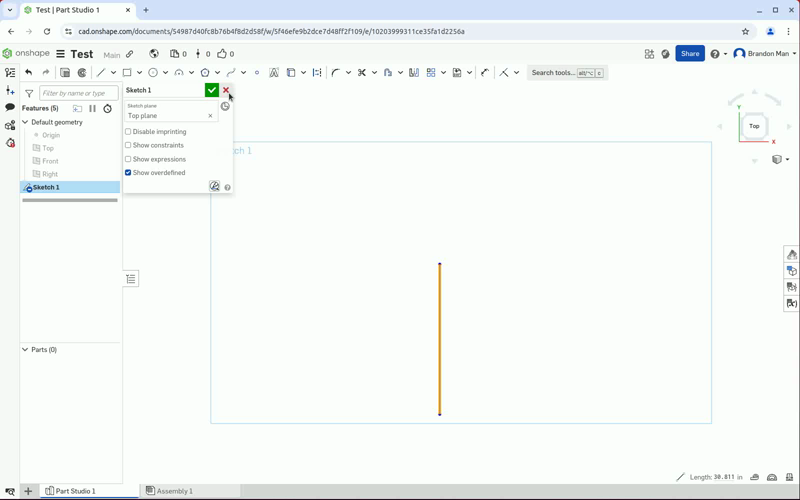
key(shift+h)
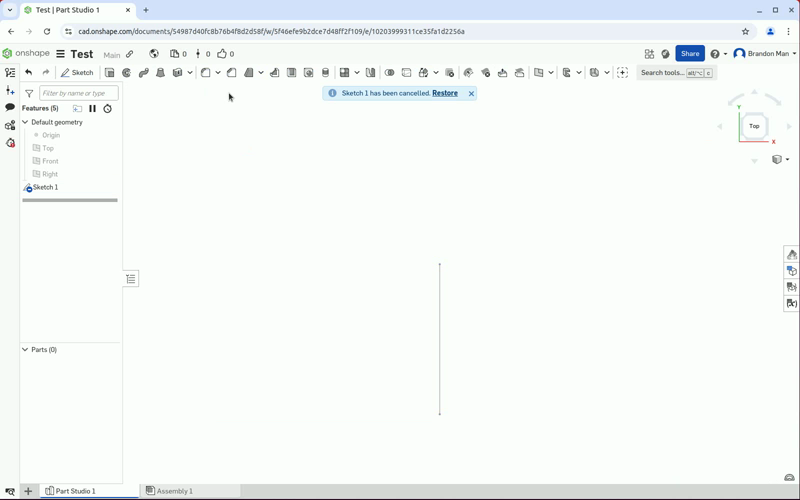
key(shift+s)
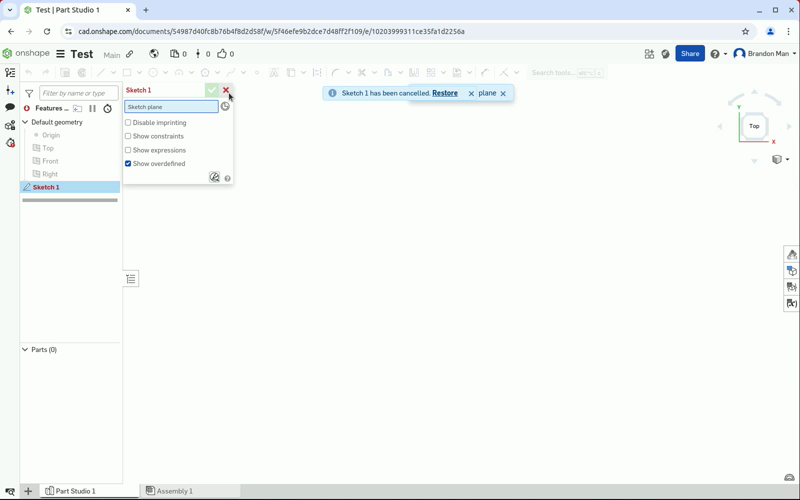
mouse_move(73, 150)
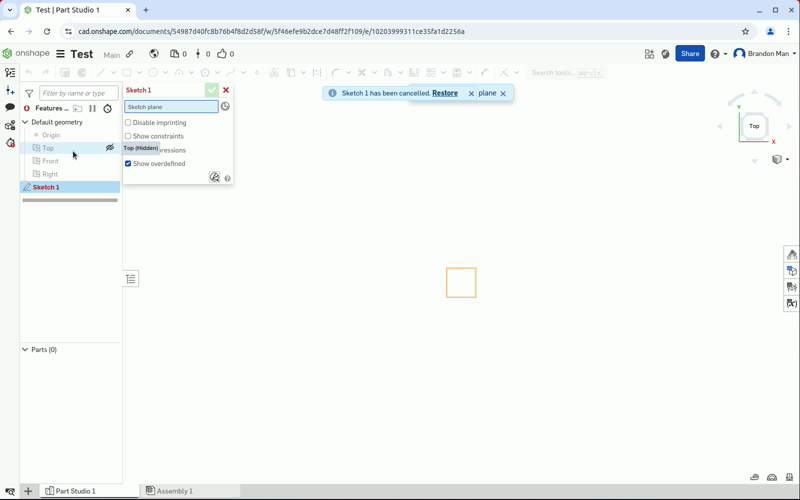
click(73, 150)
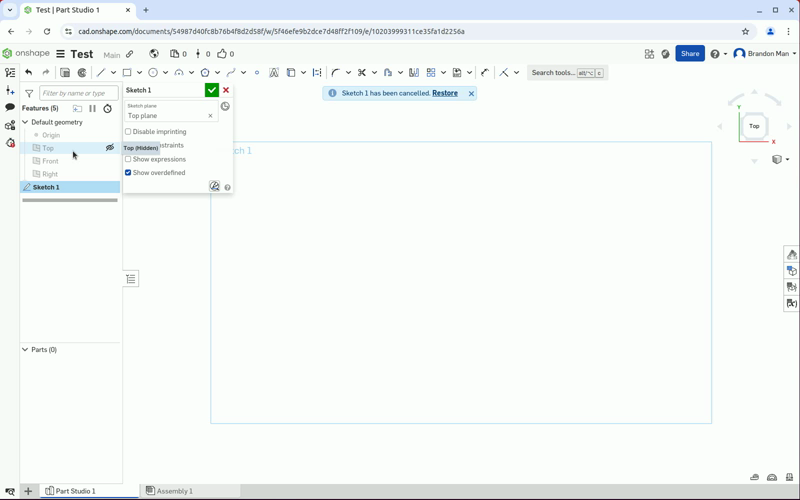
mouse_move(73, 352)
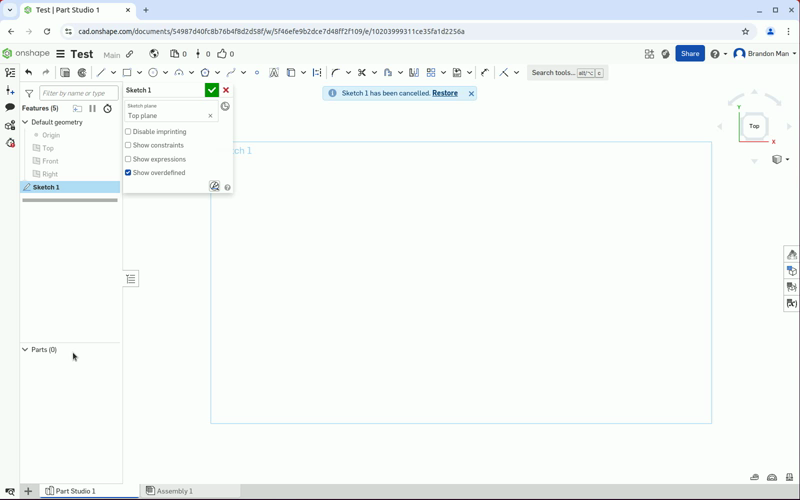
key(y)
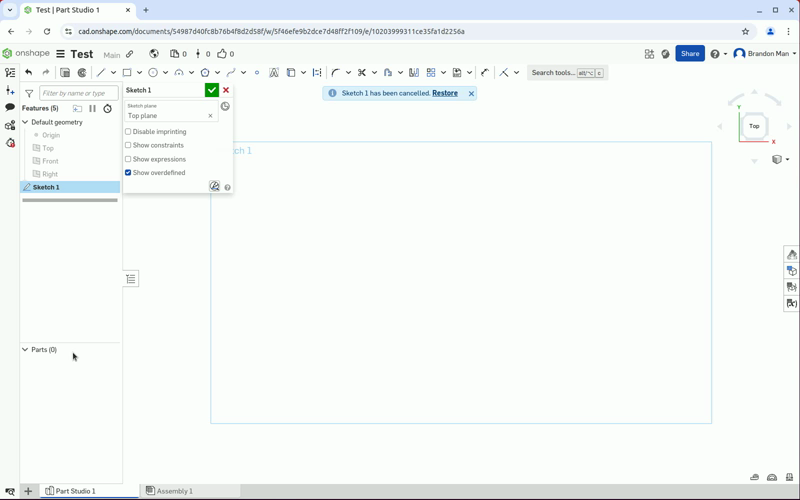
key(l)
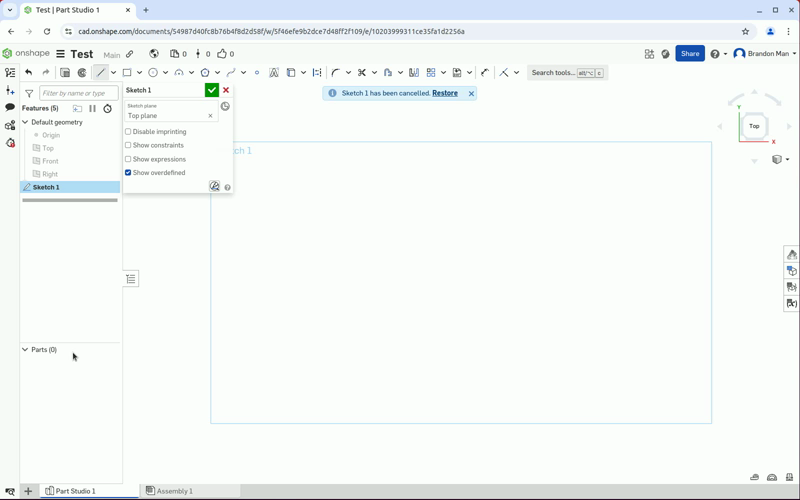
key_down(shift)
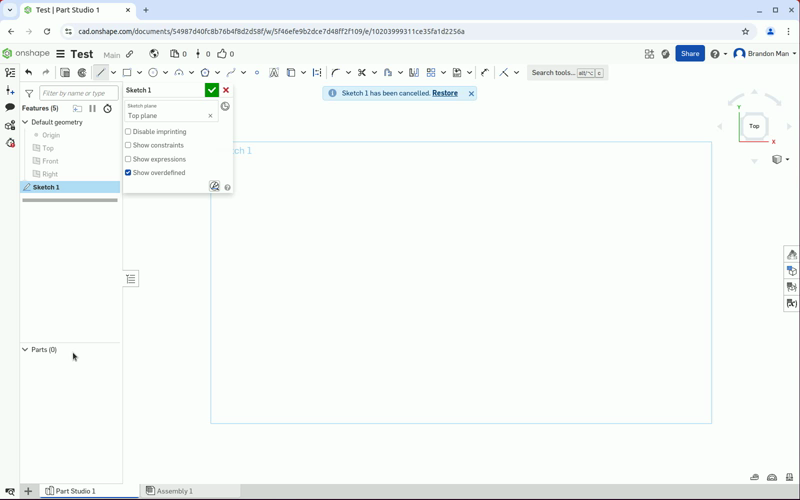
mouse_move(460, 282)
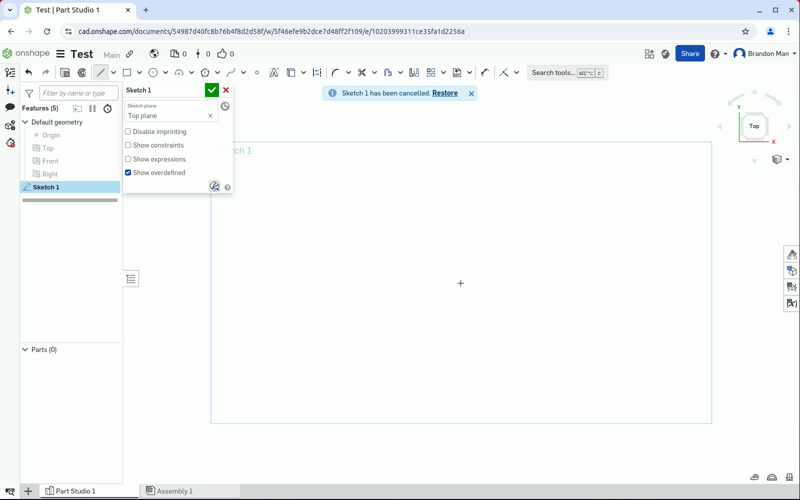
click(460, 282)
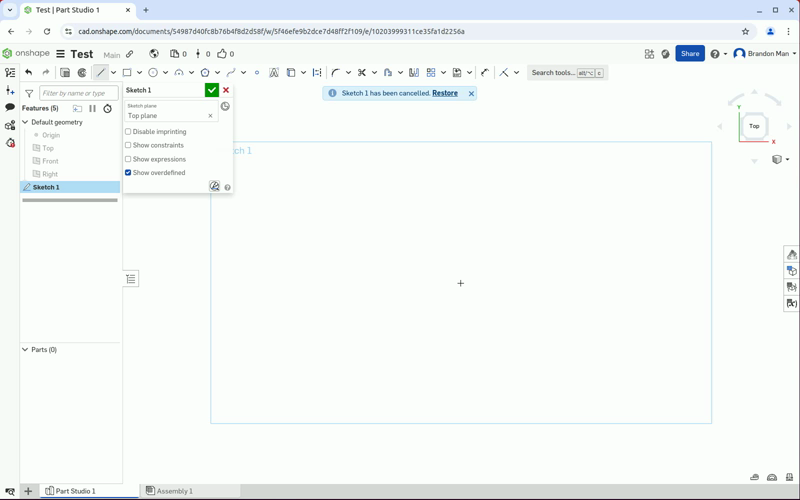
key_up(shift)
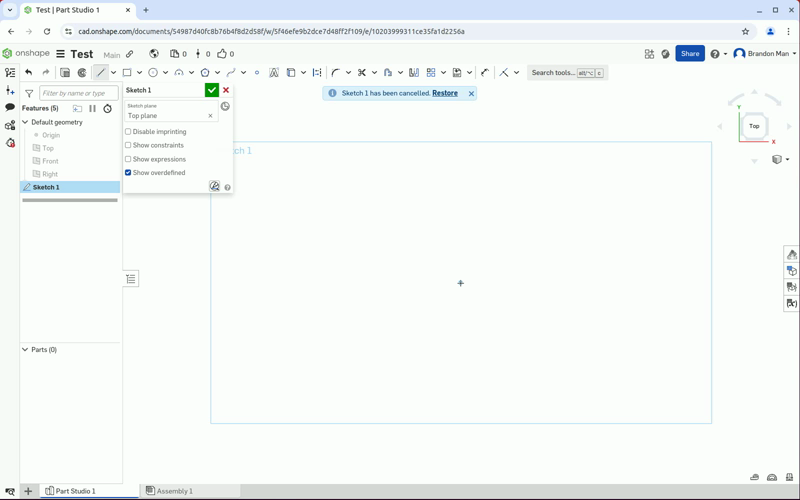
key_down(shift)
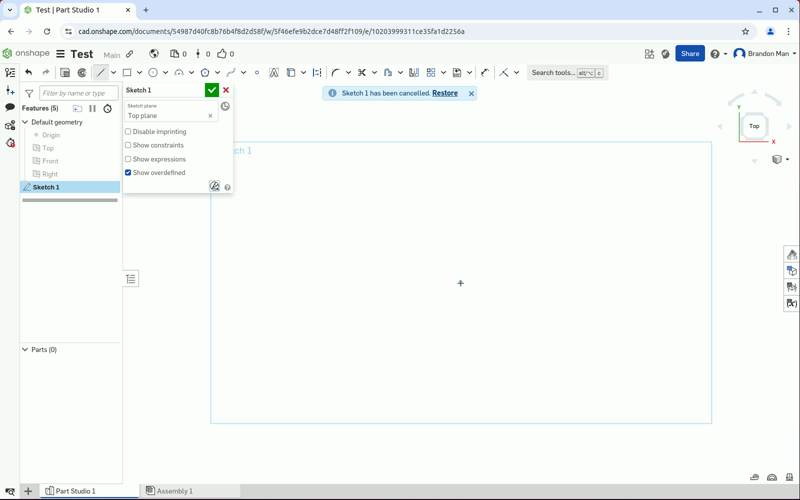
mouse_move(573, 282)
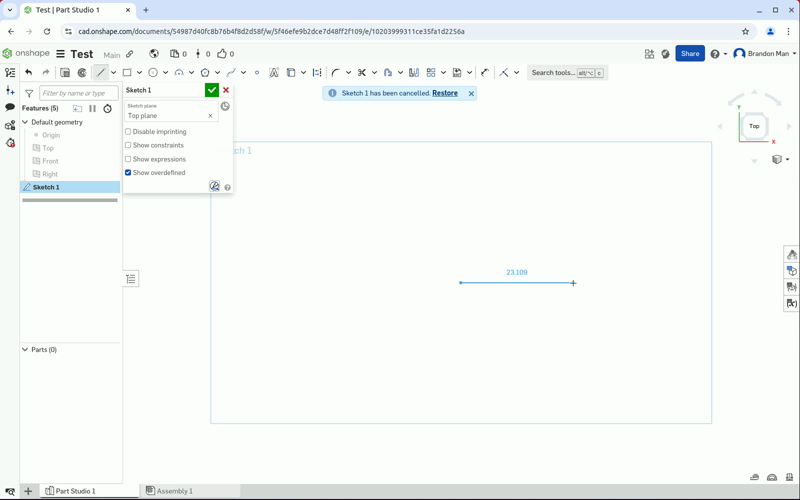
click(573, 282)
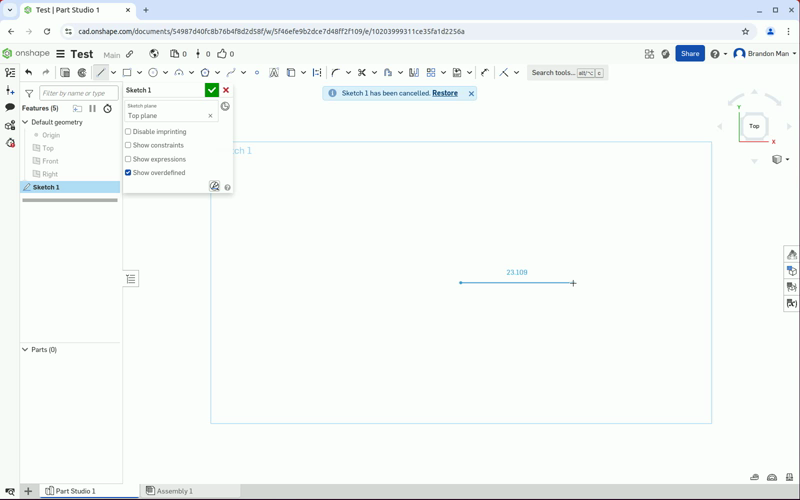
key_up(shift)
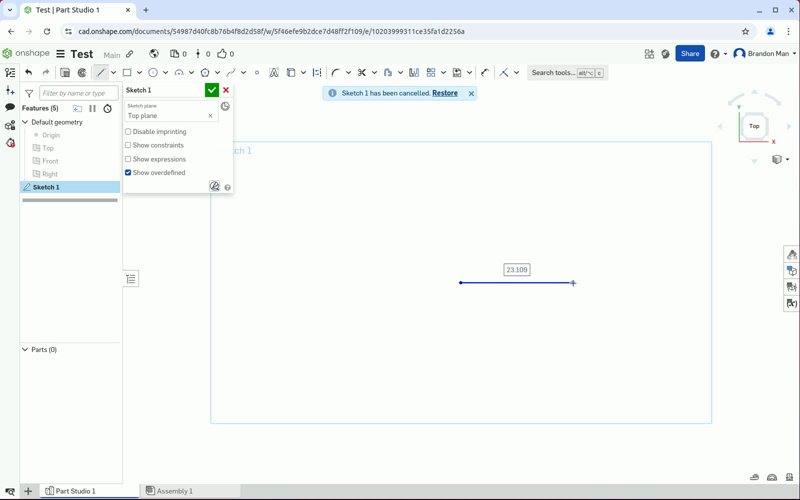
key_down(shift)
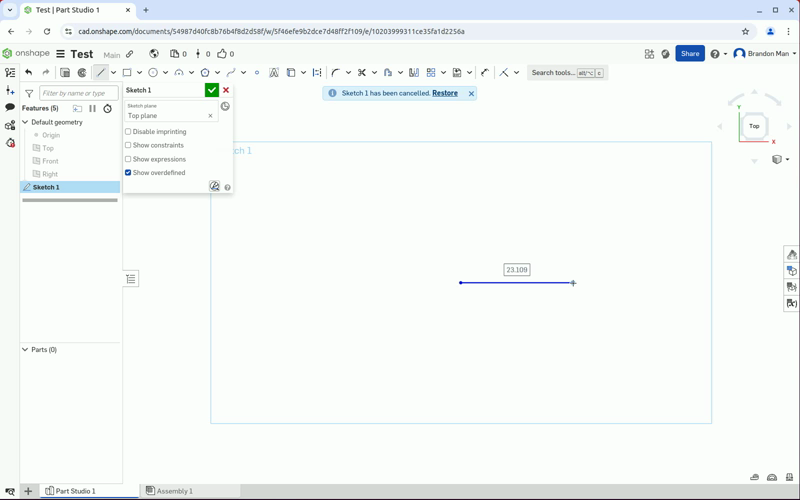
mouse_move(573, 214)
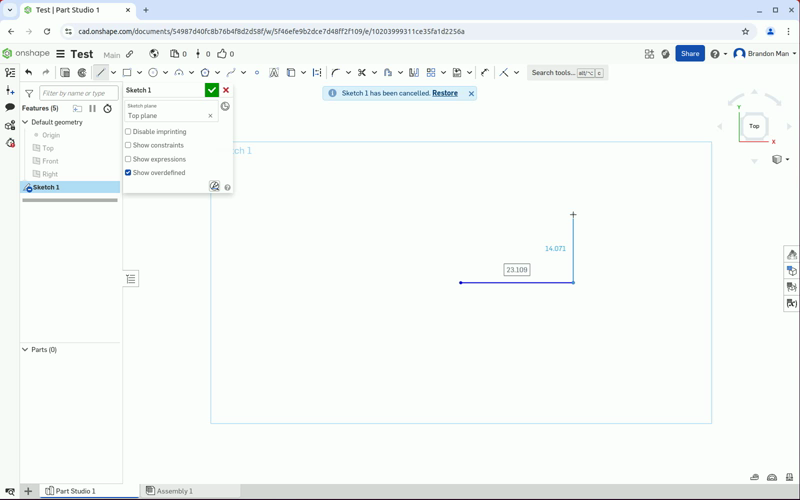
click(573, 214)
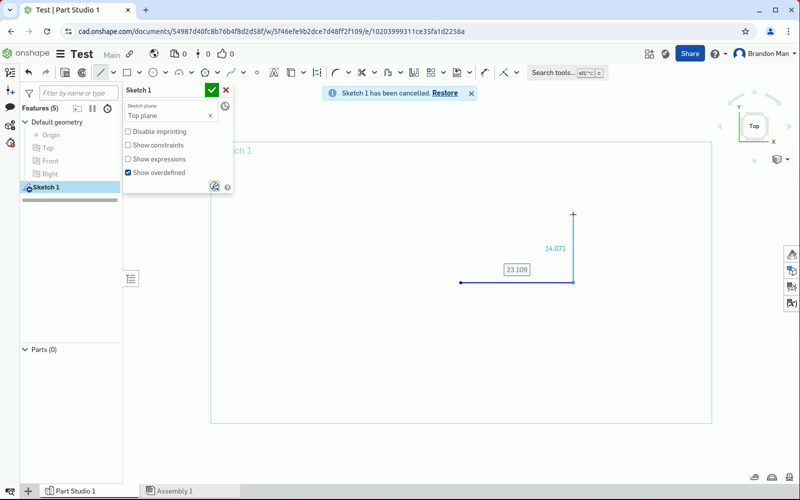
key_up(shift)
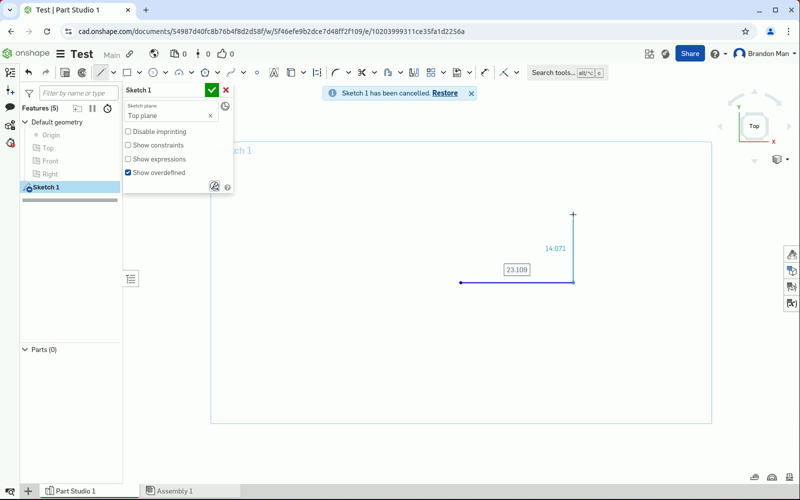
key_down(shift)
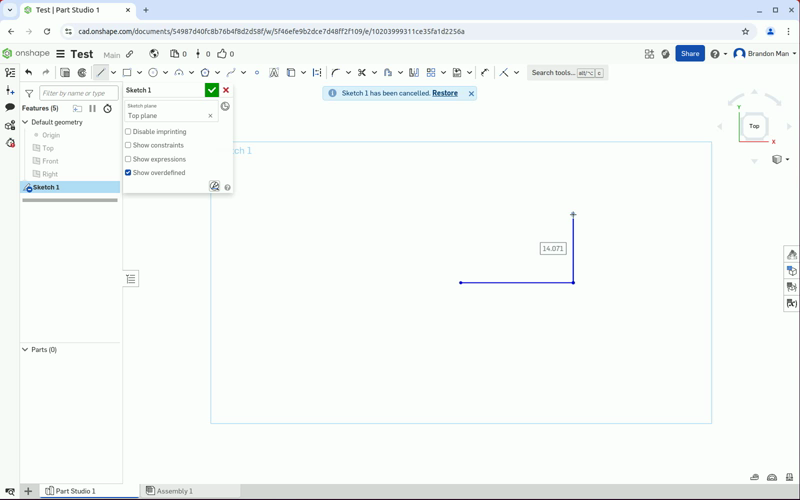
mouse_move(460, 214)
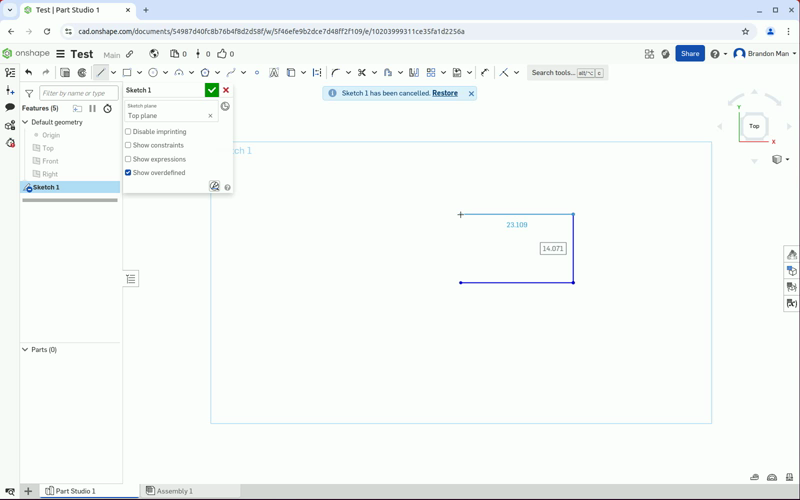
click(460, 214)
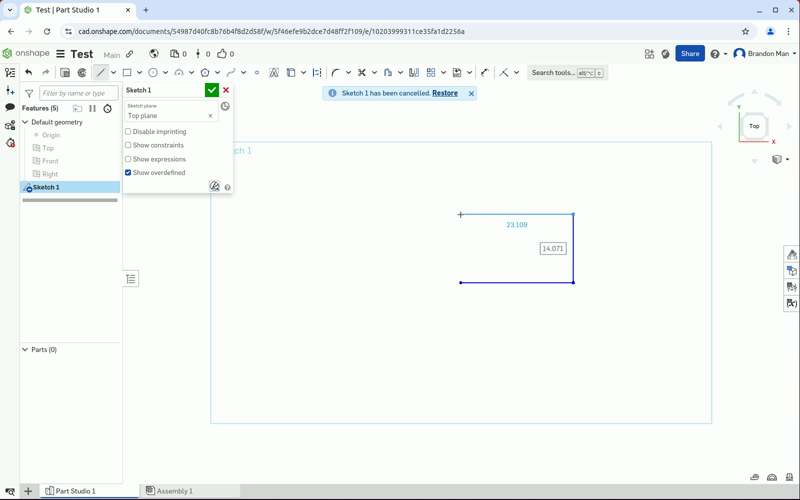
key_up(shift)
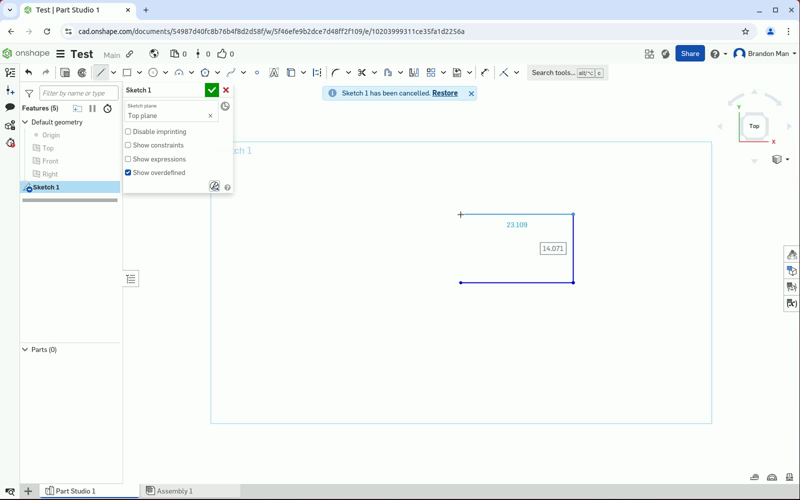
key_down(shift)
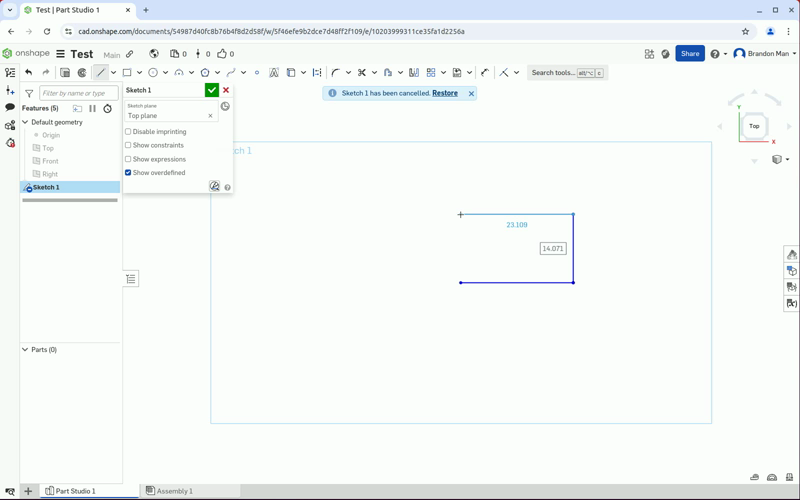
mouse_move(460, 282)
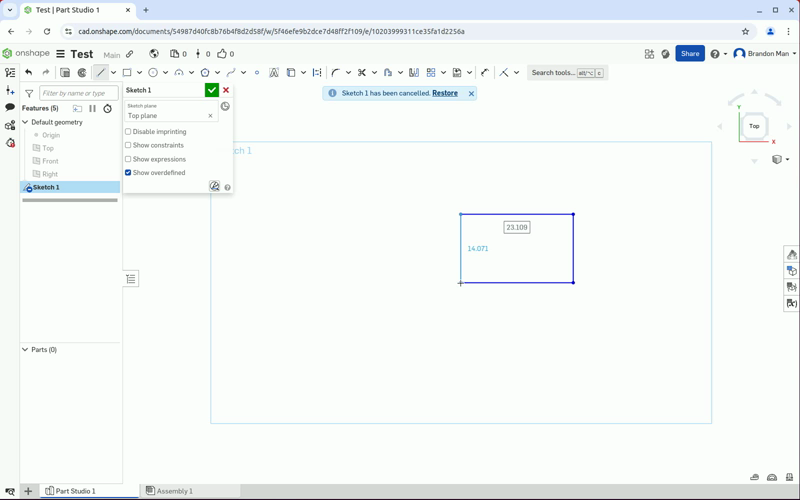
key_up(shift)
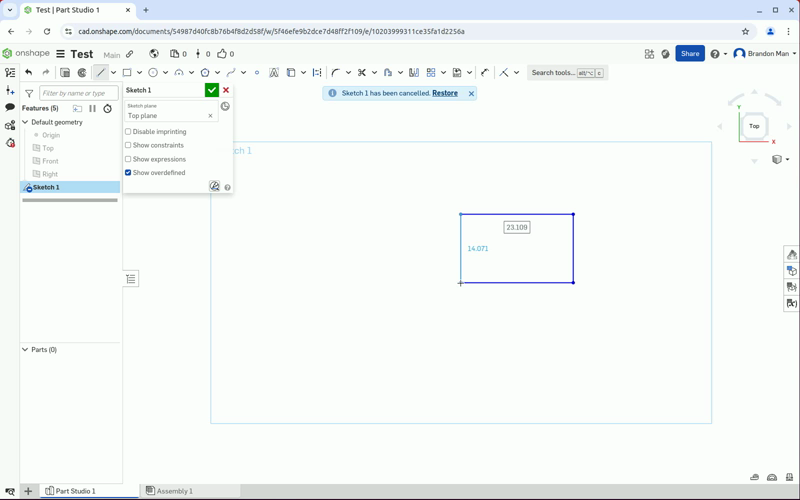
click(460, 282)
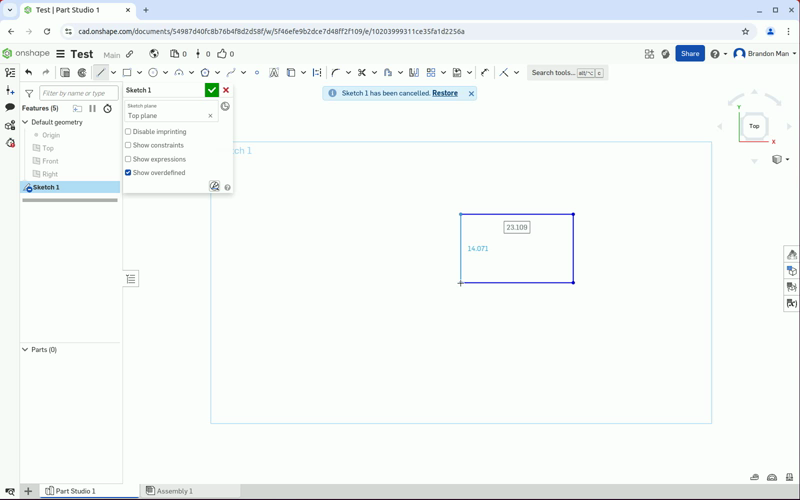
key(esc)
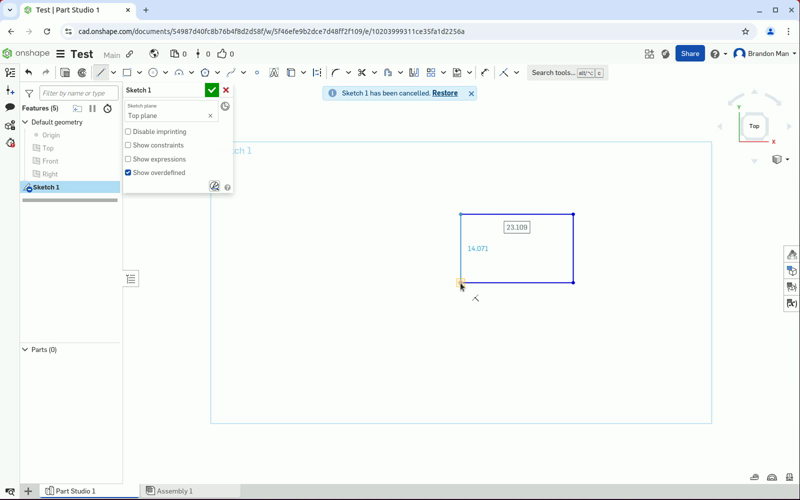
mouse_move(536, 226)
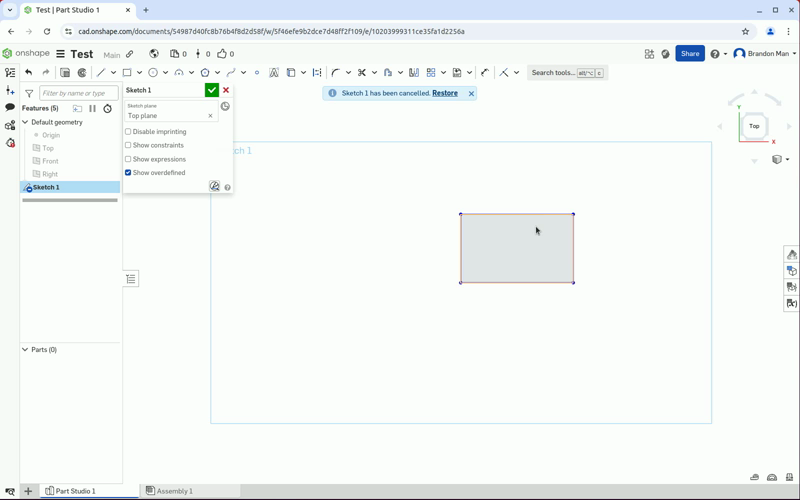
click(536, 226)
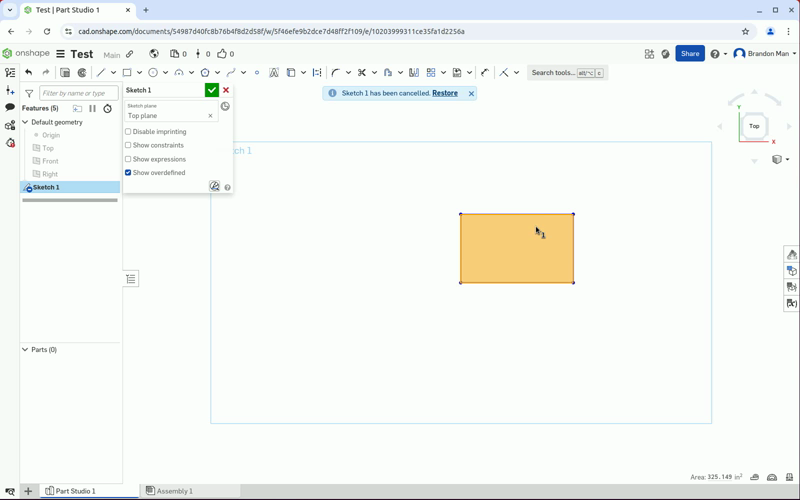
mouse_move(73, 352)
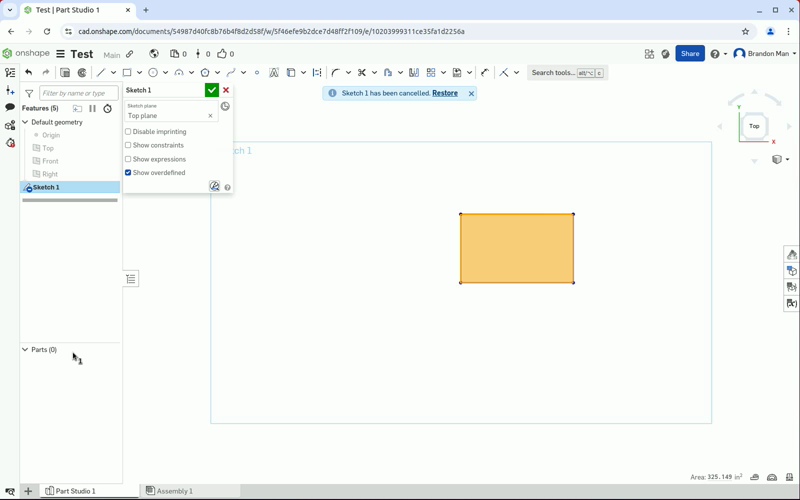
key(shift+y)
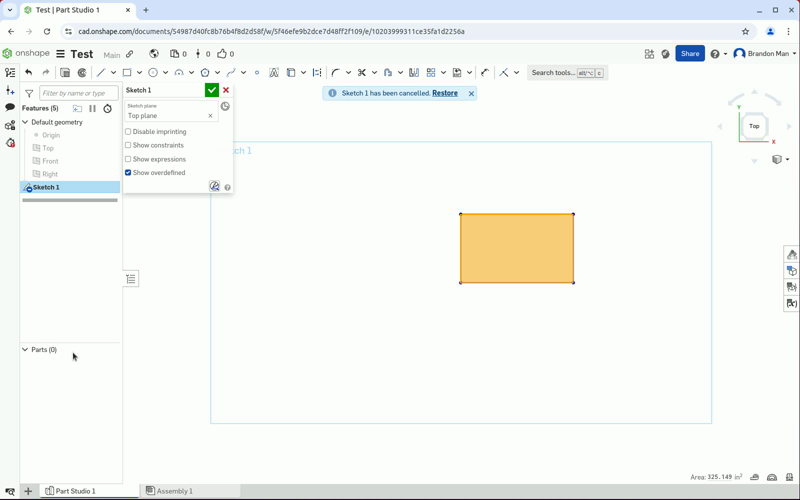
key(shift+e)
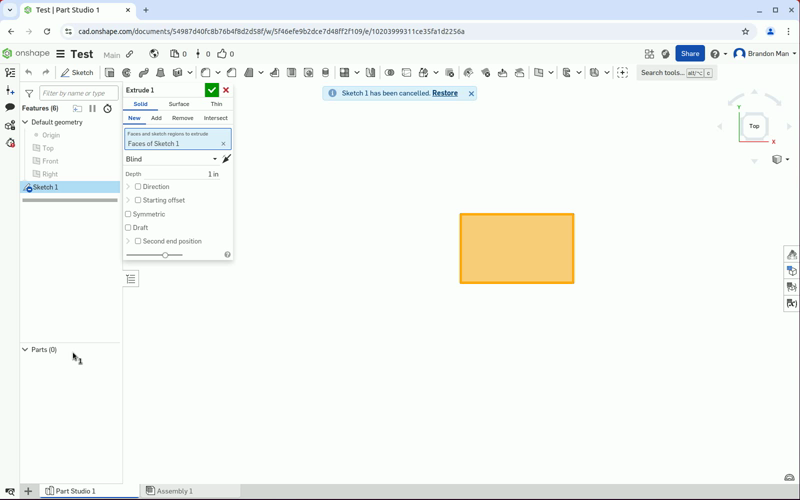
mouse_move(143, 106)
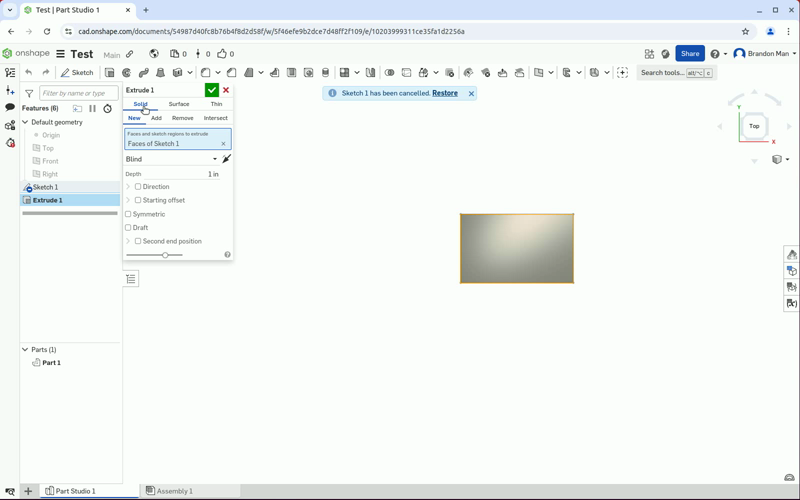
click(143, 106)
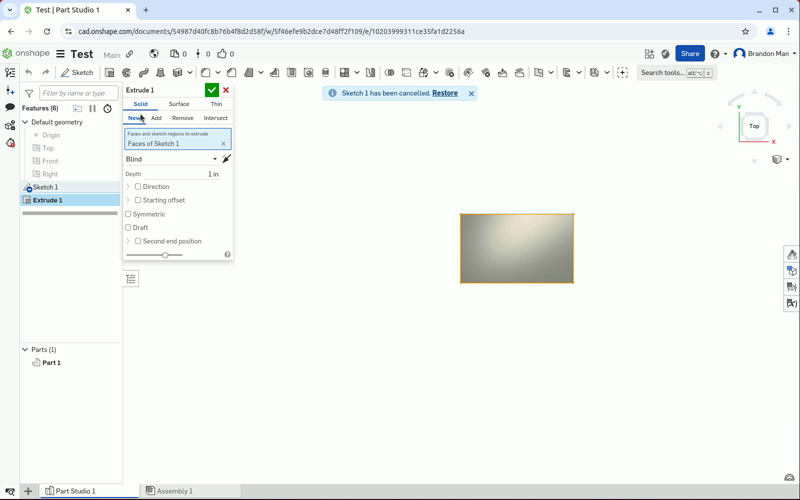
mouse_move(137, 120)
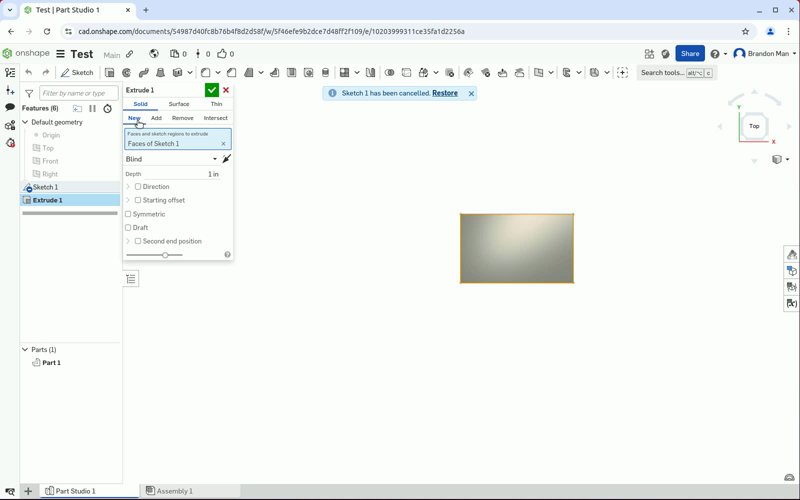
click(137, 120)
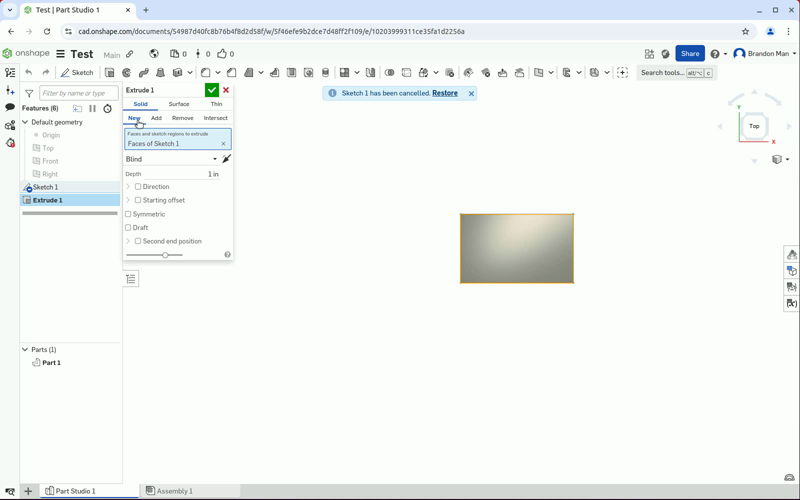
key(tab, 4)
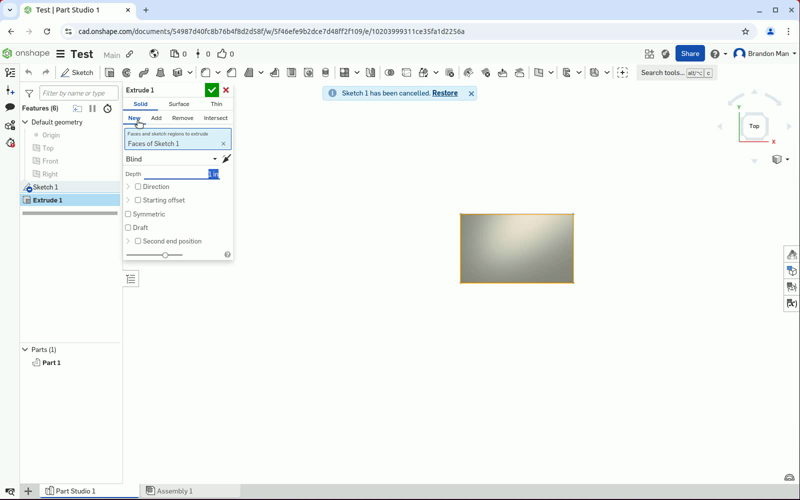
text(0.481)
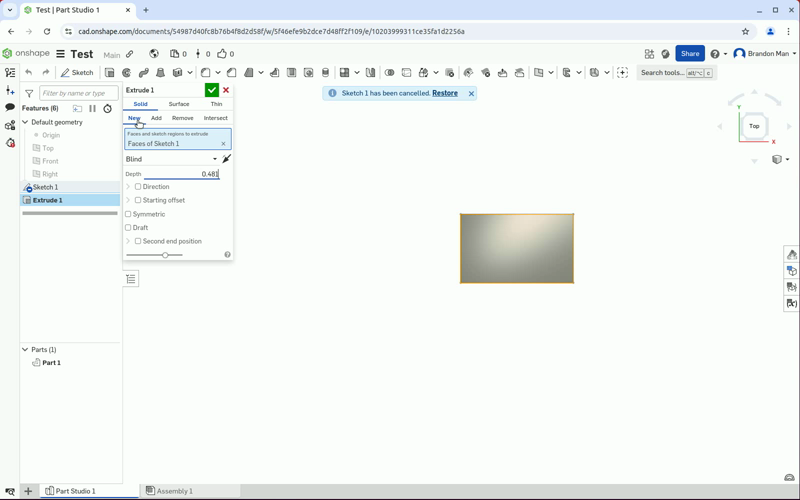
key(enter)
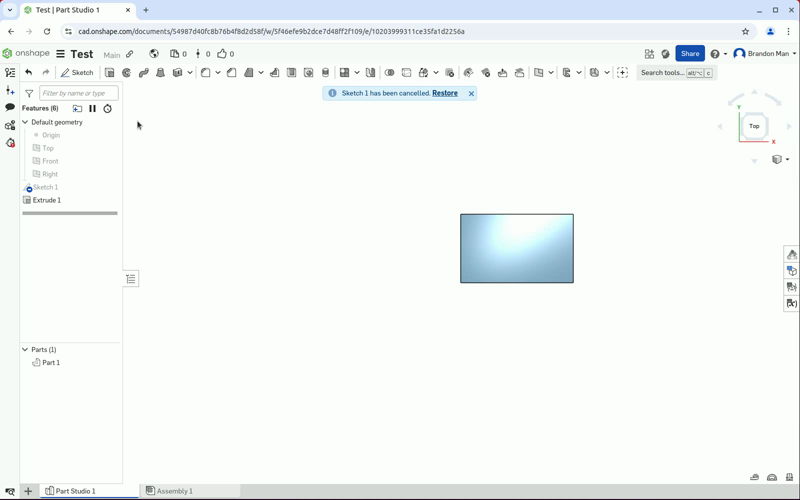
key(shift+h)
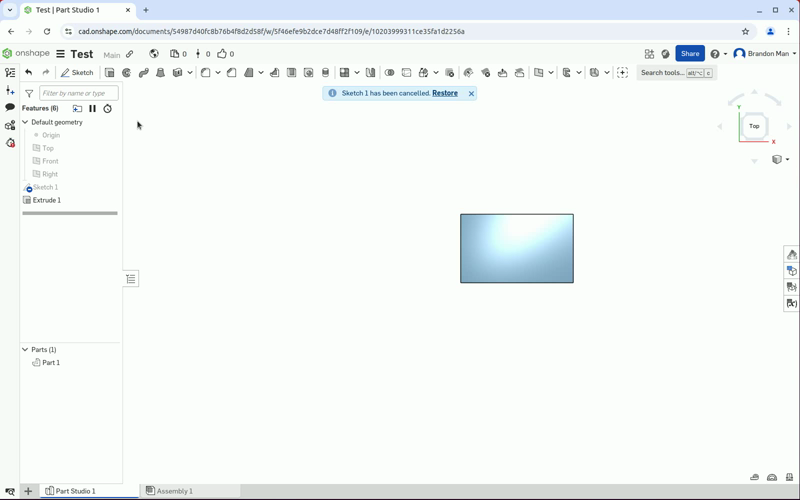
key(shift+h)
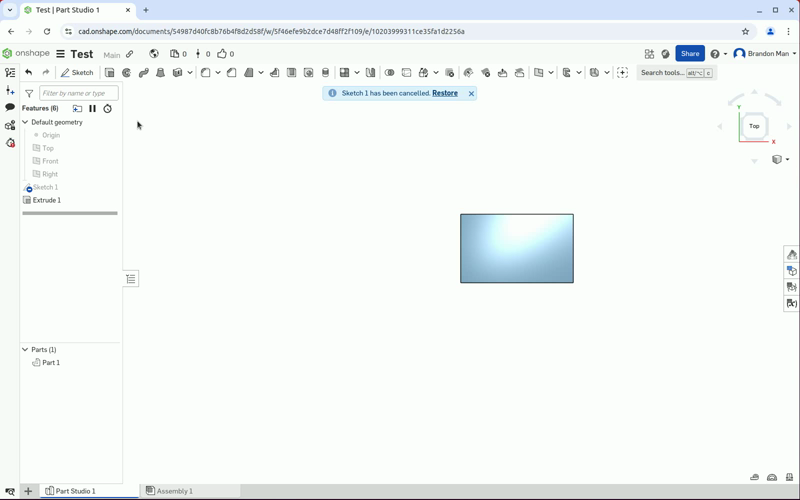
mouse_move(73, 189)
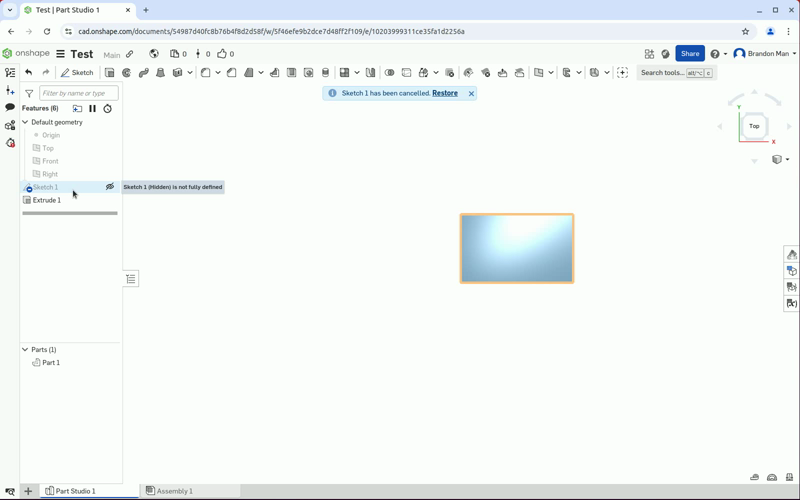
click(73, 189)
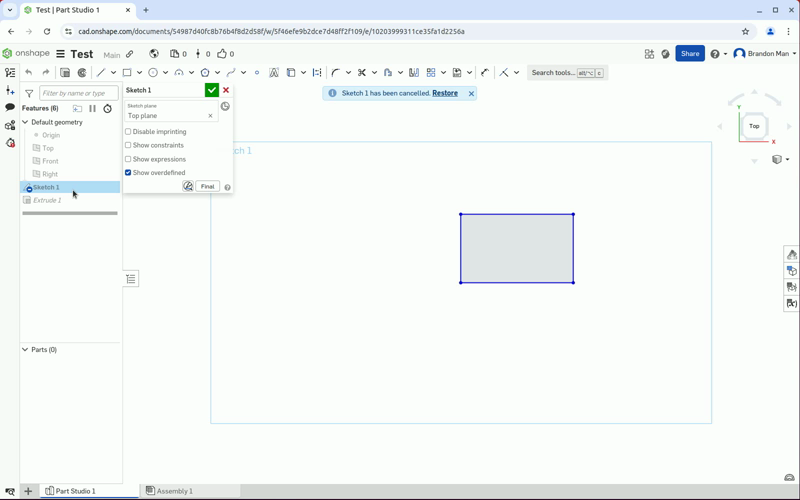
mouse_move(229, 92)
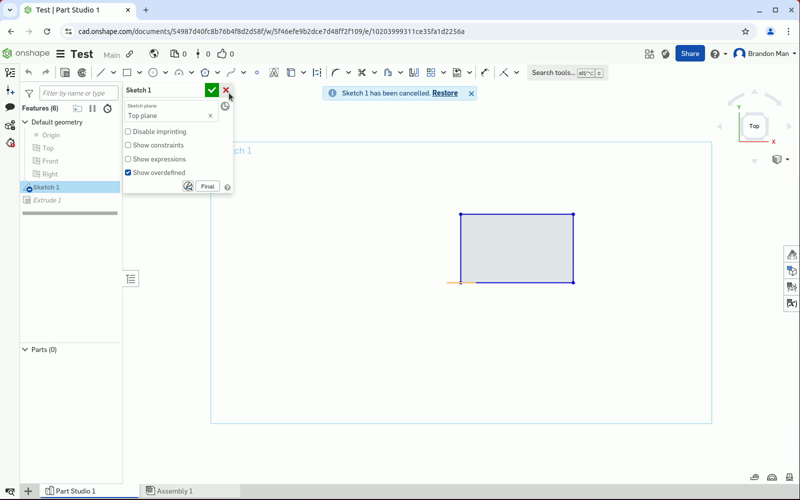
click(229, 92)
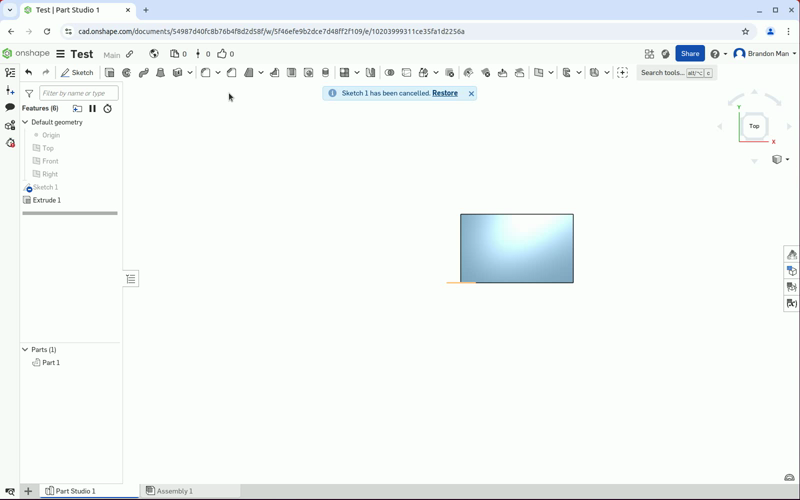
mouse_move(541, 75)
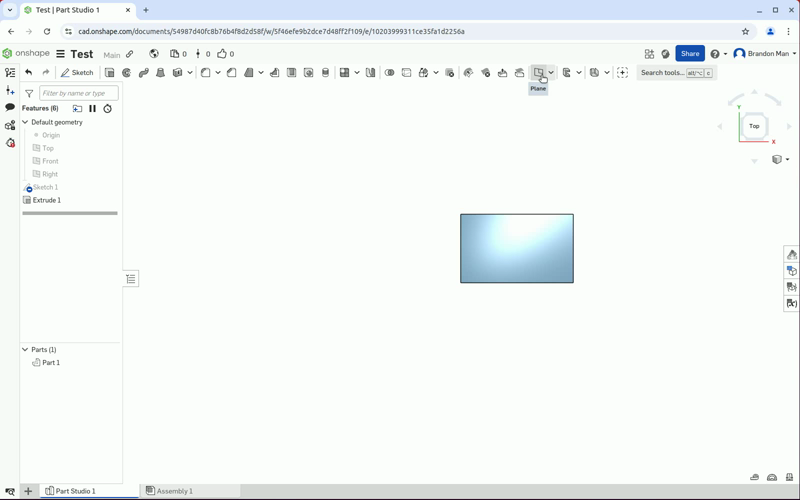
click(541, 75)
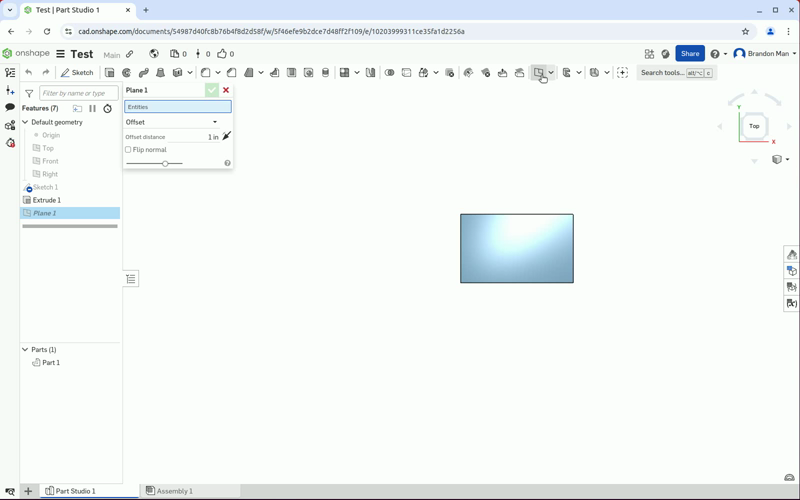
mouse_move(73, 150)
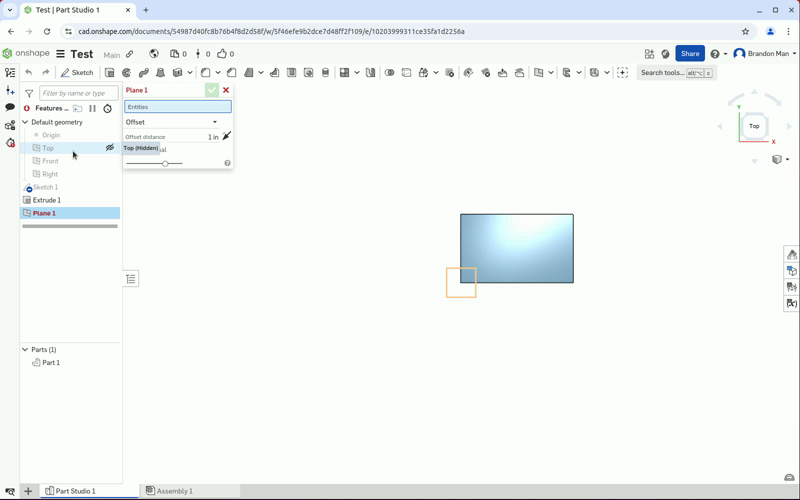
click(73, 150)
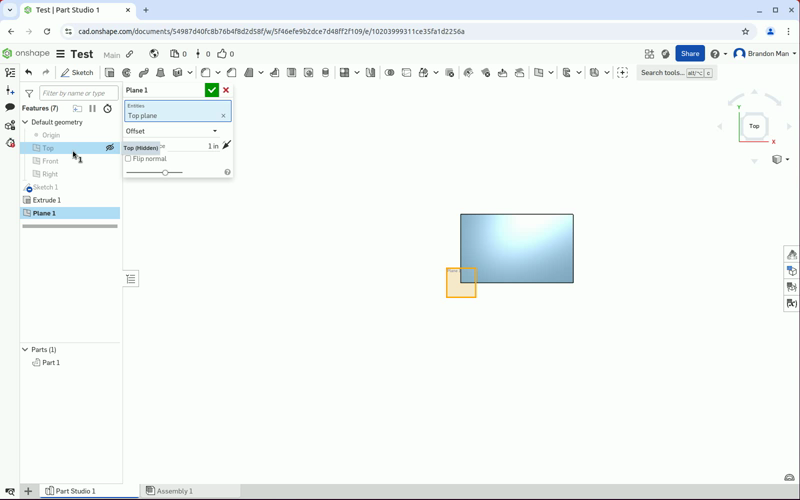
key(tab, 2)
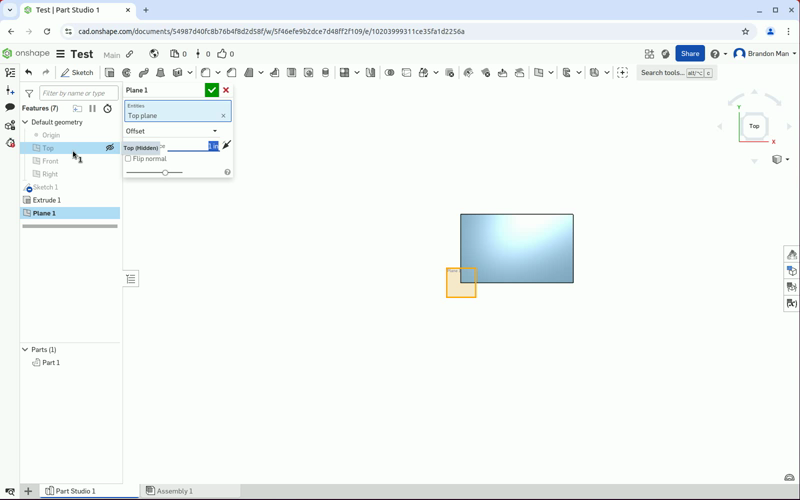
text(0.493)
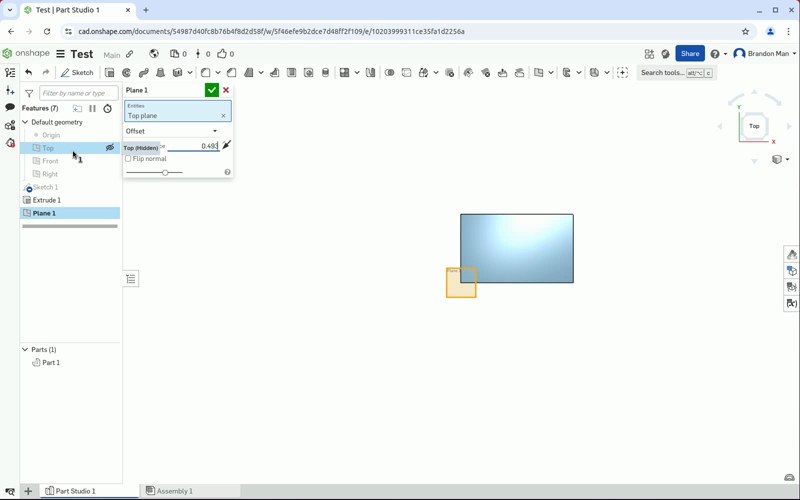
key(enter, 2)
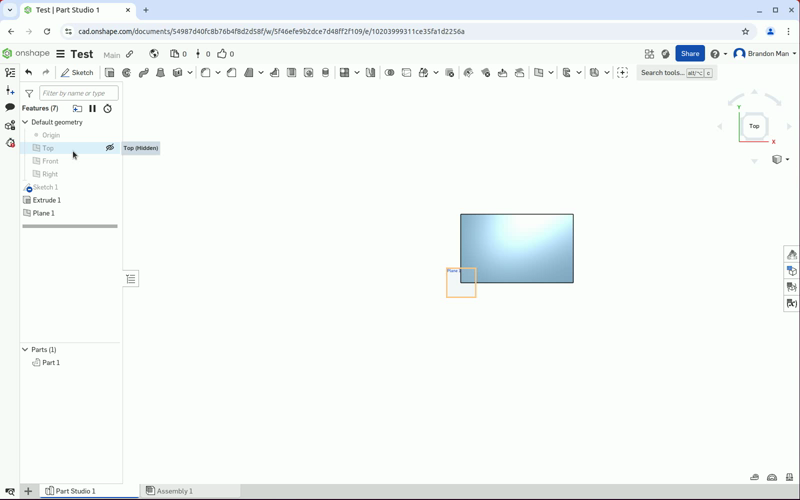
key(shift+s)
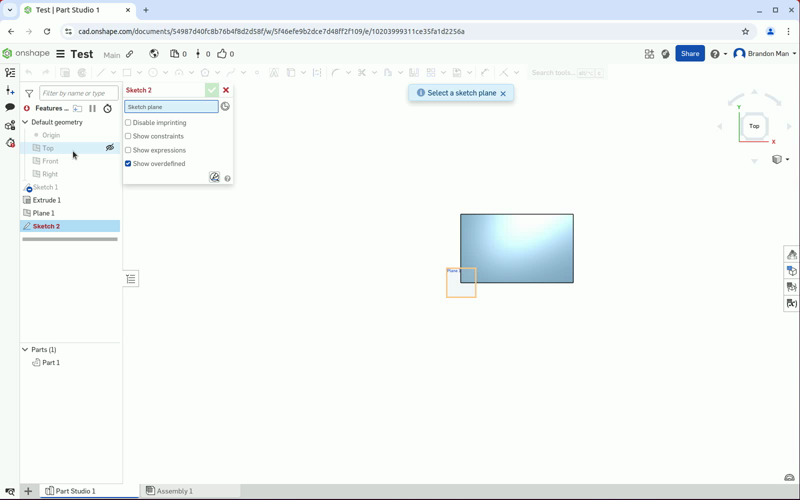
mouse_move(73, 215)
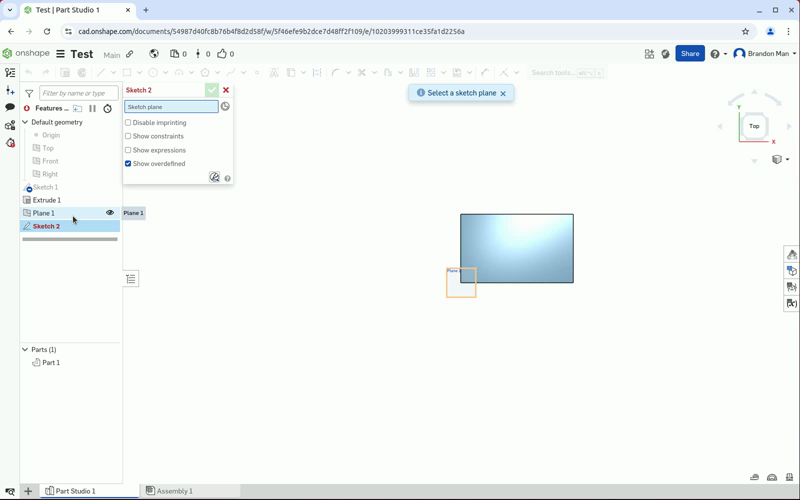
click(73, 215)
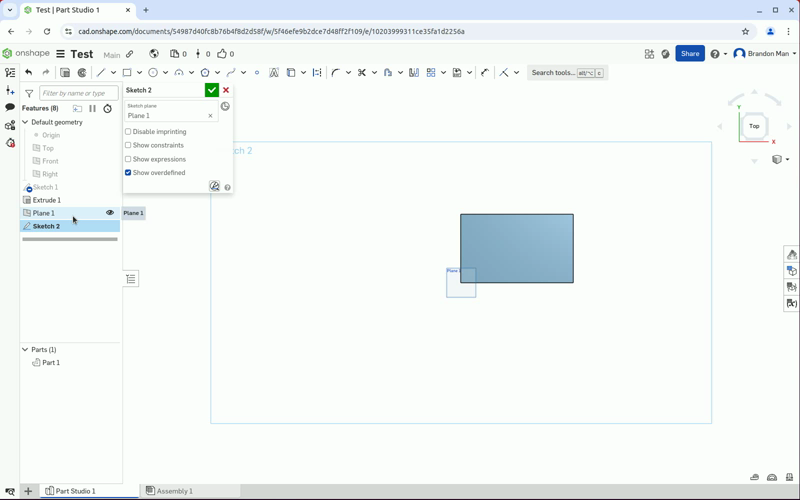
mouse_move(73, 352)
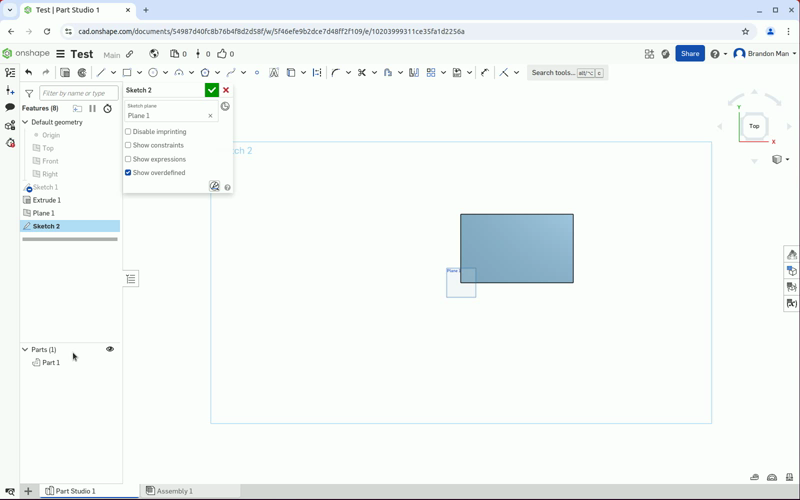
key(y)
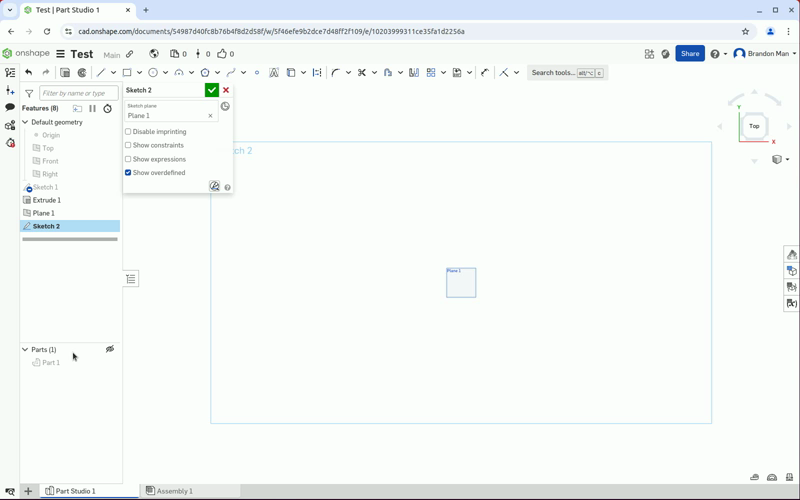
key(l)
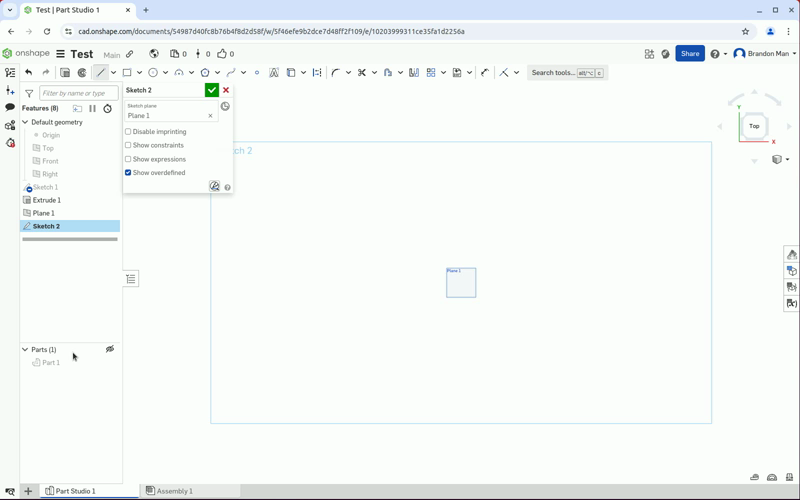
key_down(shift)
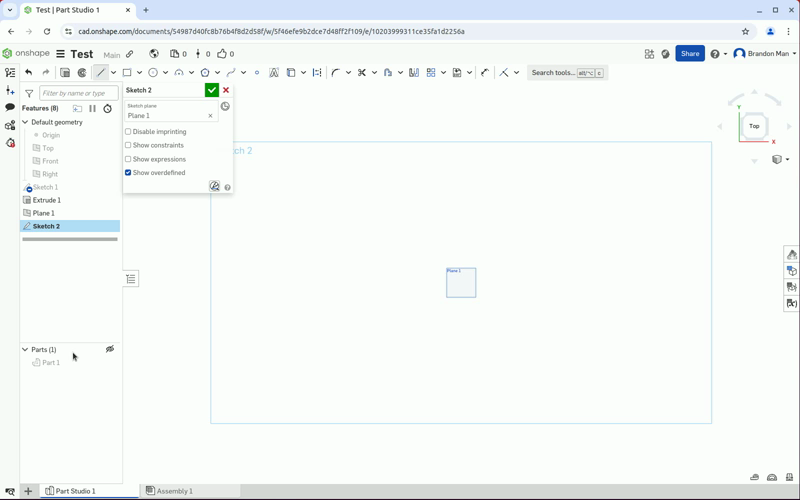
mouse_move(483, 282)
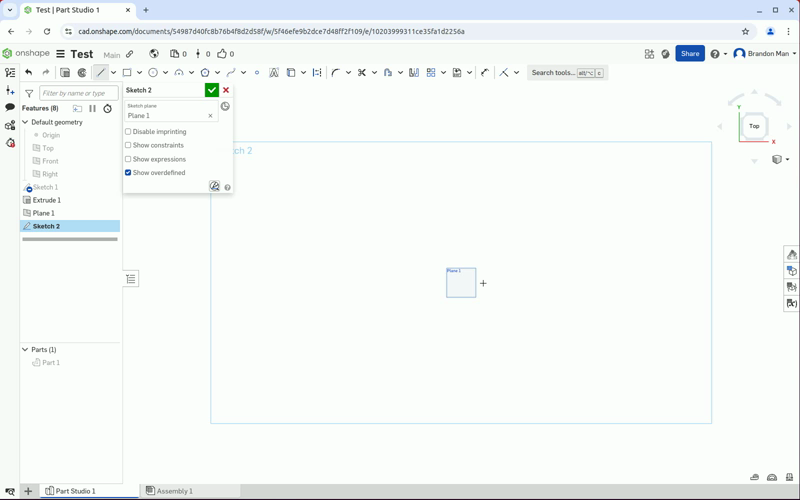
click(483, 282)
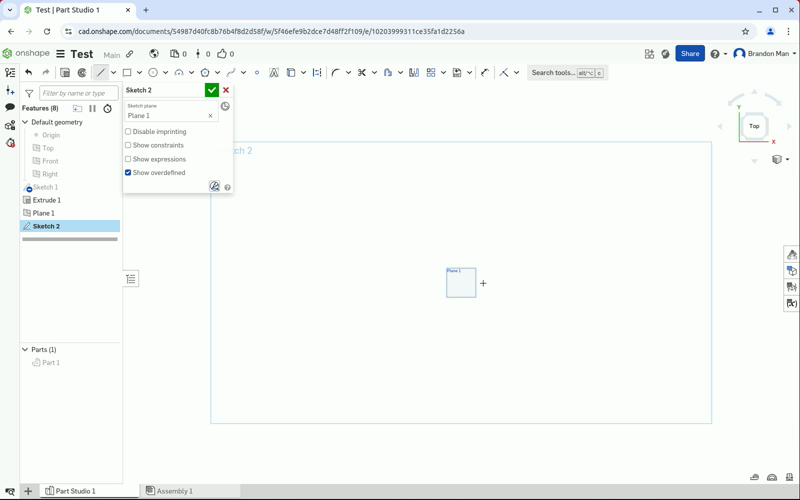
key_up(shift)
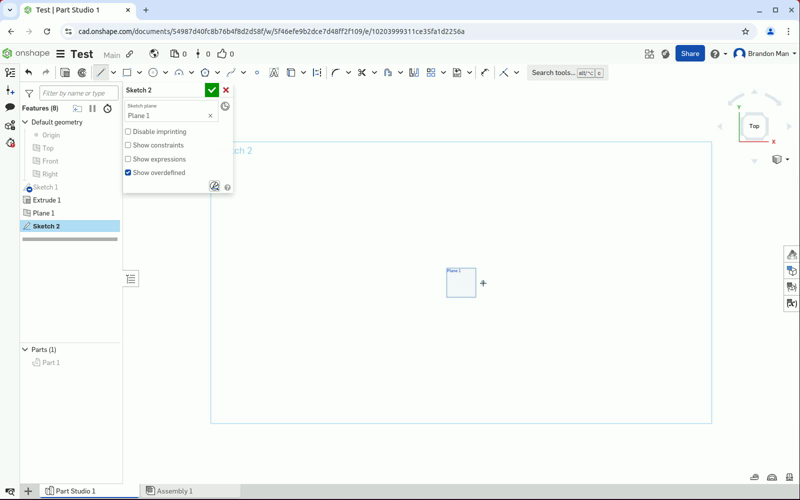
key_down(shift)
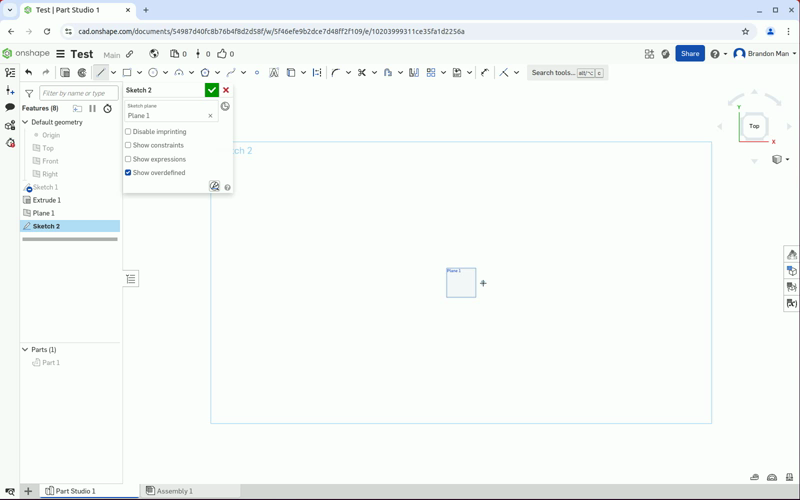
mouse_move(513, 282)
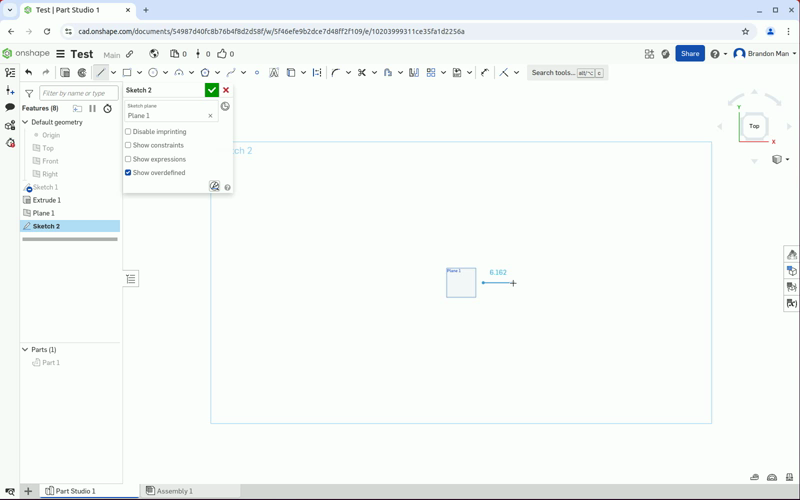
mouse_move(490, 282)
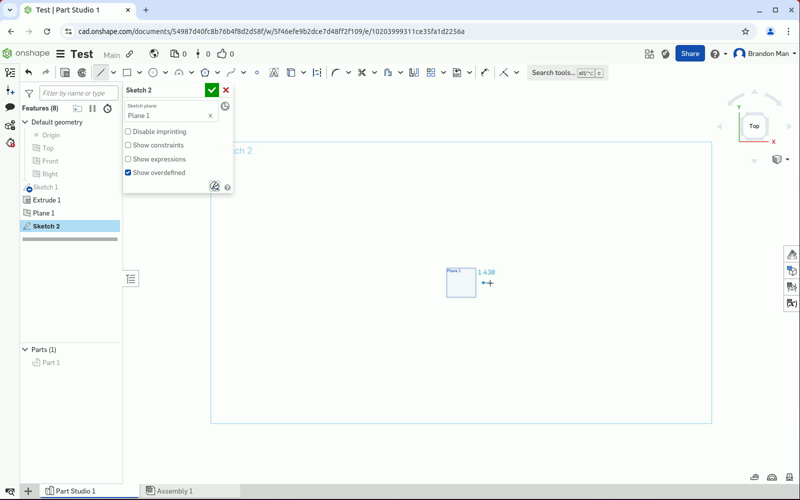
scroll(6)
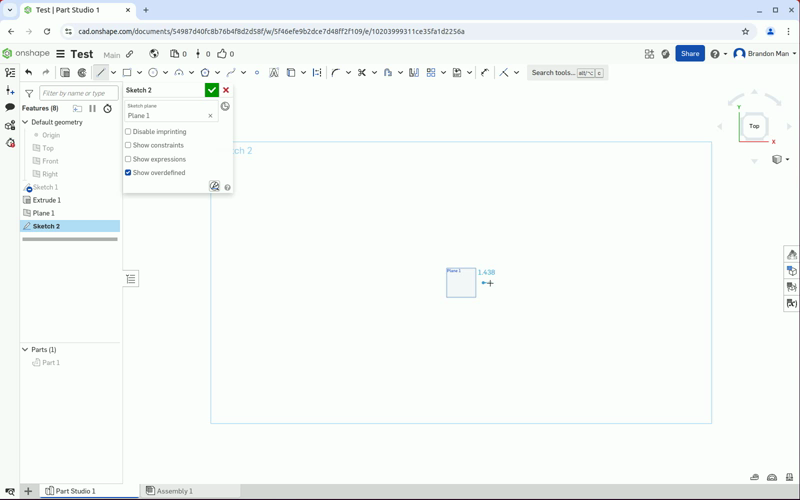
scroll(6)
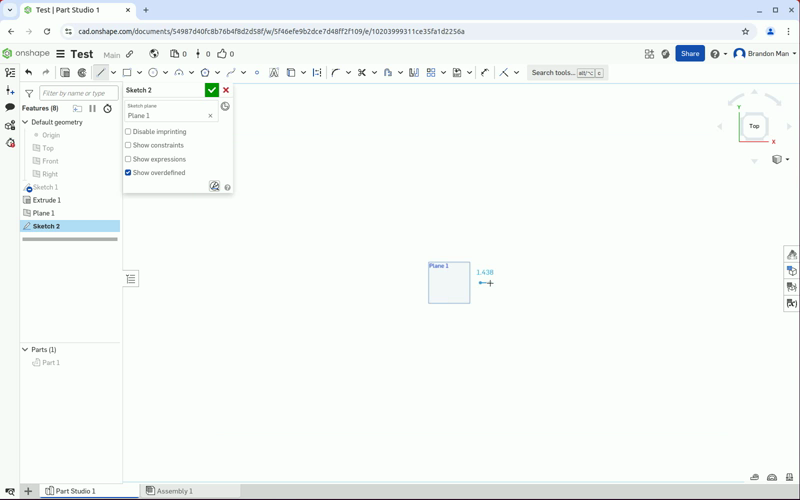
scroll(6)
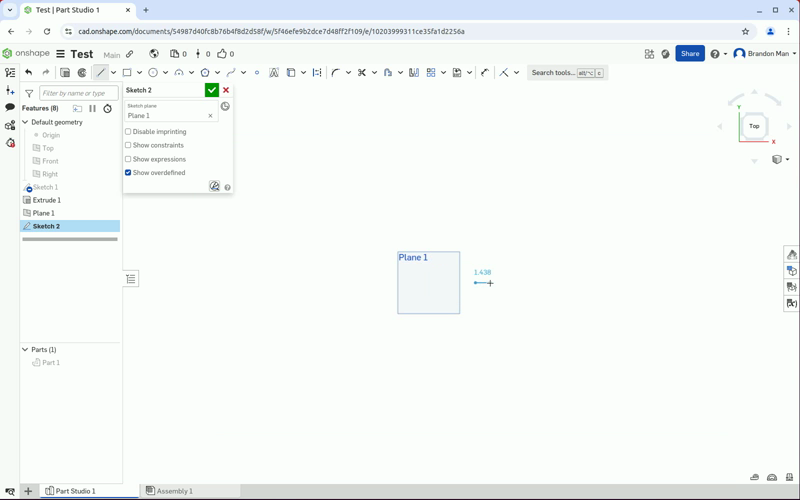
scroll(6)
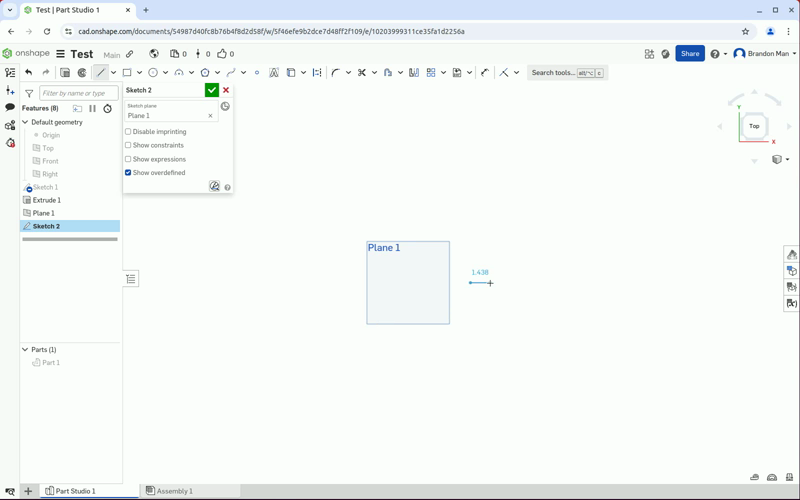
scroll(6)
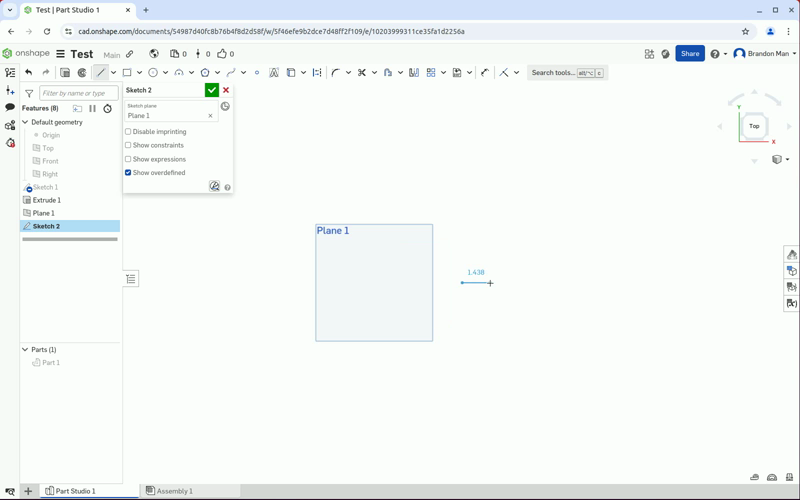
scroll(6)
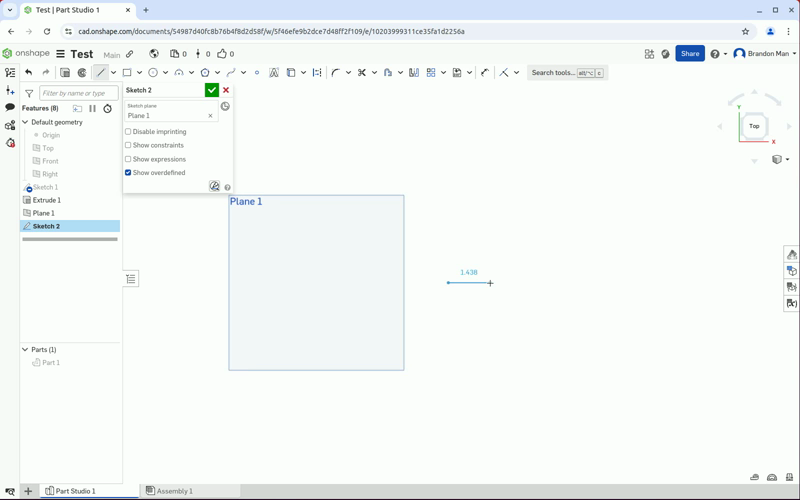
scroll(6)
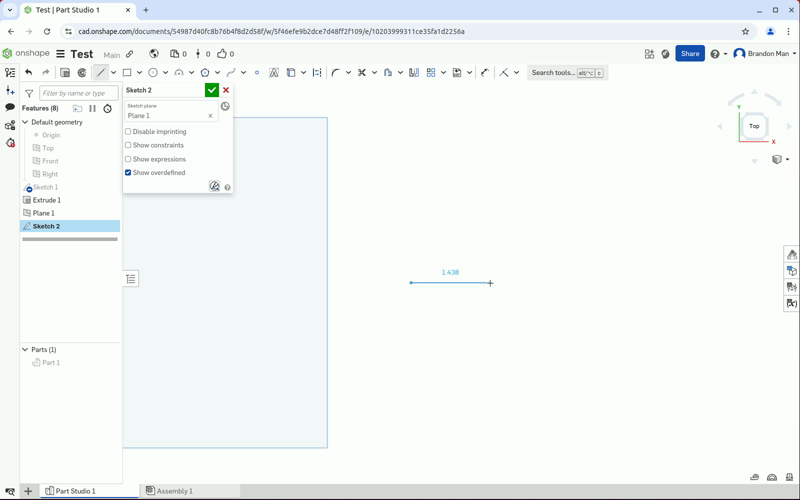
click(490, 282)
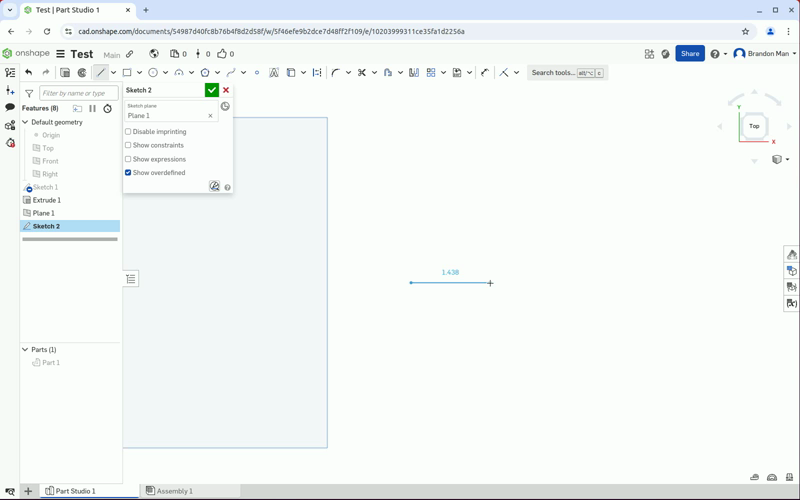
scroll(-6)
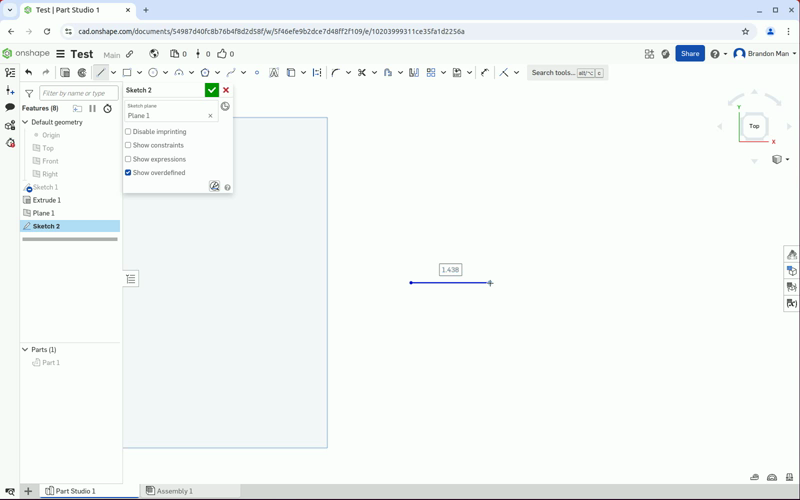
scroll(-6)
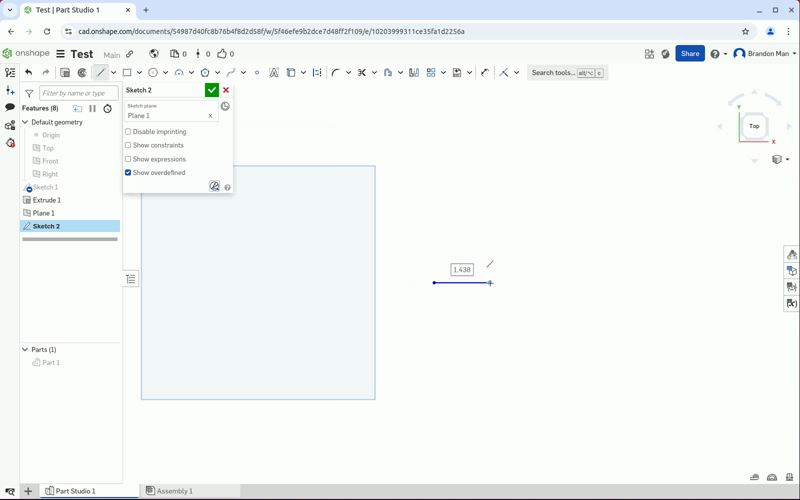
scroll(-6)
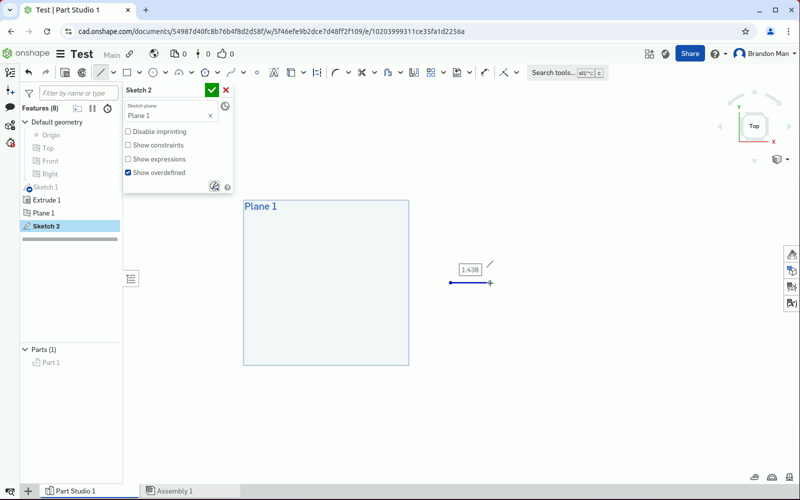
scroll(-6)
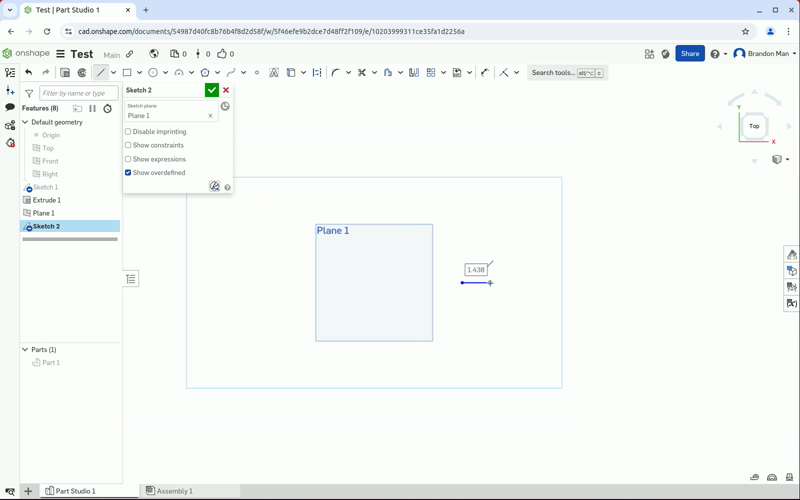
scroll(-6)
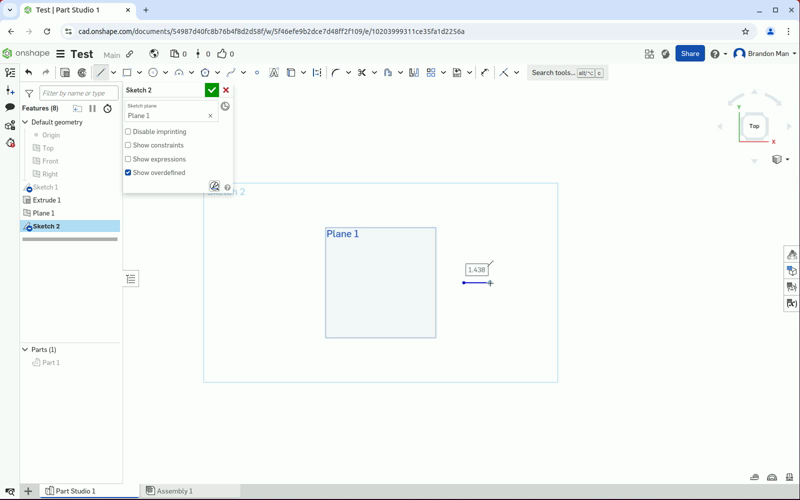
scroll(-6)
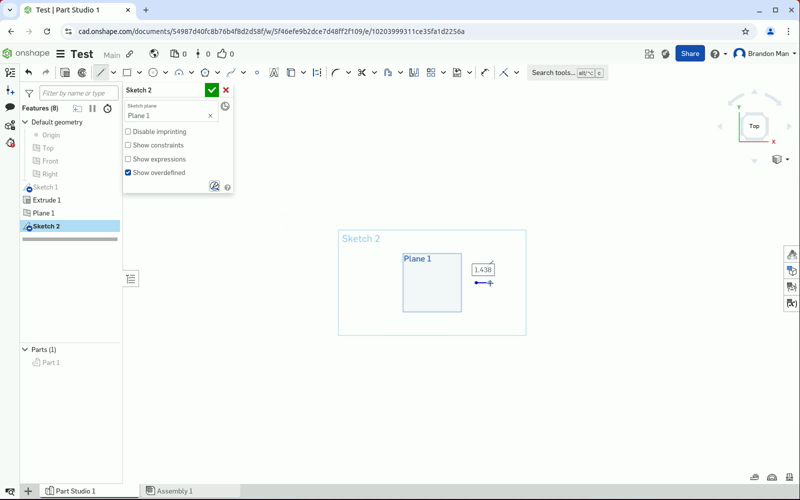
scroll(-6)
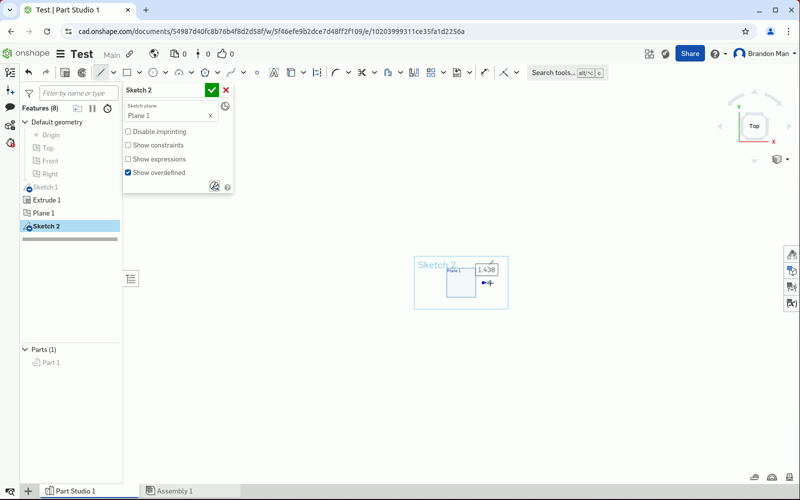
key_up(shift)
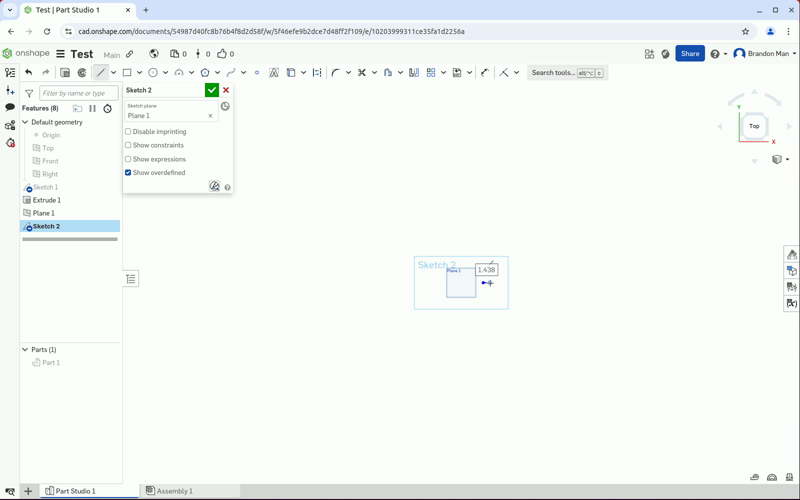
key_down(shift)
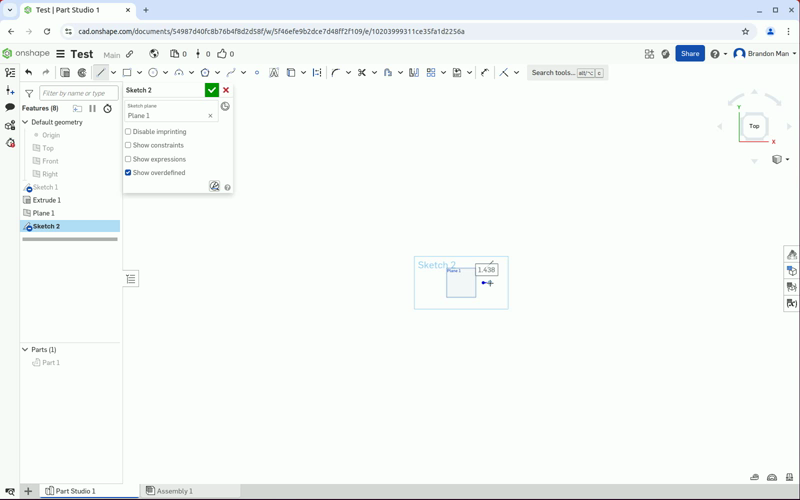
mouse_move(490, 213)
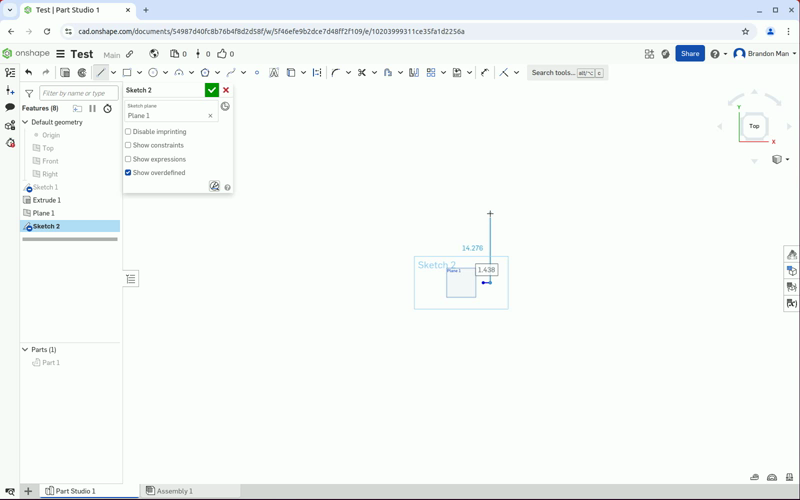
click(490, 213)
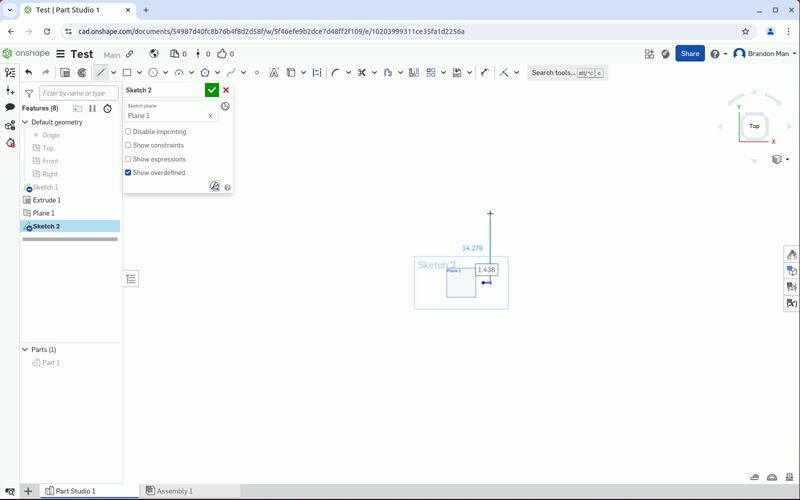
key_up(shift)
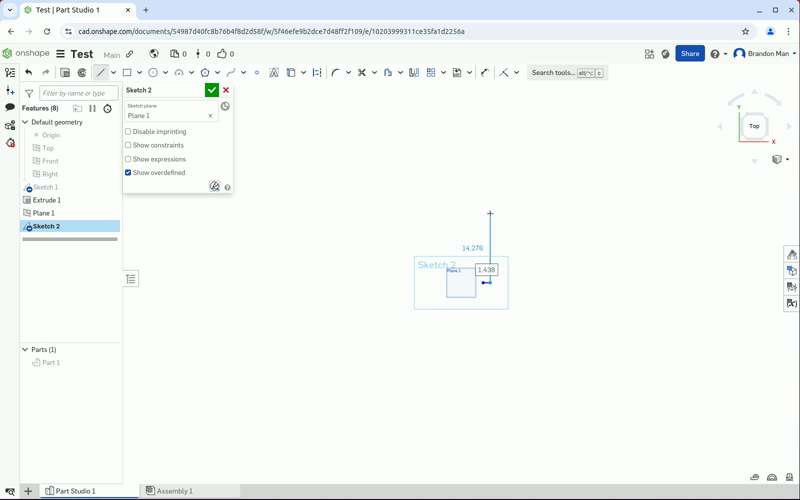
key_down(shift)
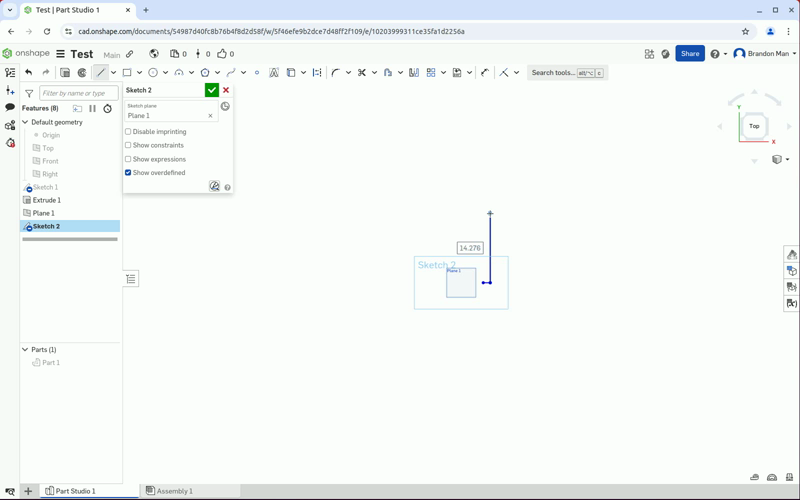
mouse_move(520, 213)
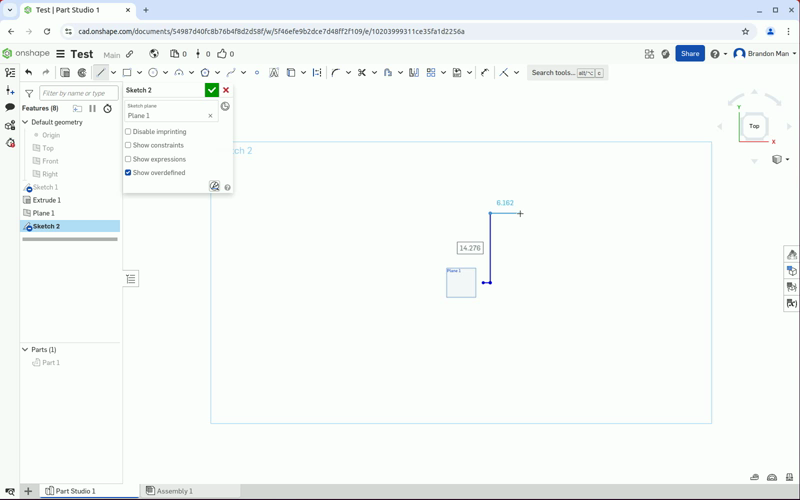
mouse_move(483, 213)
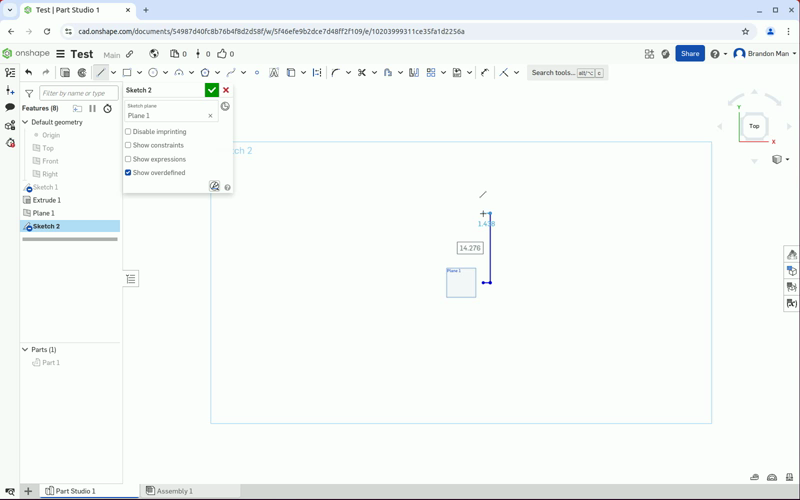
scroll(6)
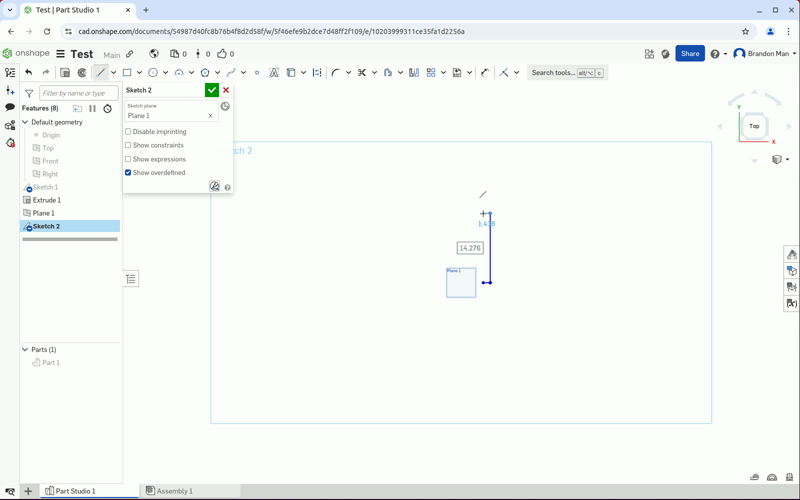
scroll(6)
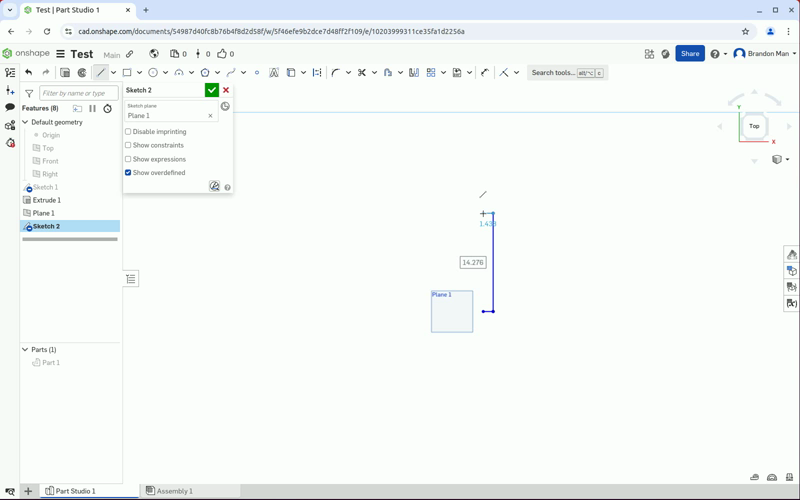
scroll(6)
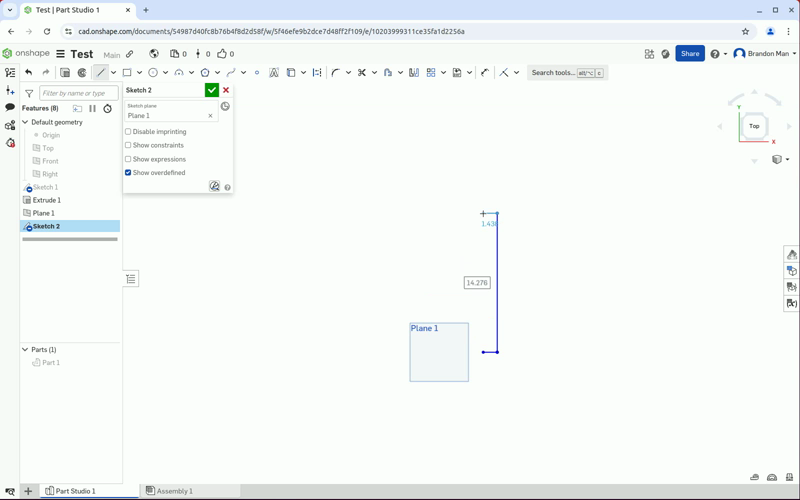
scroll(6)
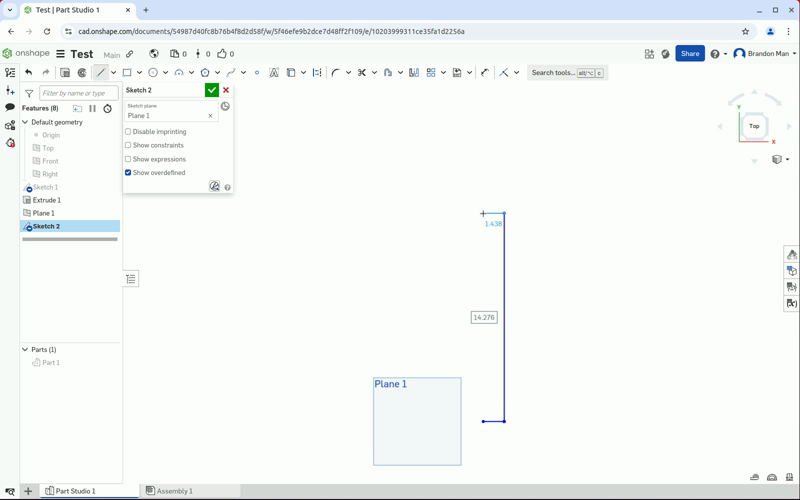
scroll(6)
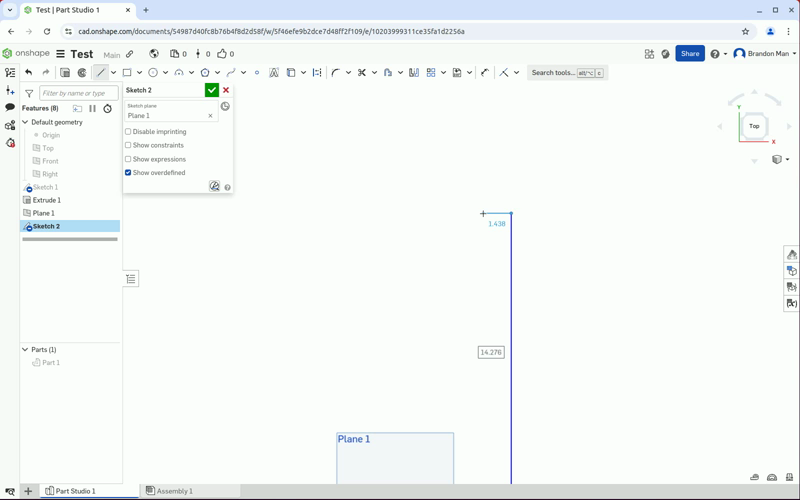
scroll(6)
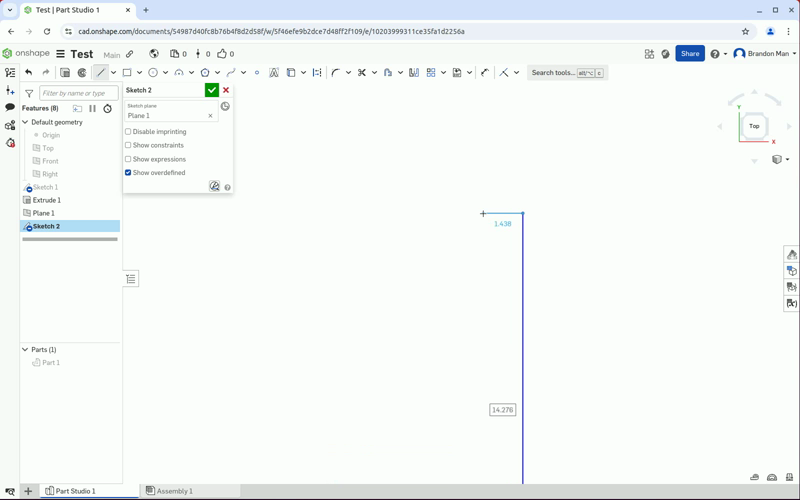
scroll(6)
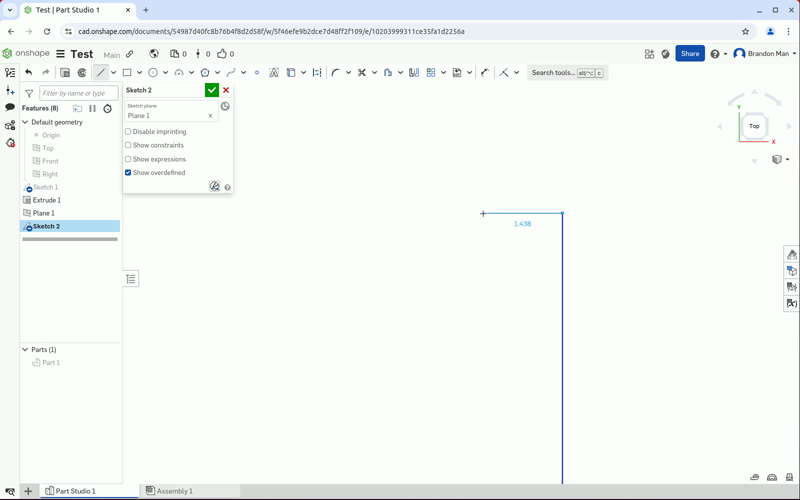
click(483, 213)
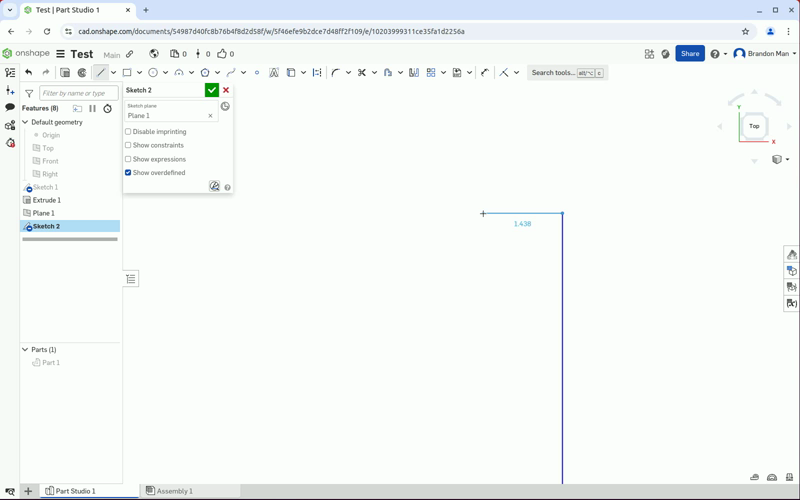
scroll(-6)
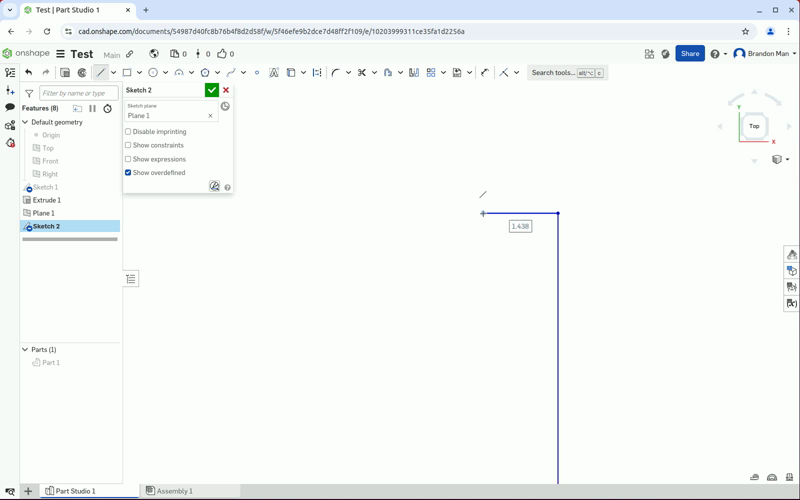
scroll(-6)
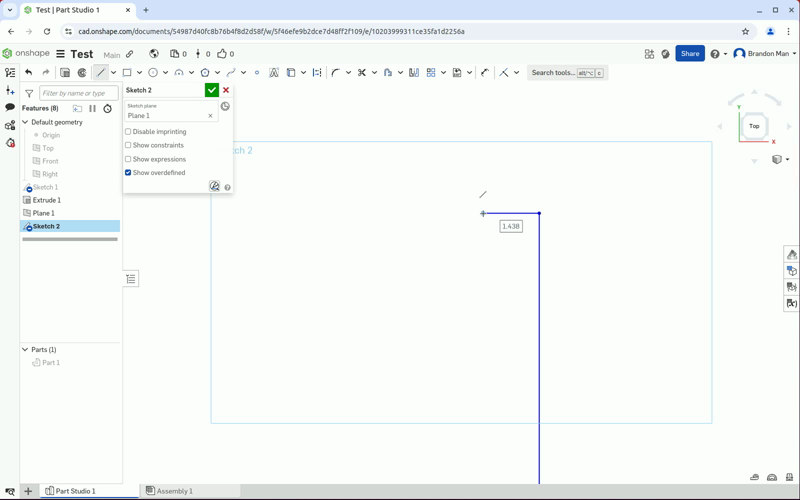
scroll(-6)
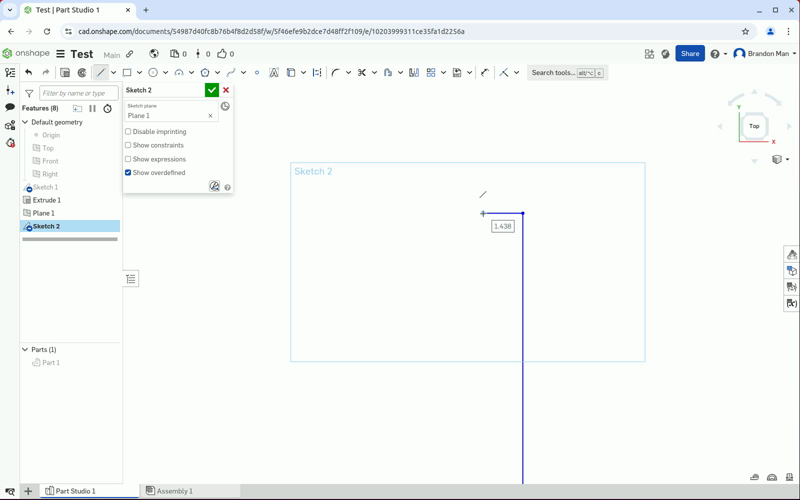
scroll(-6)
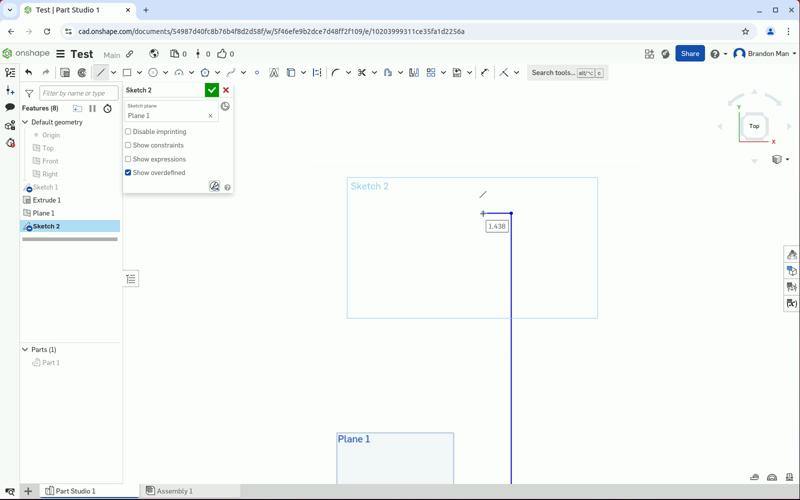
scroll(-6)
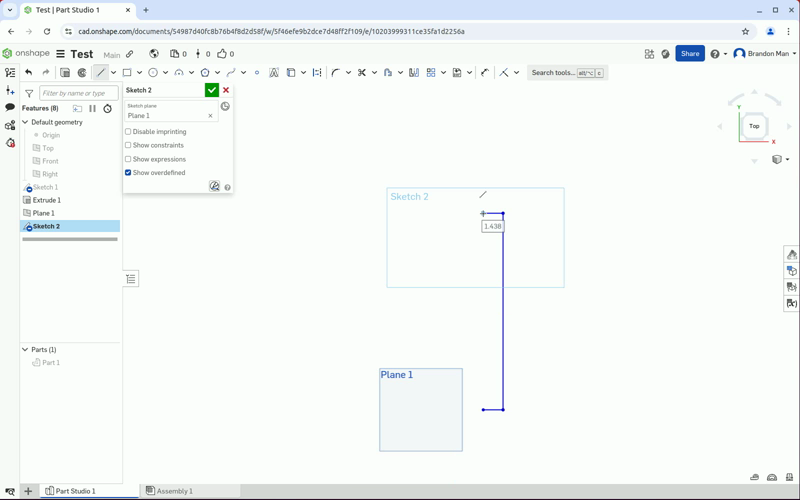
scroll(-6)
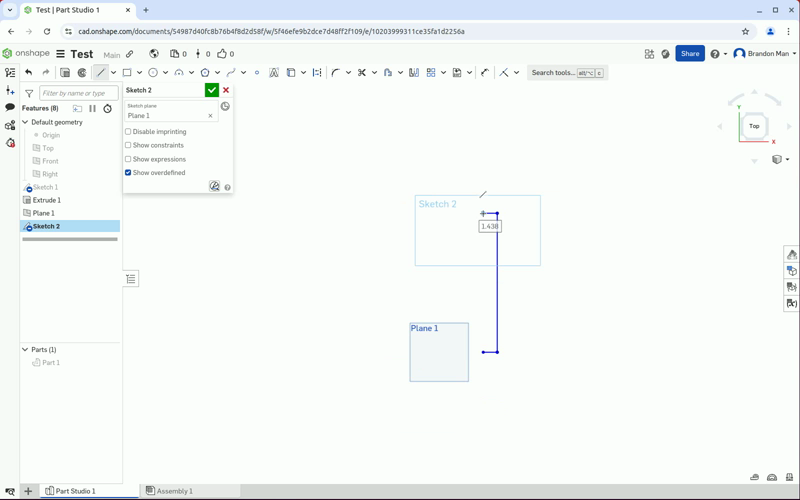
scroll(-6)
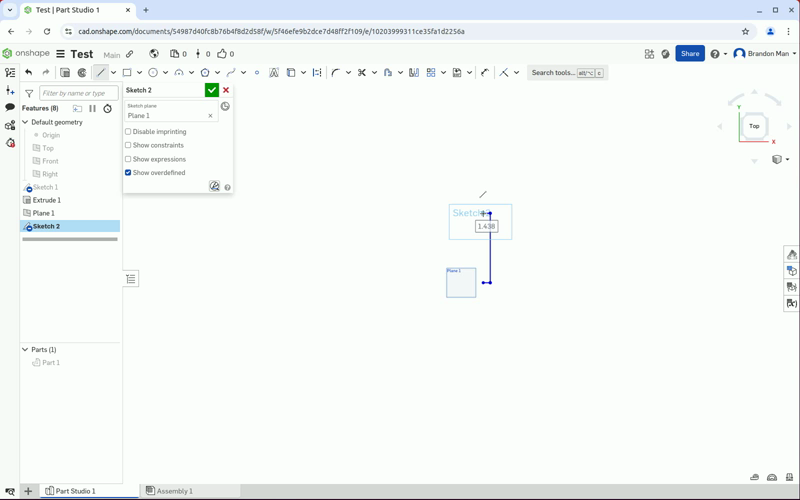
key_up(shift)
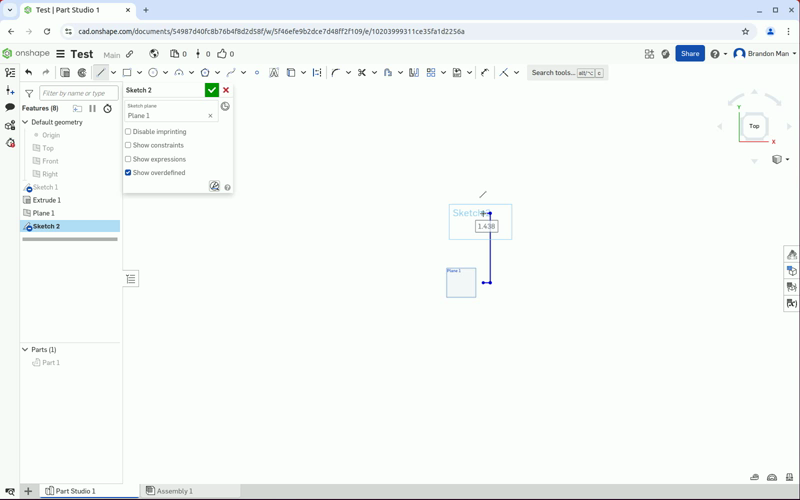
key_down(shift)
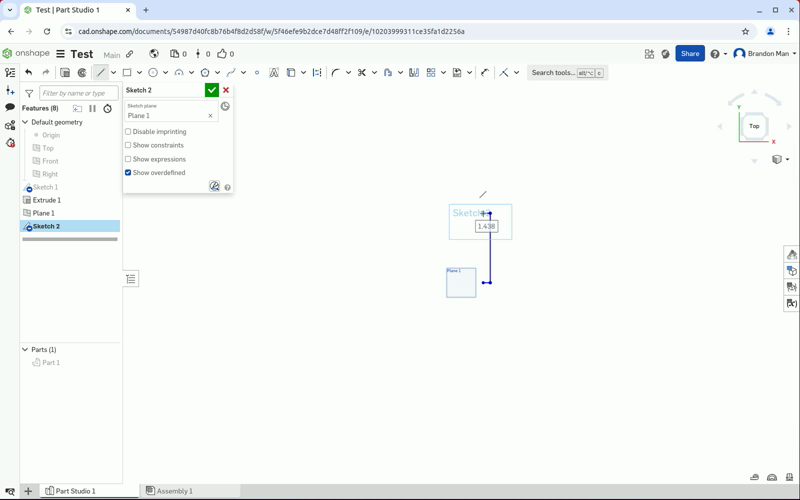
mouse_move(483, 282)
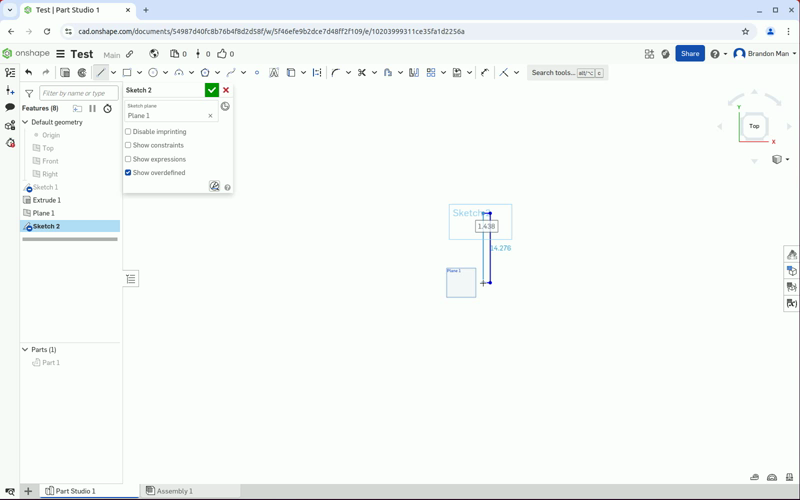
key_up(shift)
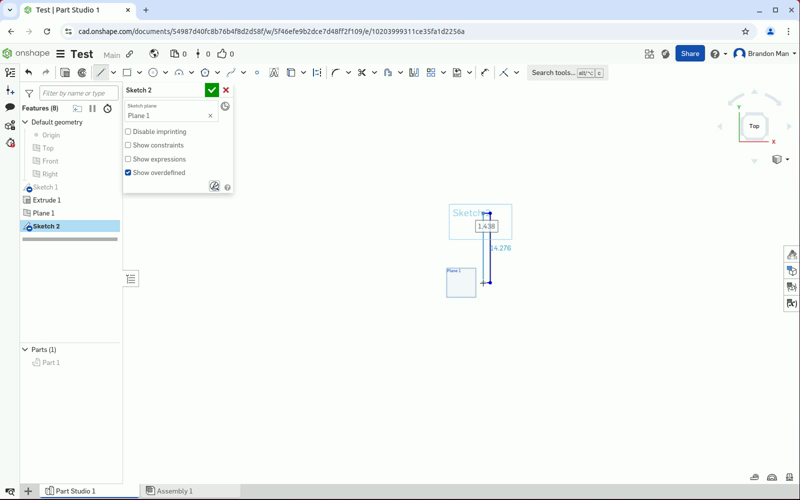
click(483, 282)
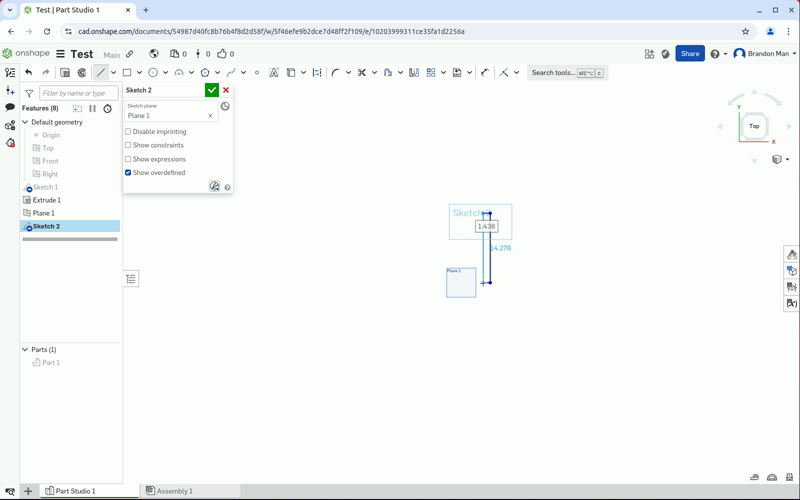
key(esc)
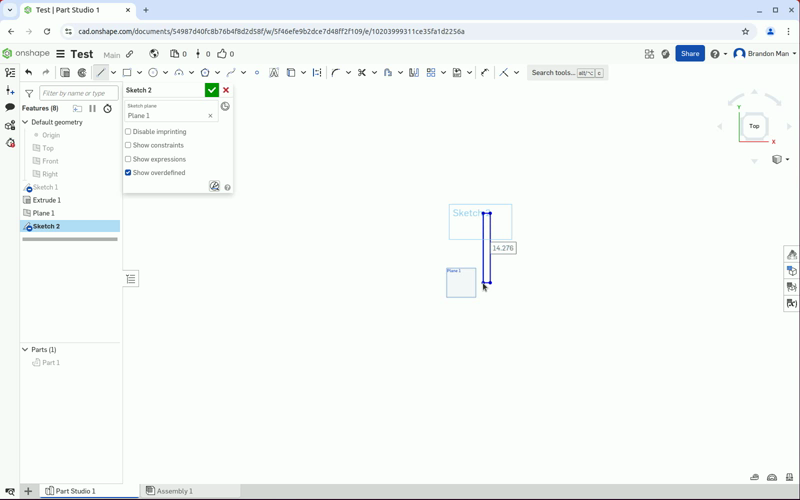
mouse_move(488, 225)
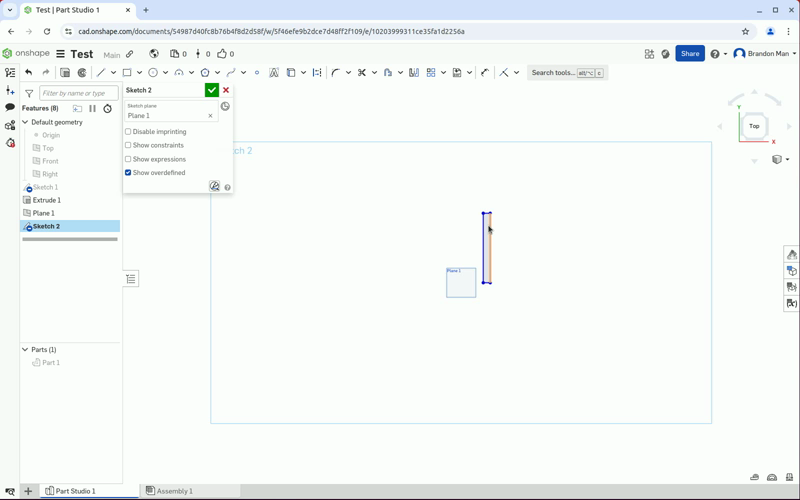
scroll(6)
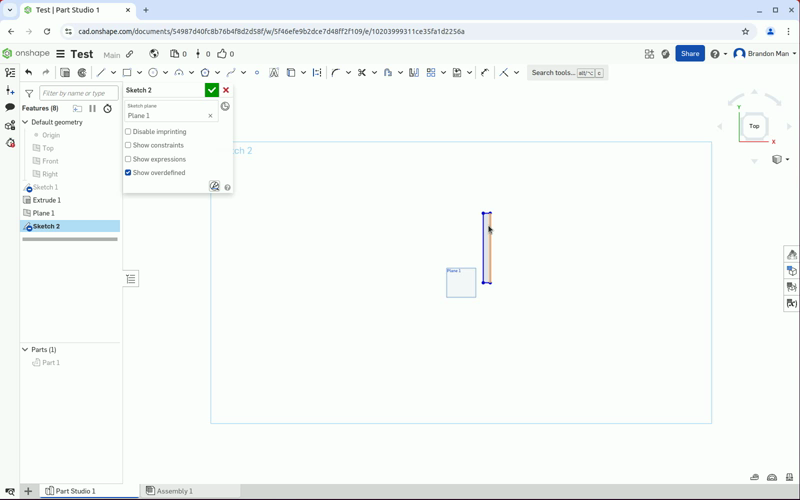
scroll(6)
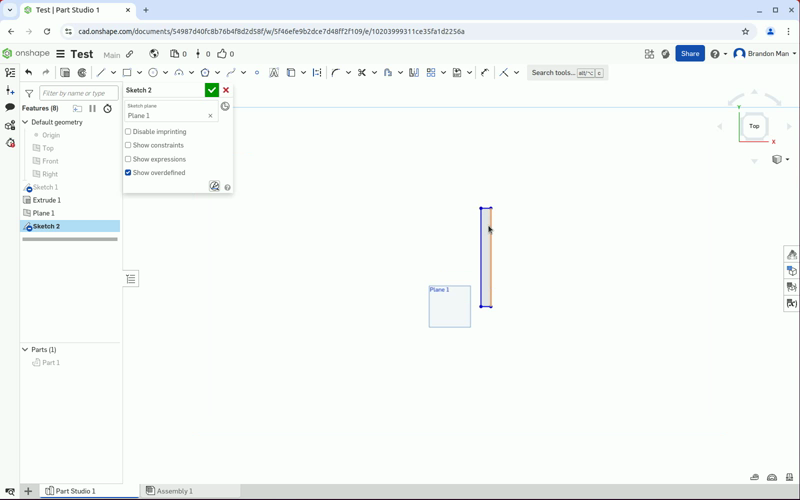
scroll(6)
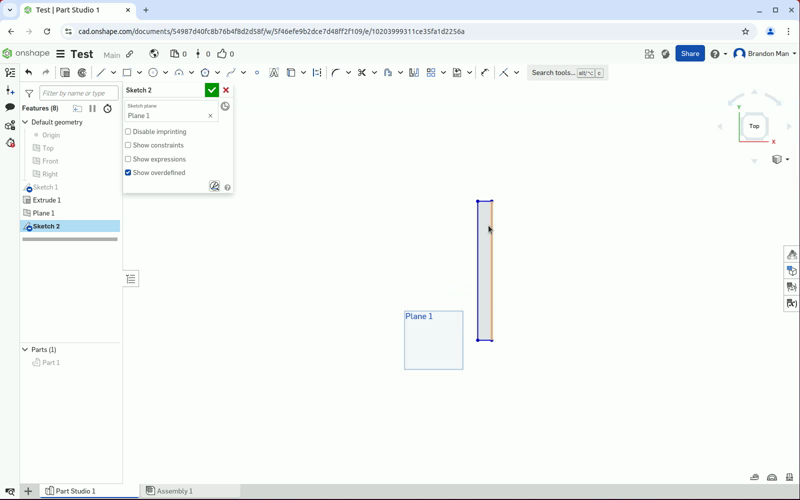
scroll(6)
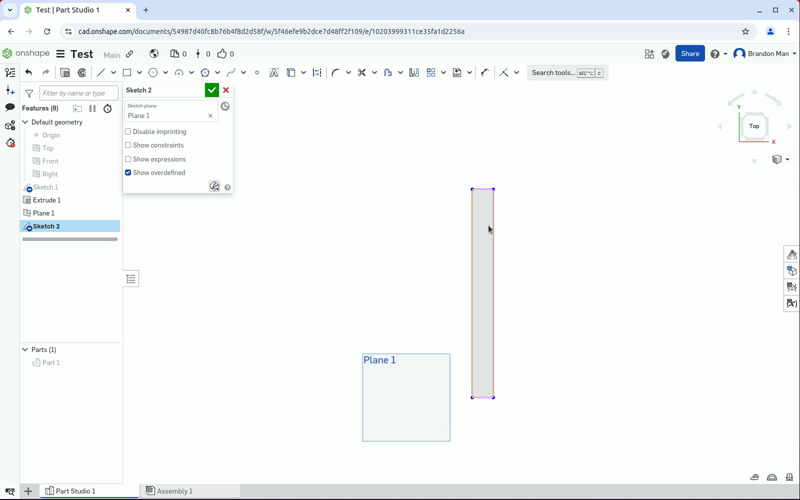
scroll(6)
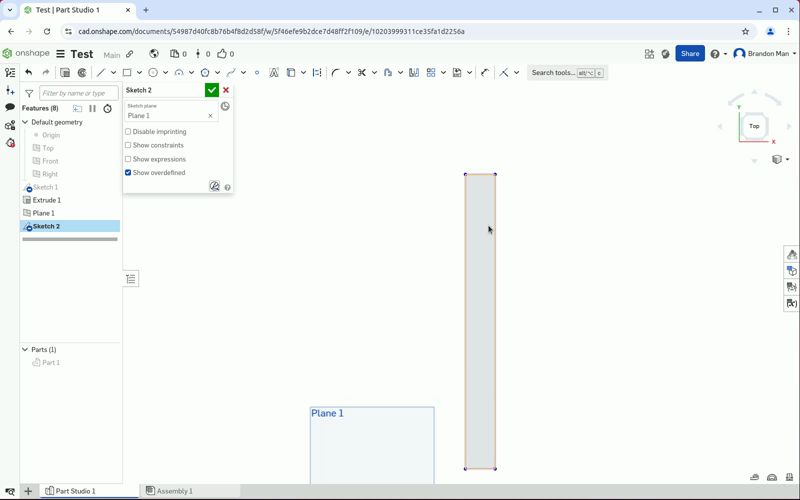
scroll(6)
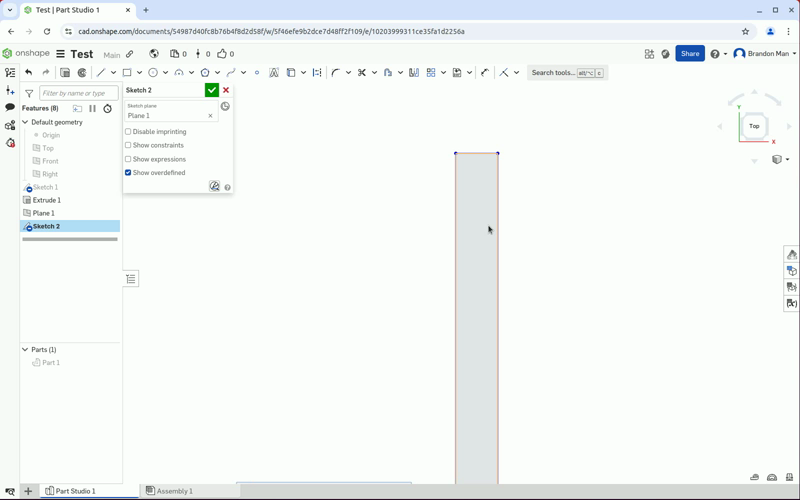
scroll(6)
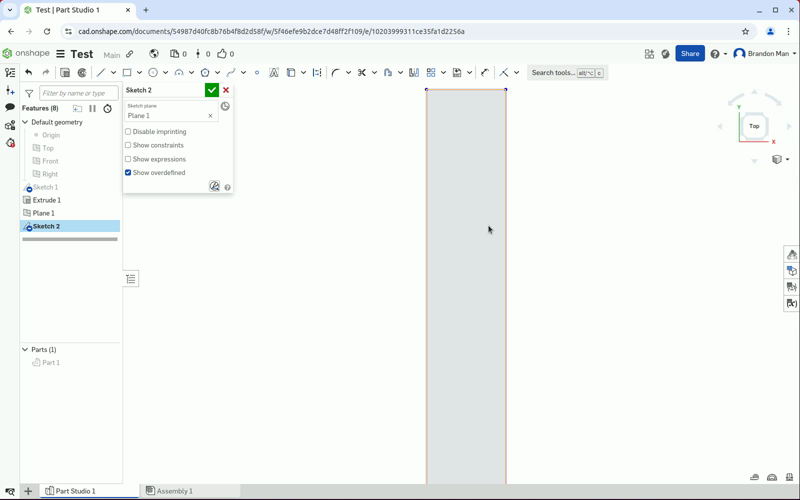
click(488, 225)
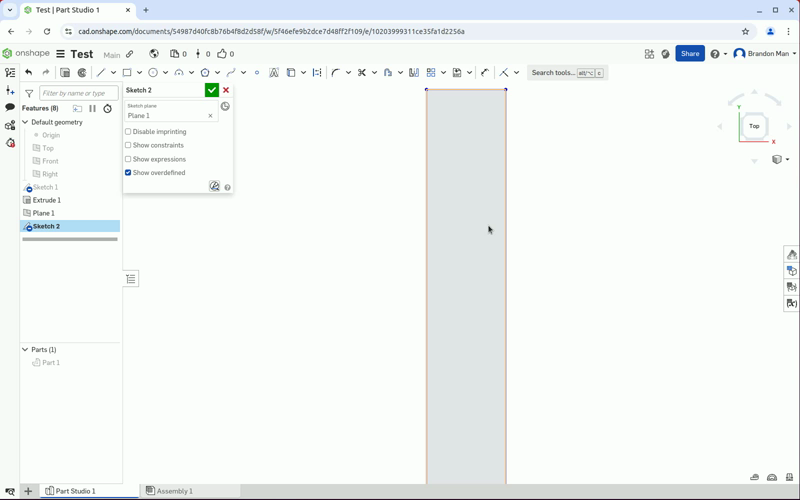
scroll(-6)
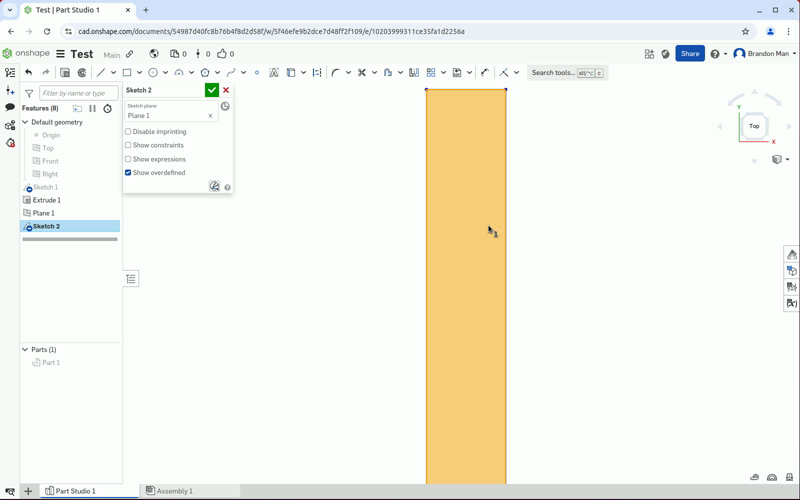
scroll(-6)
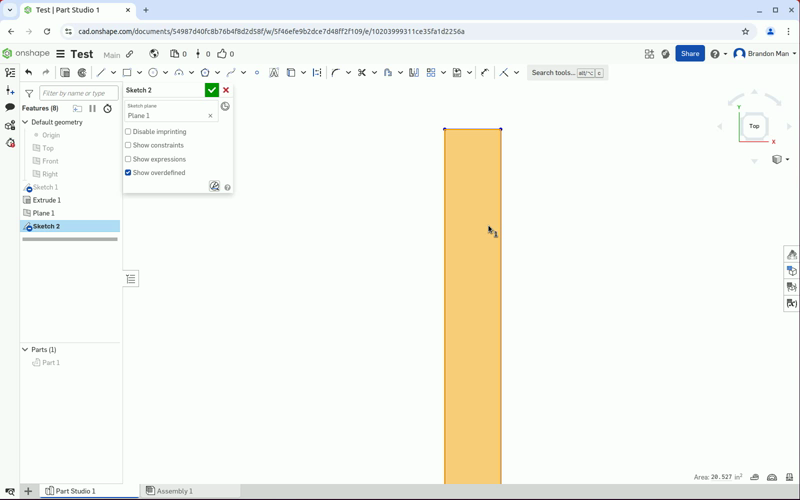
scroll(-6)
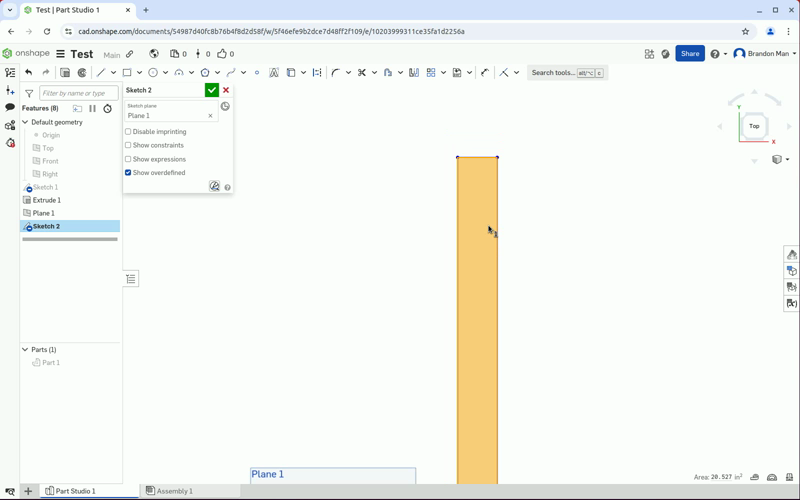
scroll(-6)
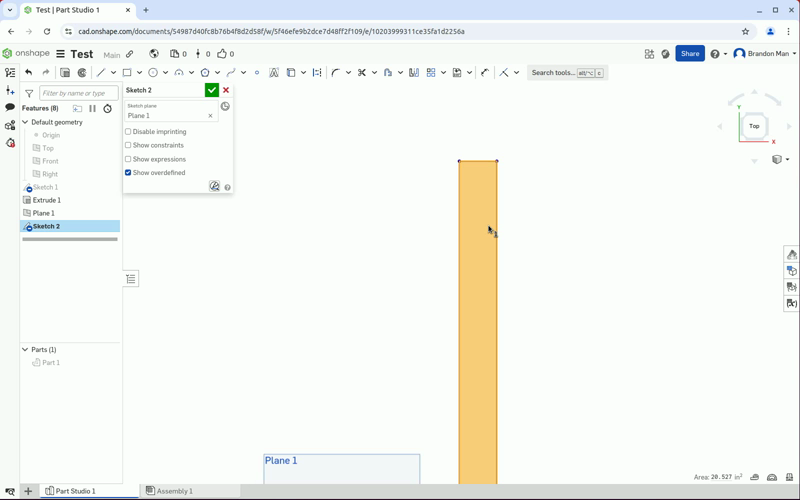
scroll(-6)
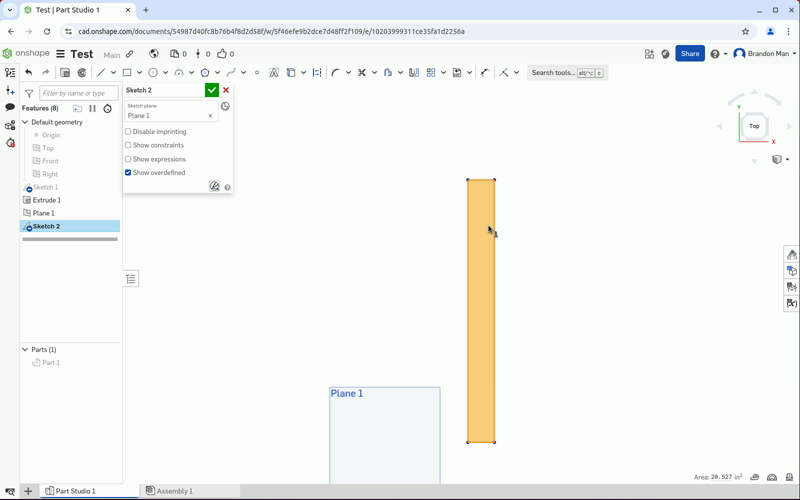
scroll(-6)
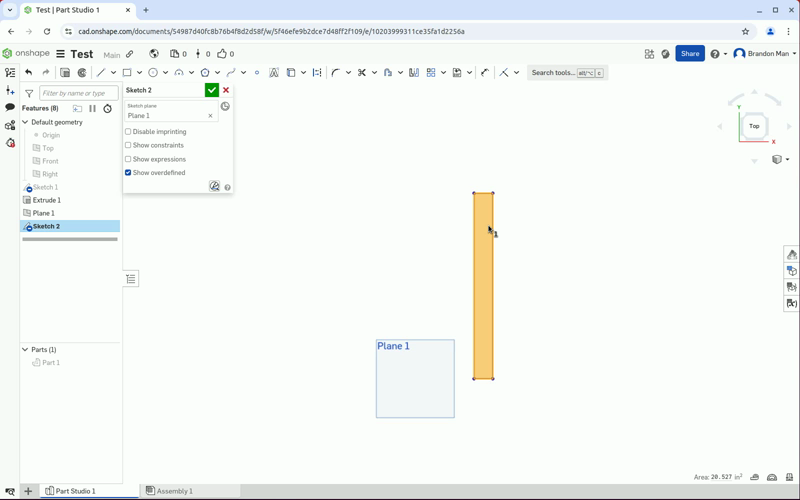
scroll(-6)
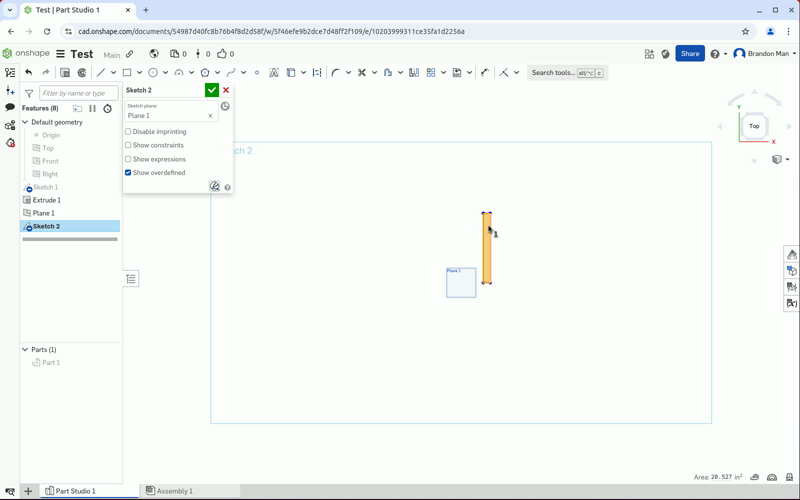
mouse_move(73, 352)
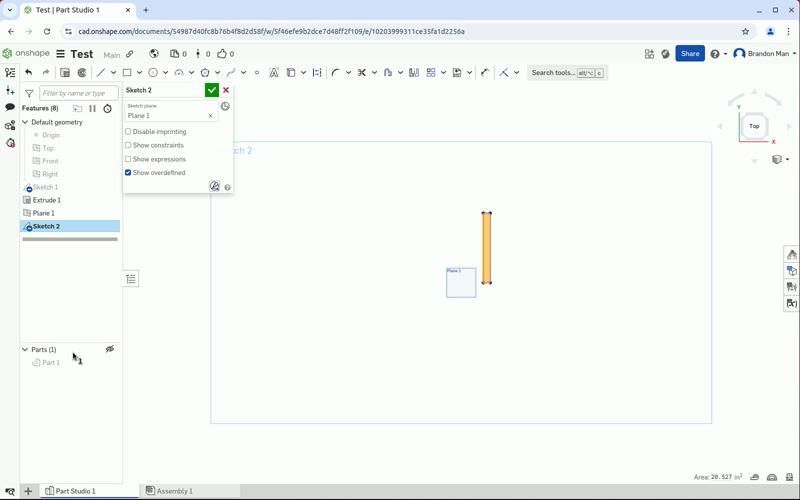
key(shift+y)
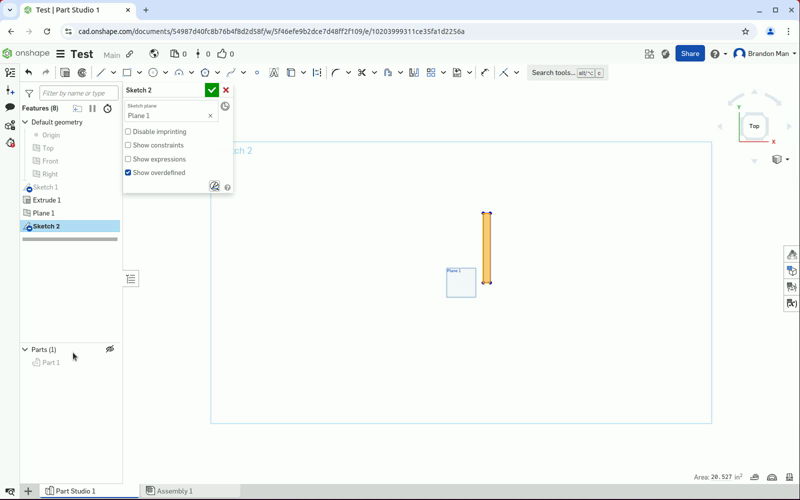
key(shift+e)
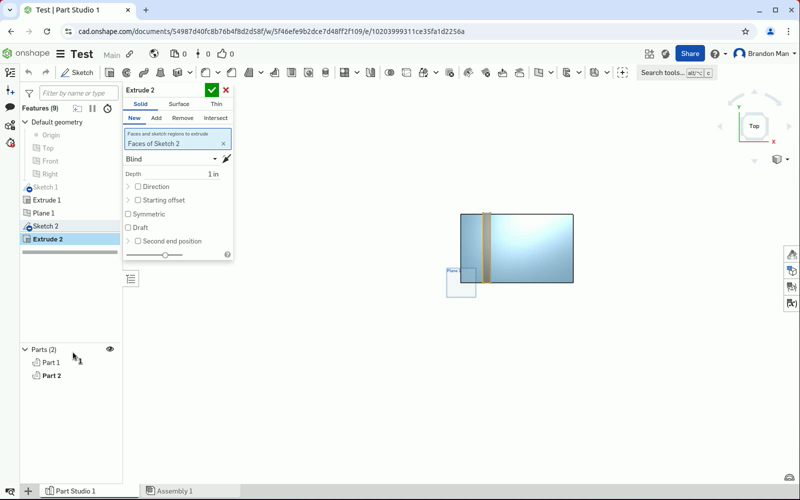
mouse_move(143, 106)
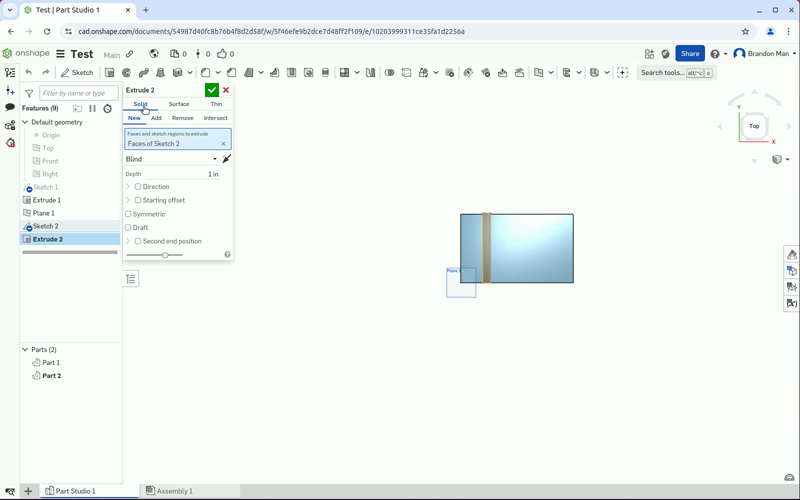
click(143, 106)
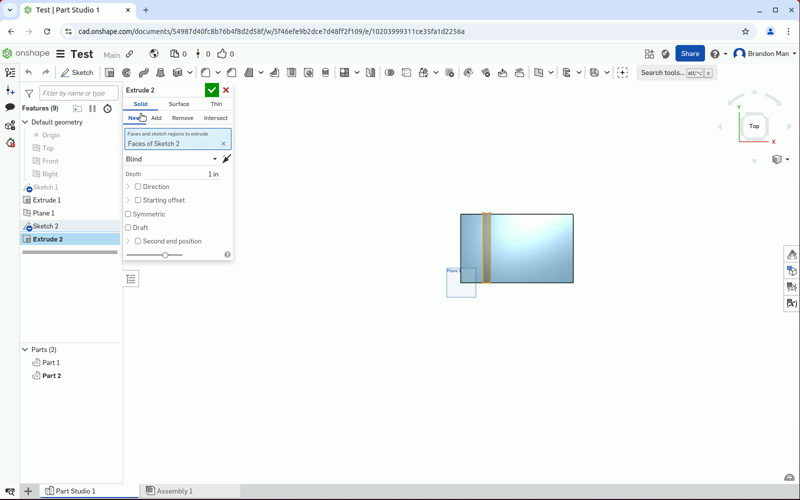
mouse_move(137, 120)
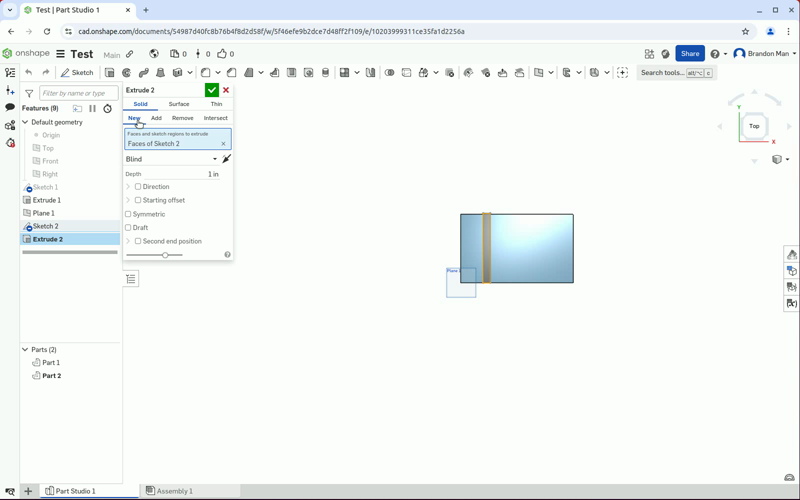
click(137, 120)
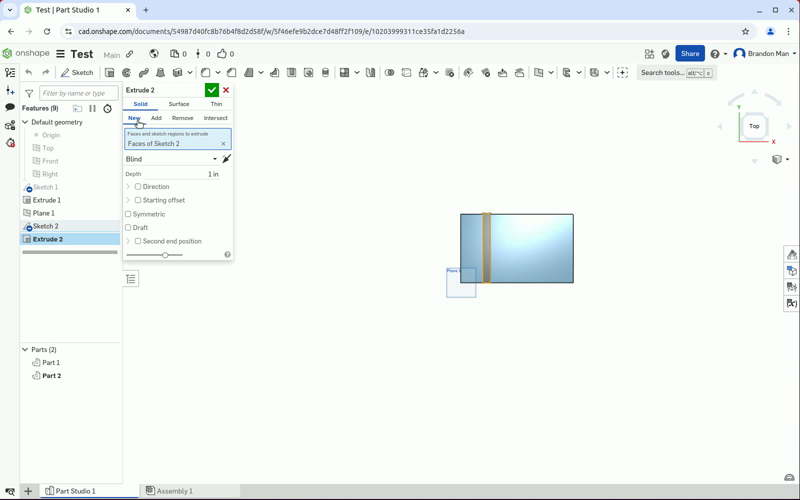
key(tab, 4)
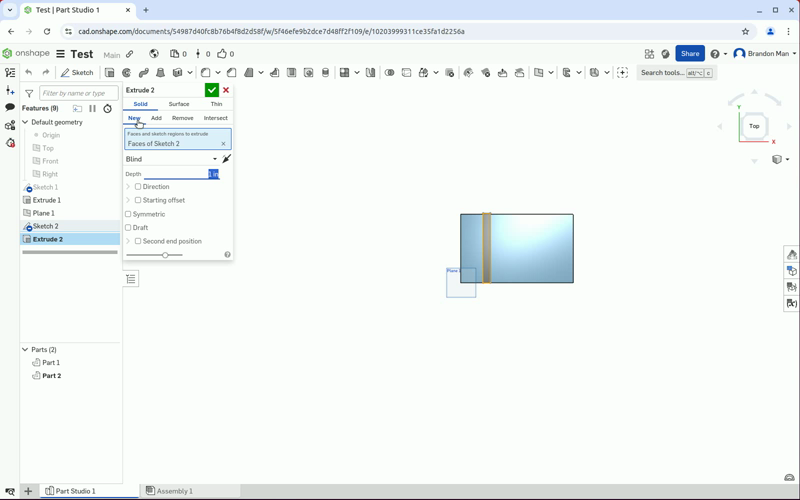
text(0.481)
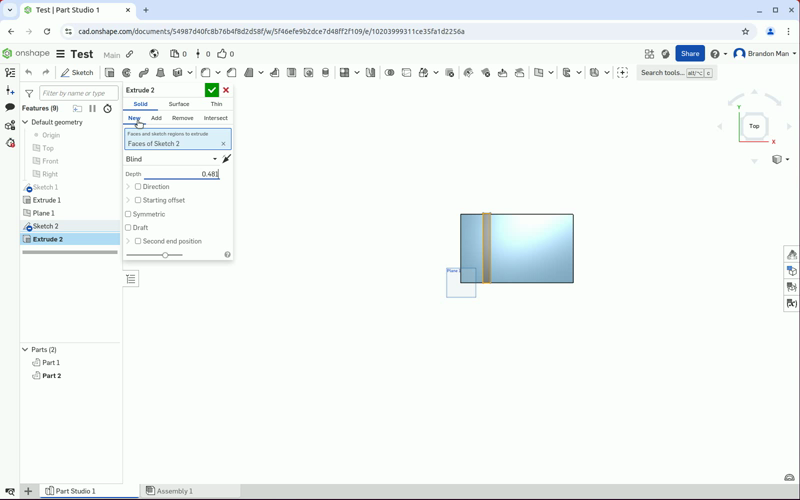
key(enter)
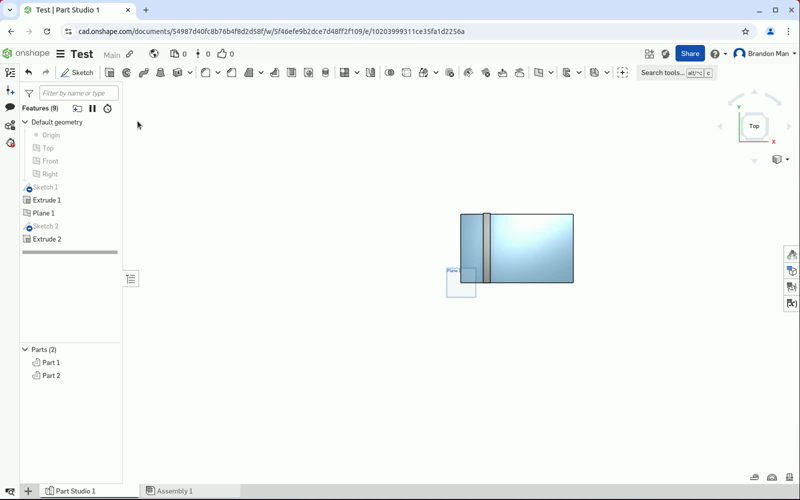
key(shift+h)
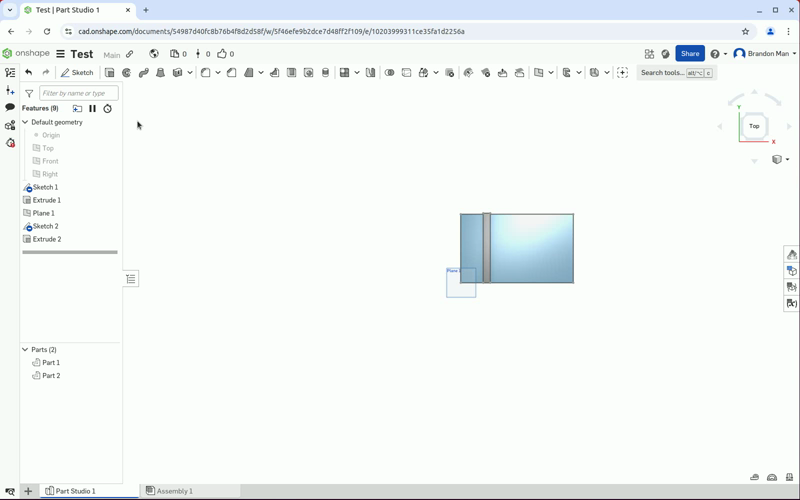
key(shift+h)
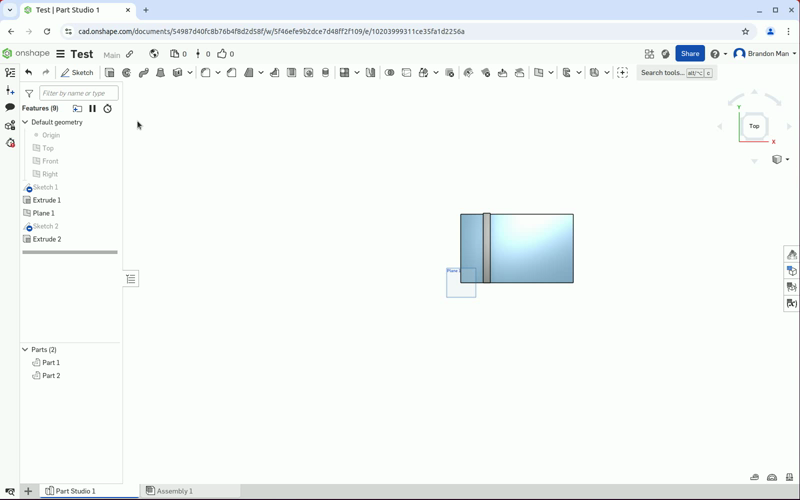
mouse_move(73, 189)
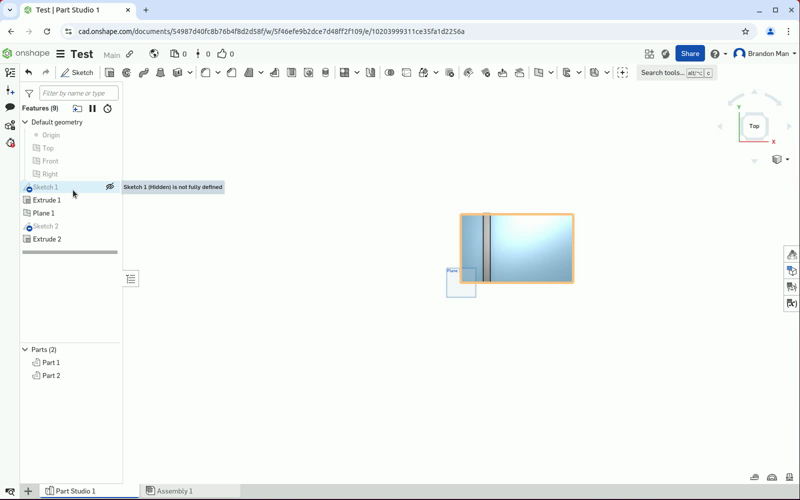
click(73, 189)
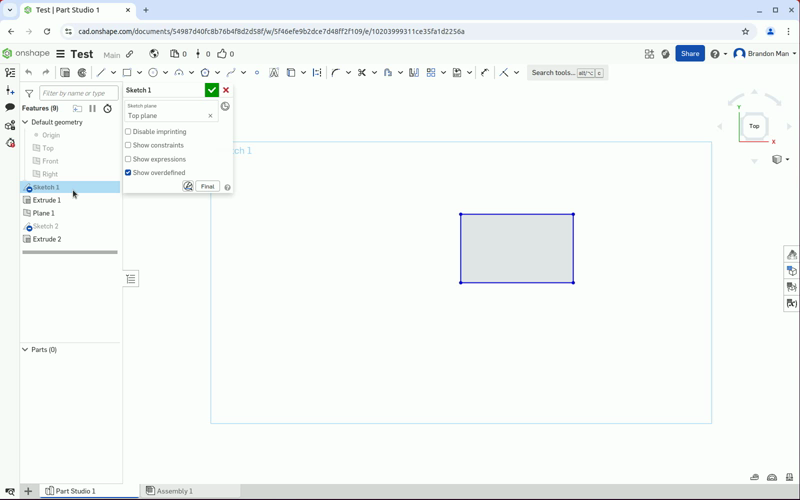
mouse_move(229, 92)
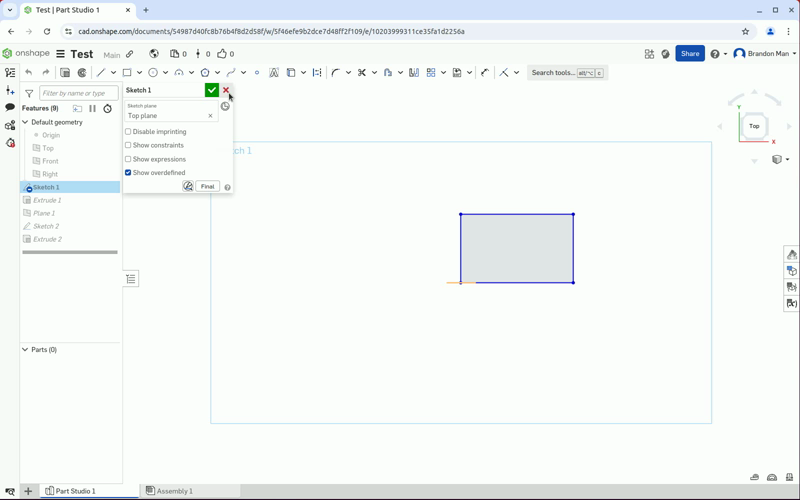
click(229, 92)
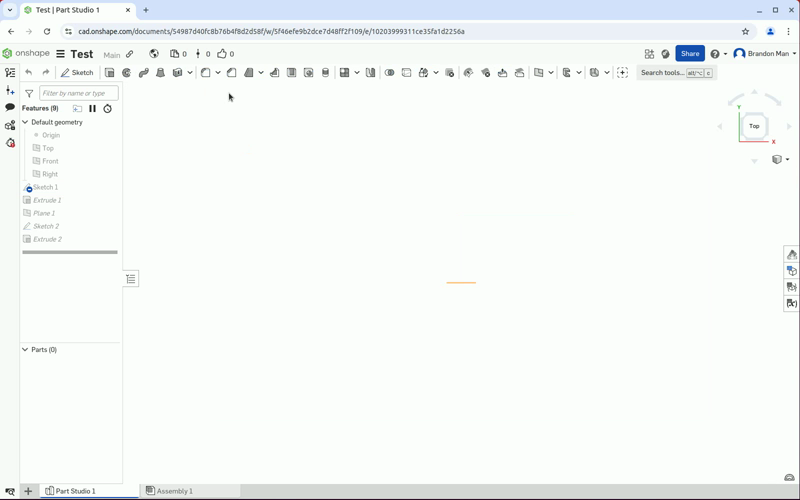
key(shift+s)
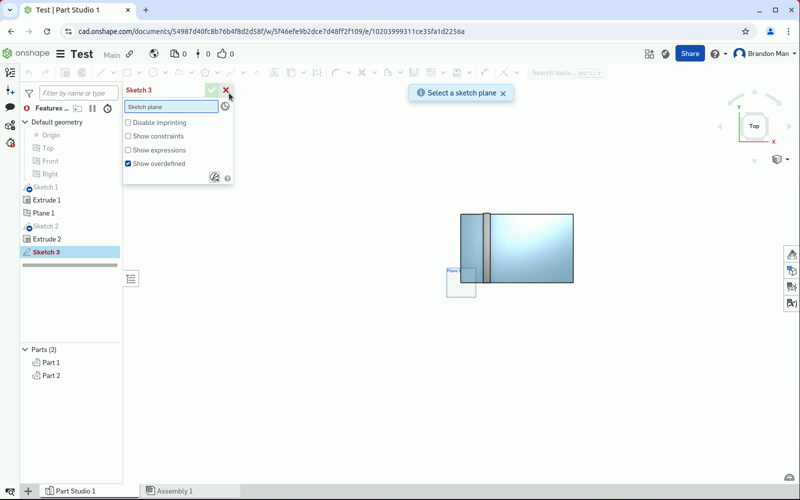
mouse_move(73, 215)
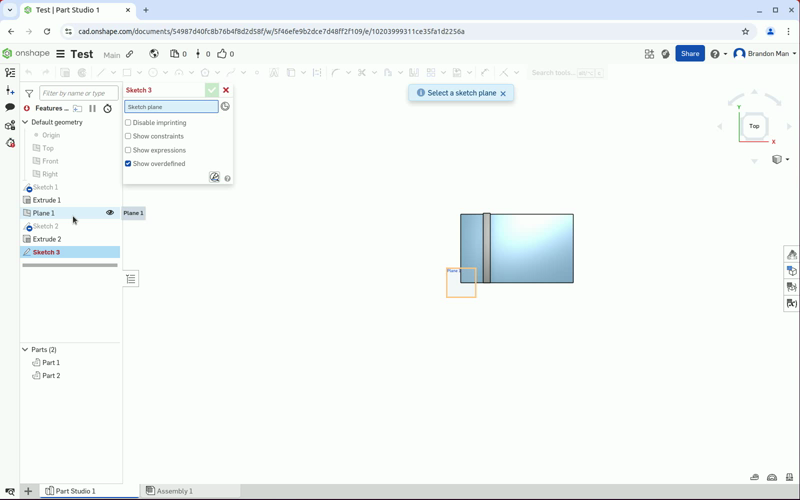
click(73, 215)
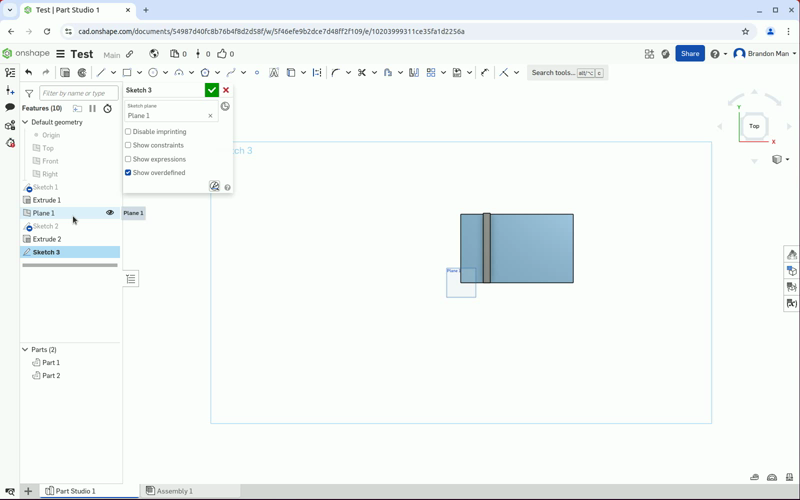
mouse_move(73, 352)
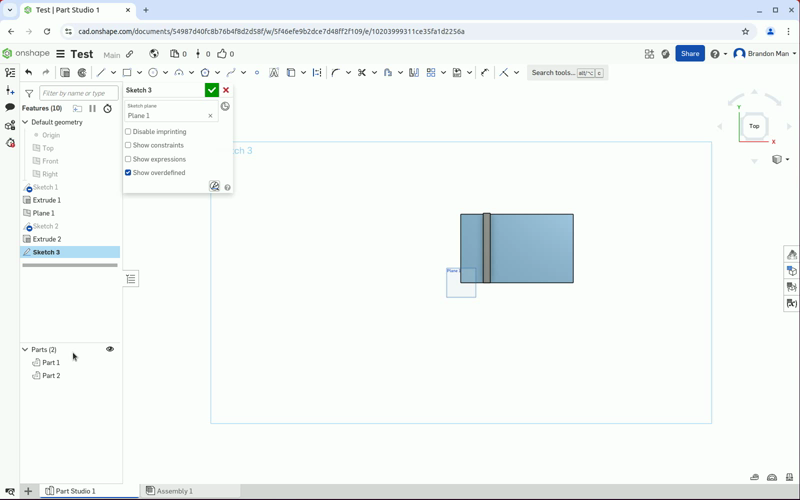
key(y)
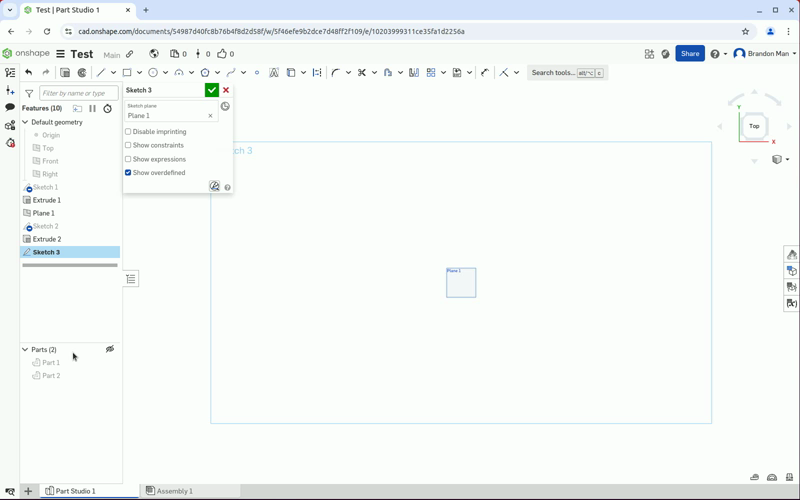
key(l)
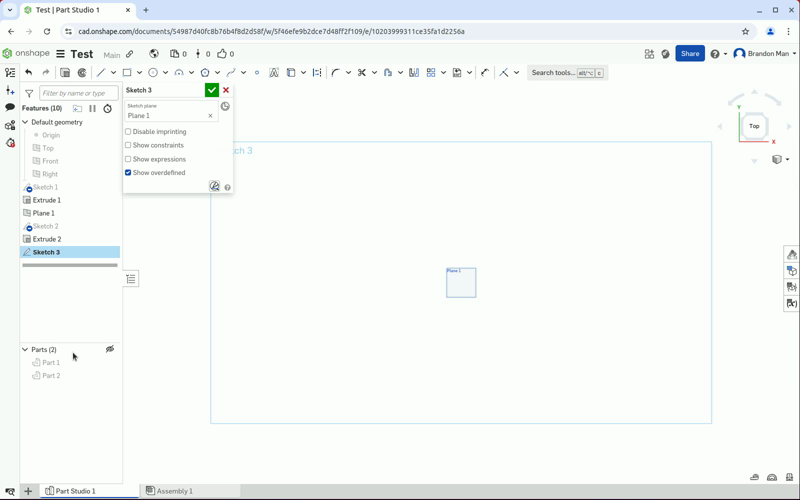
key_down(shift)
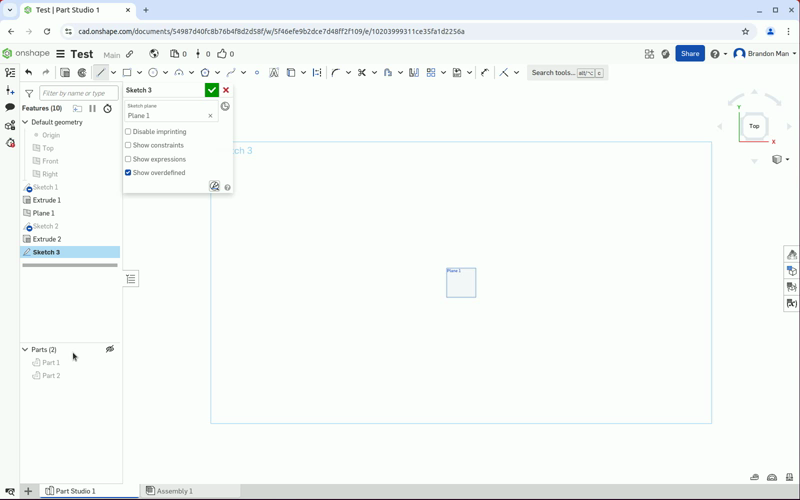
mouse_move(543, 282)
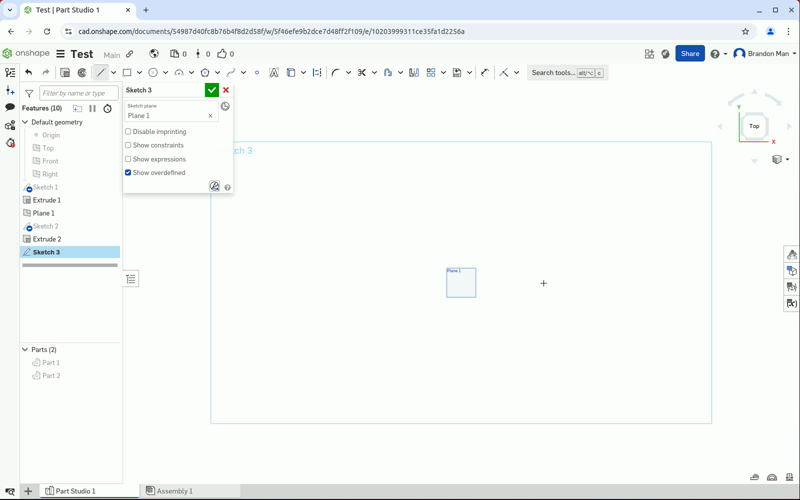
click(543, 282)
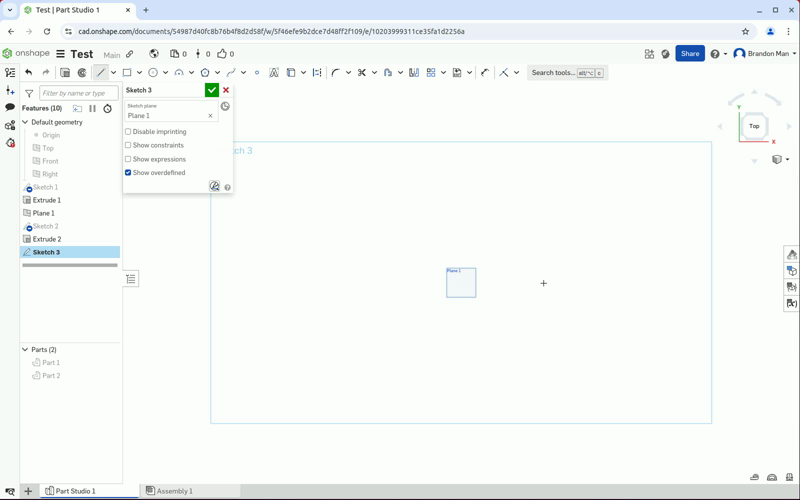
key_up(shift)
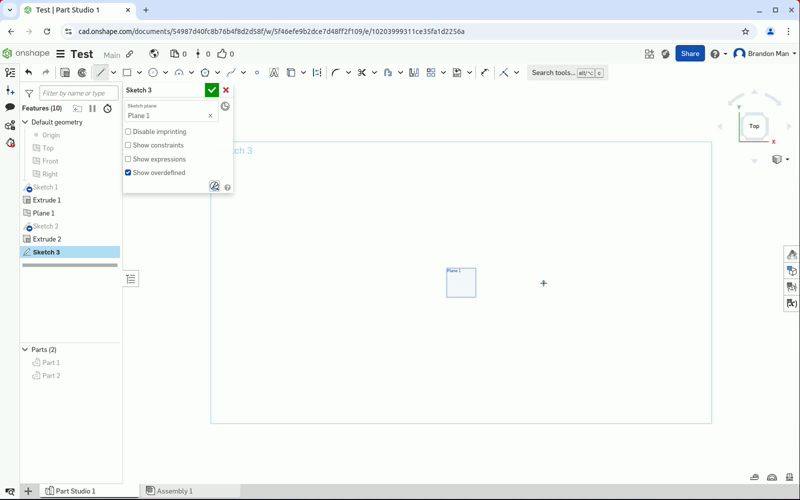
key_down(shift)
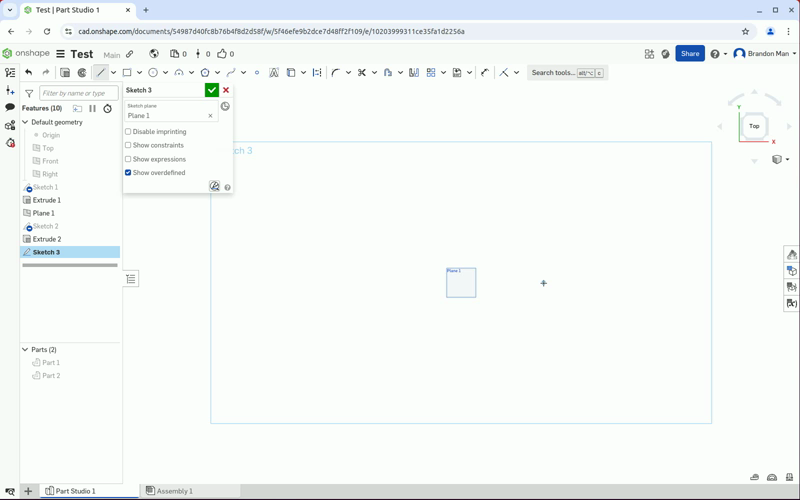
mouse_move(573, 282)
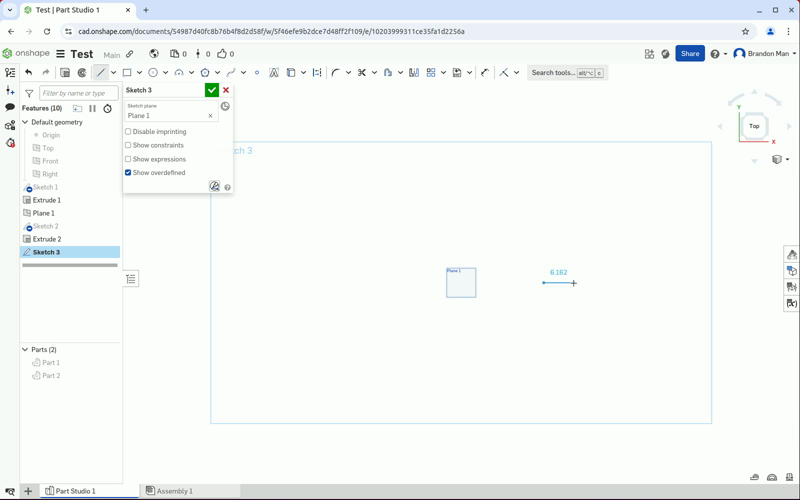
mouse_move(551, 282)
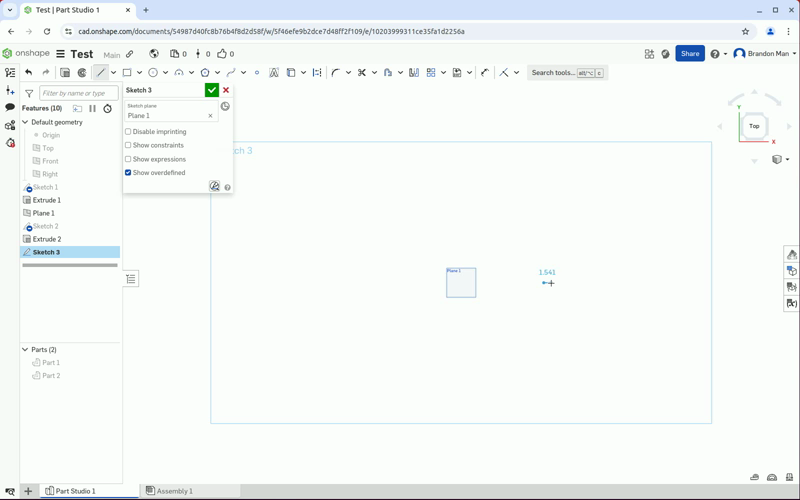
click(551, 282)
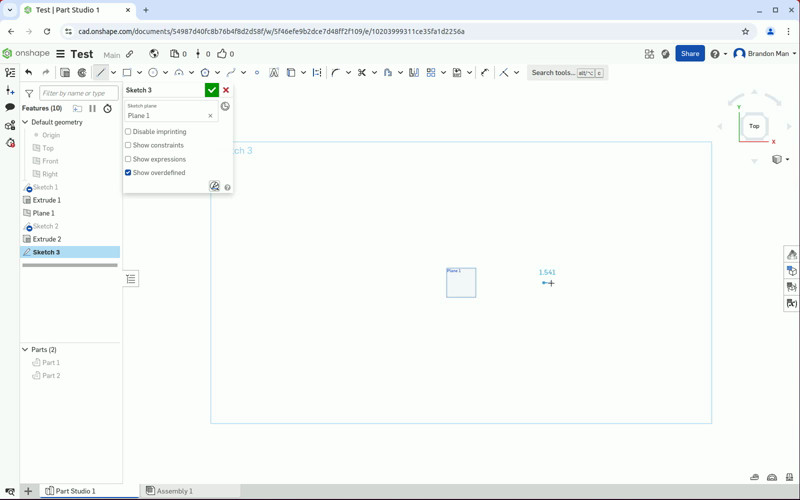
key_up(shift)
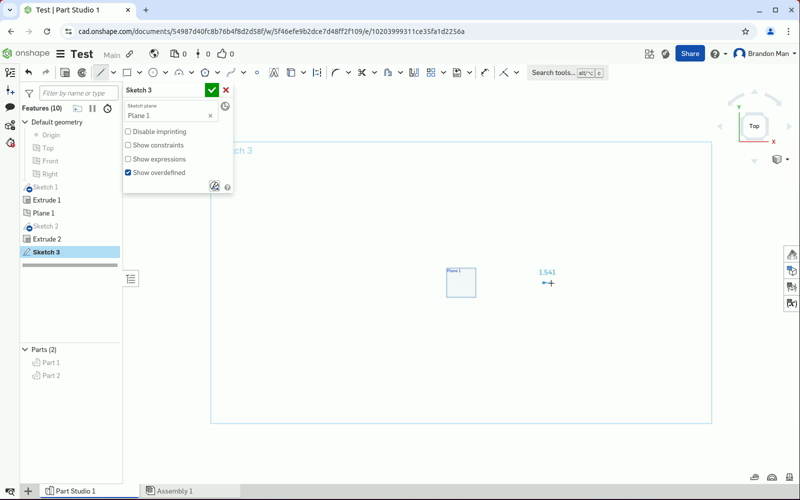
key_down(shift)
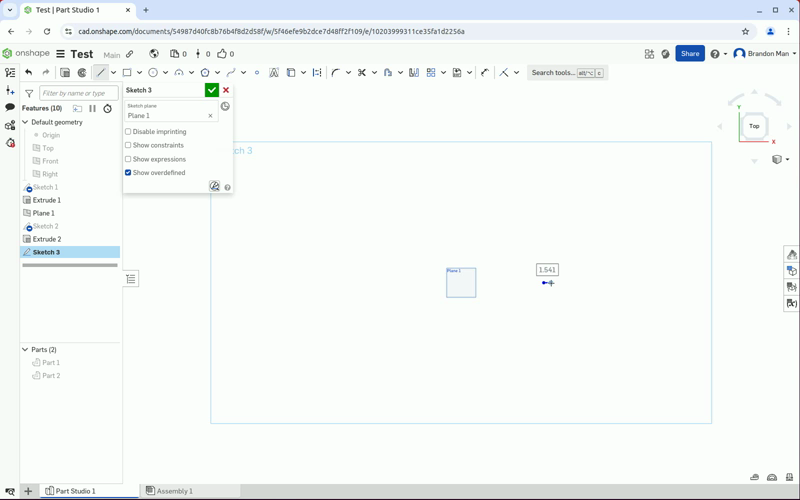
mouse_move(551, 213)
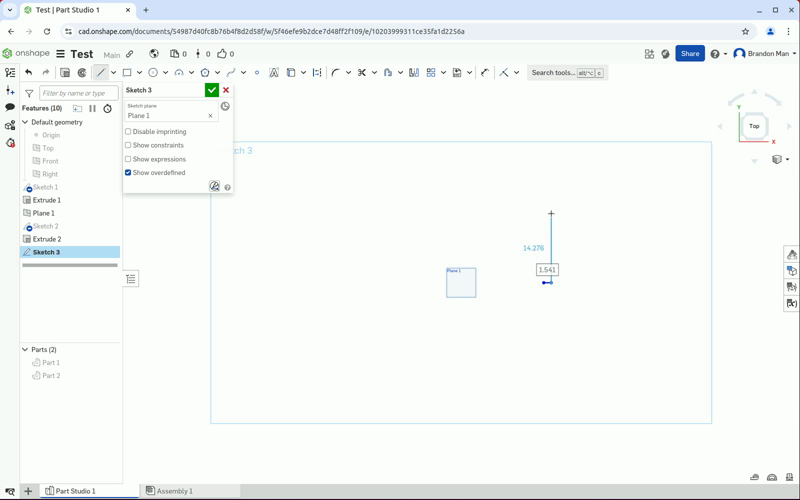
click(551, 213)
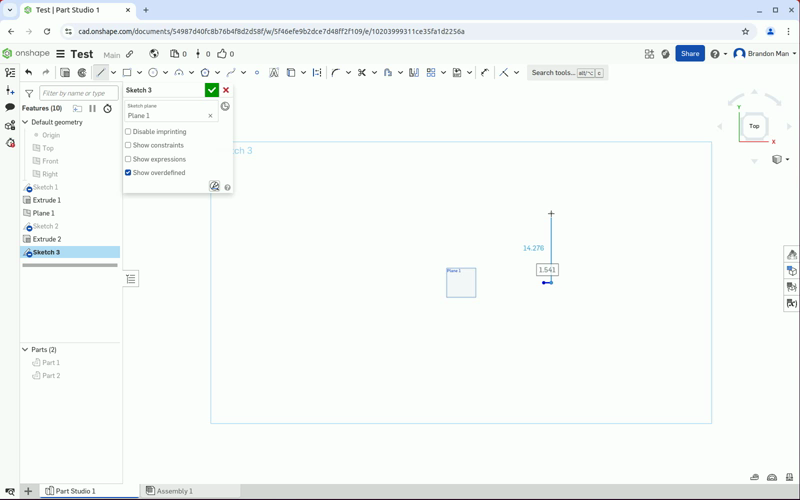
key_up(shift)
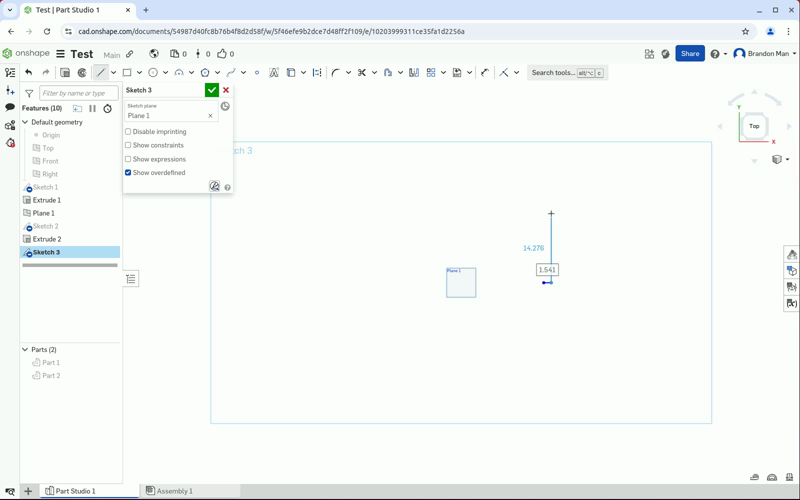
key_down(shift)
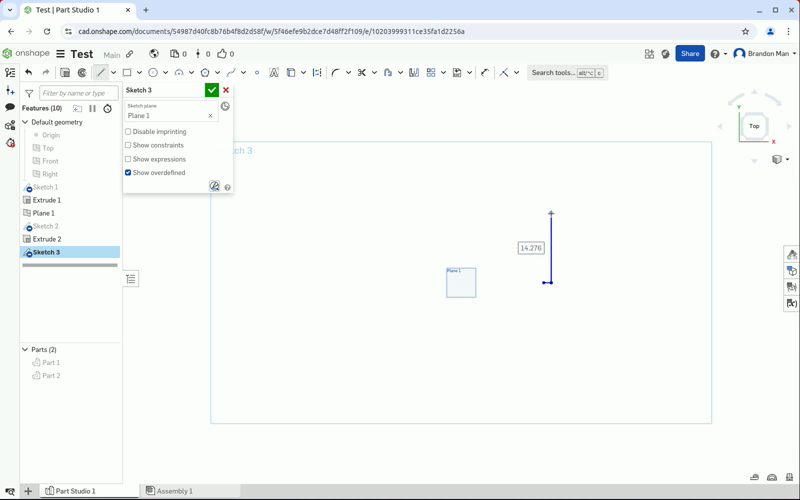
mouse_move(581, 213)
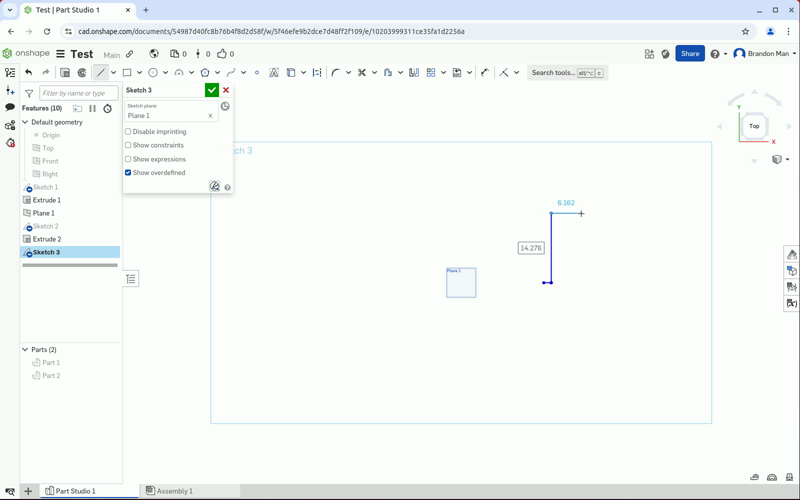
mouse_move(543, 213)
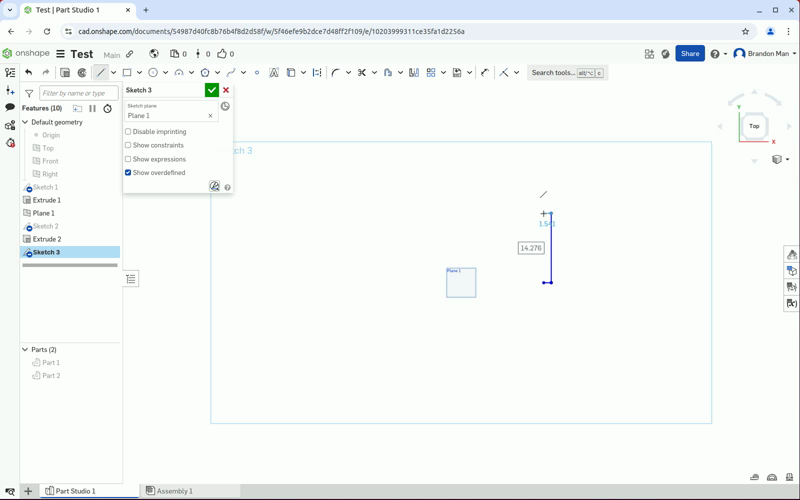
click(543, 213)
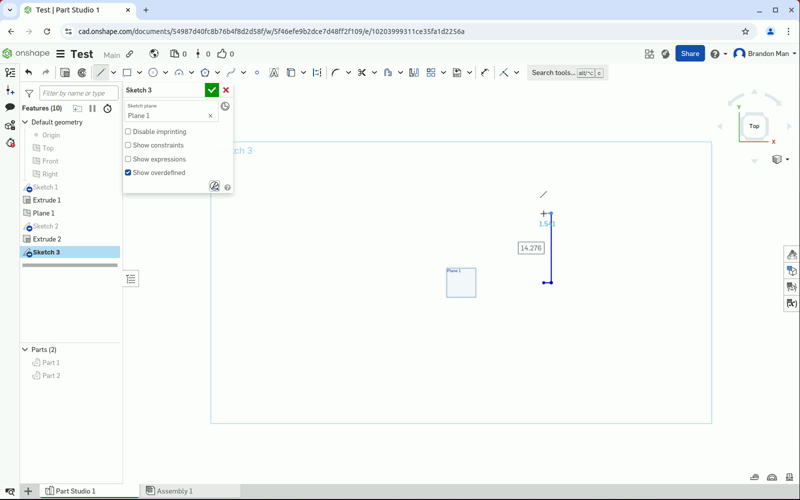
key_up(shift)
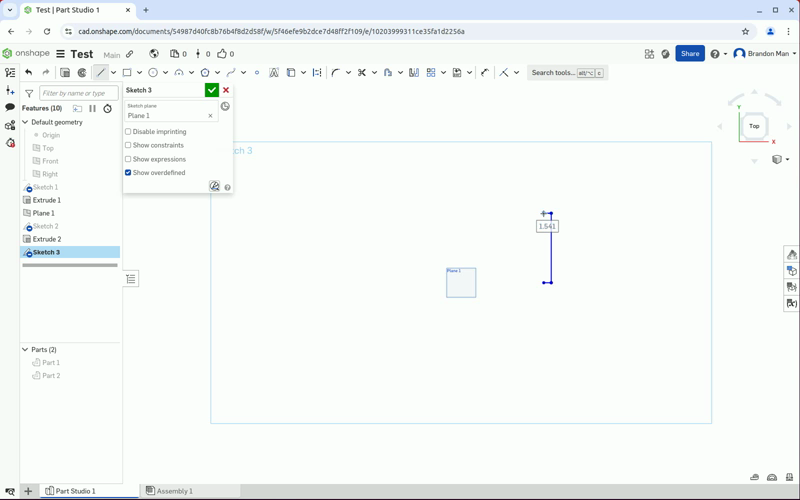
key_down(shift)
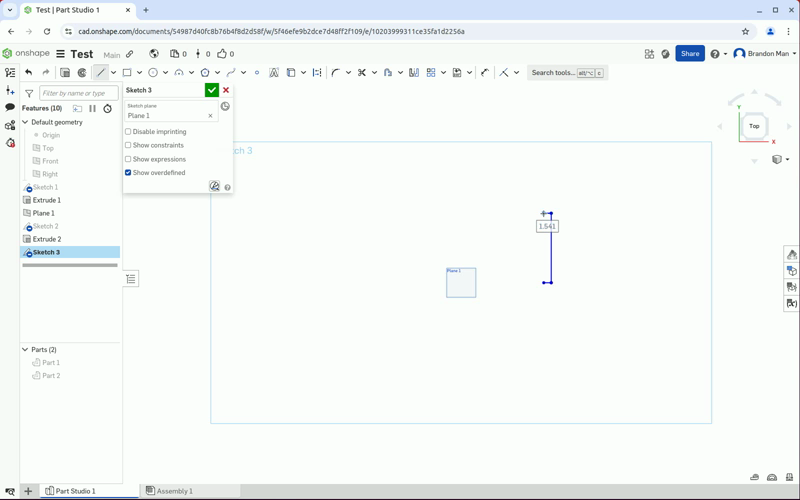
mouse_move(543, 282)
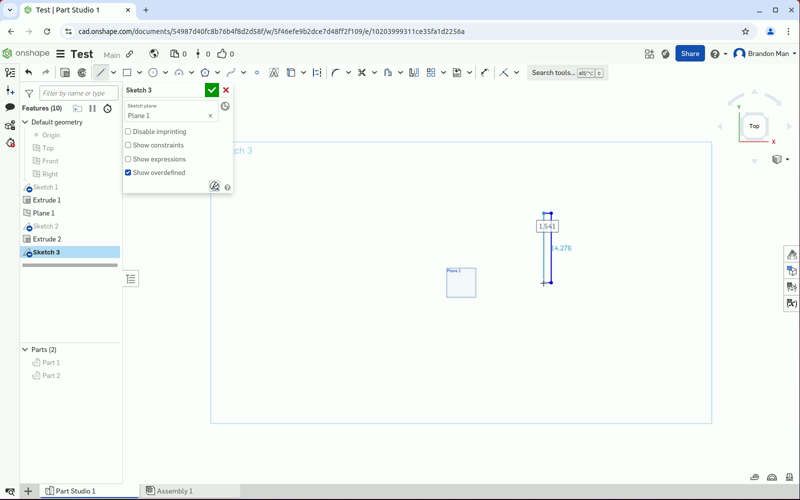
key_up(shift)
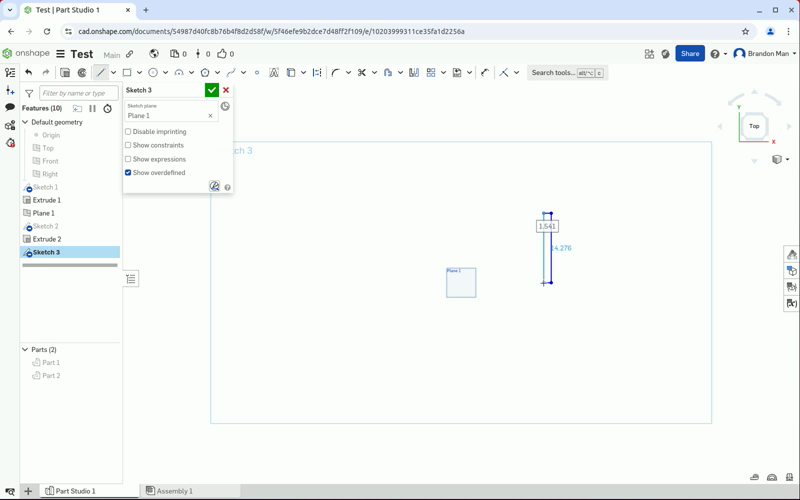
click(543, 282)
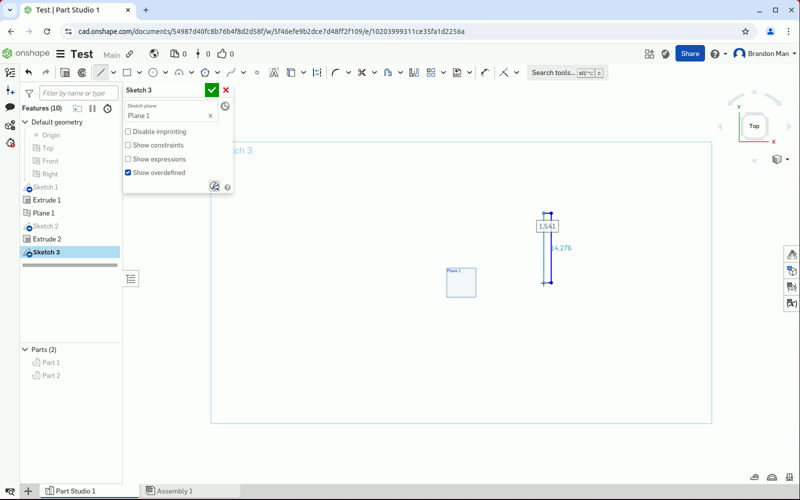
key(esc)
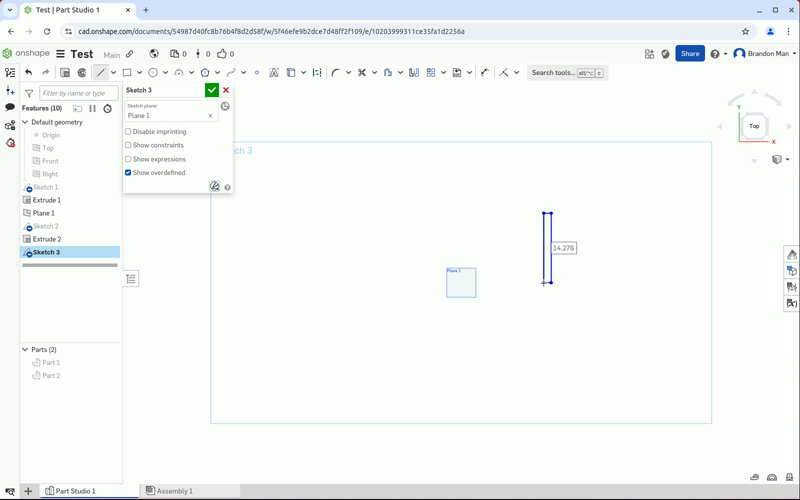
mouse_move(545, 263)
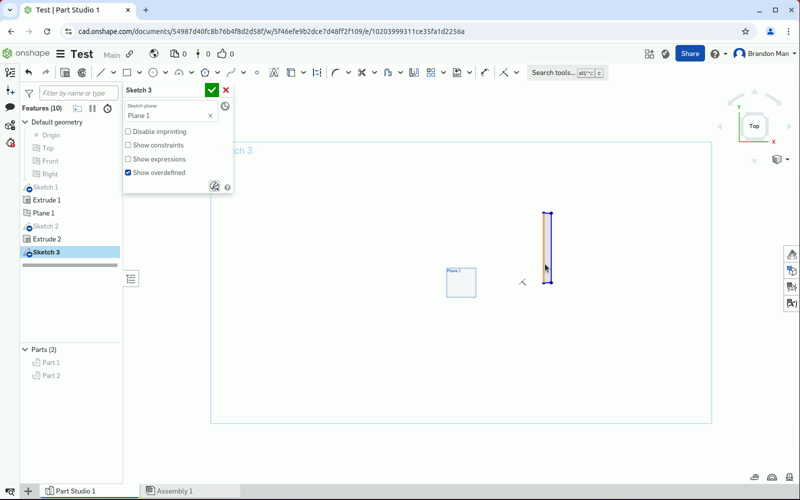
scroll(6)
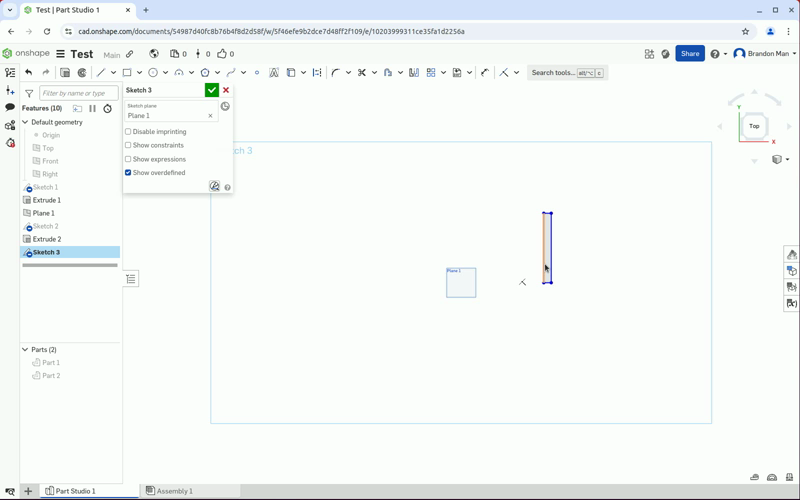
scroll(6)
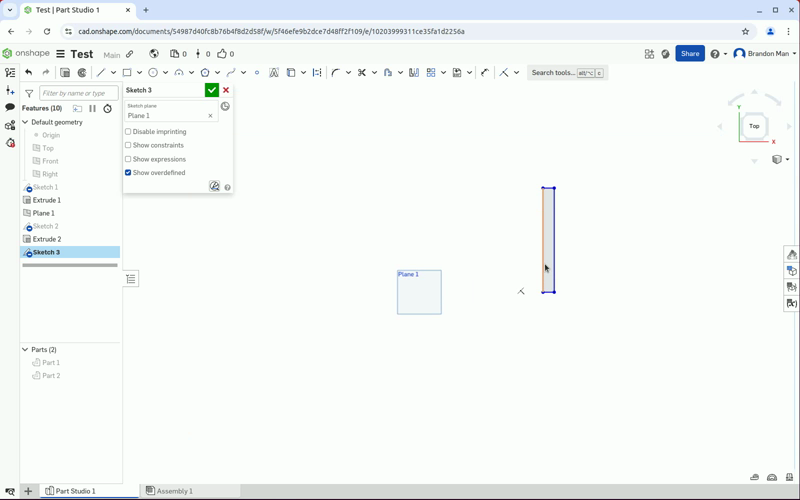
scroll(6)
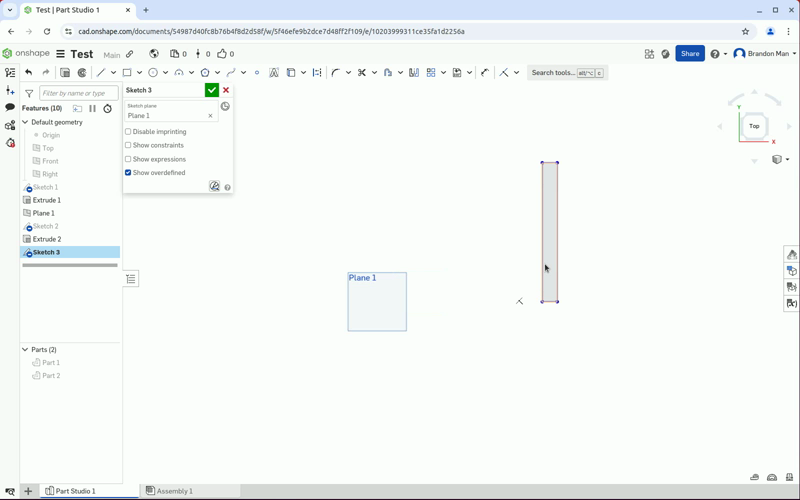
scroll(6)
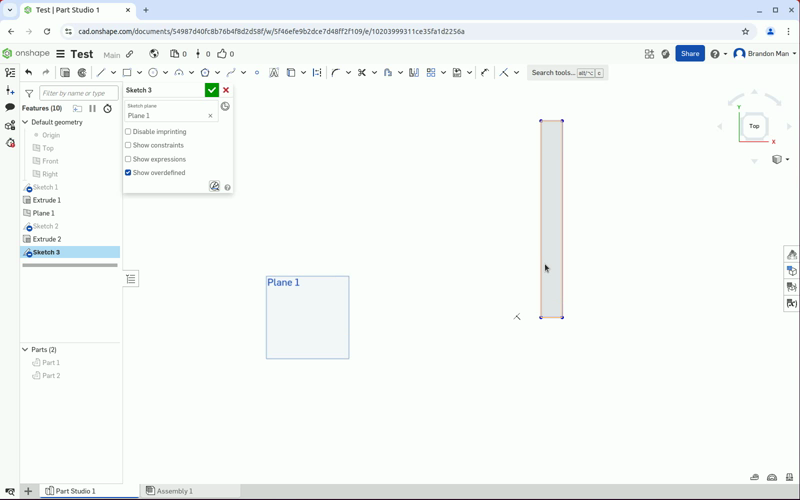
scroll(6)
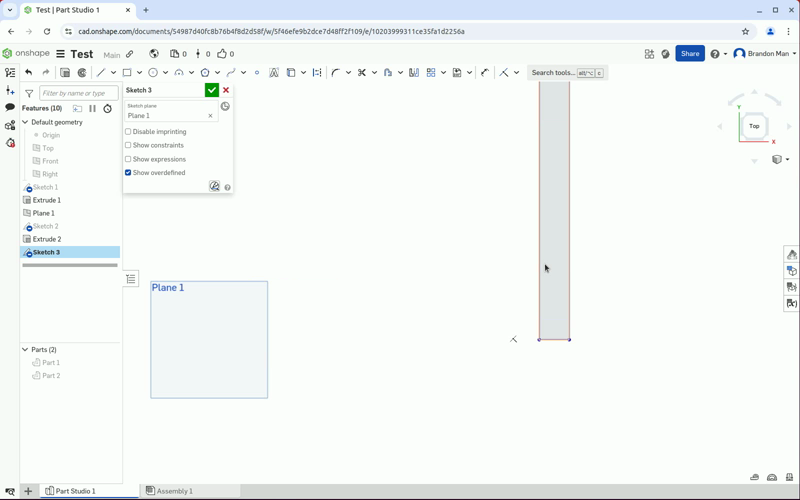
scroll(6)
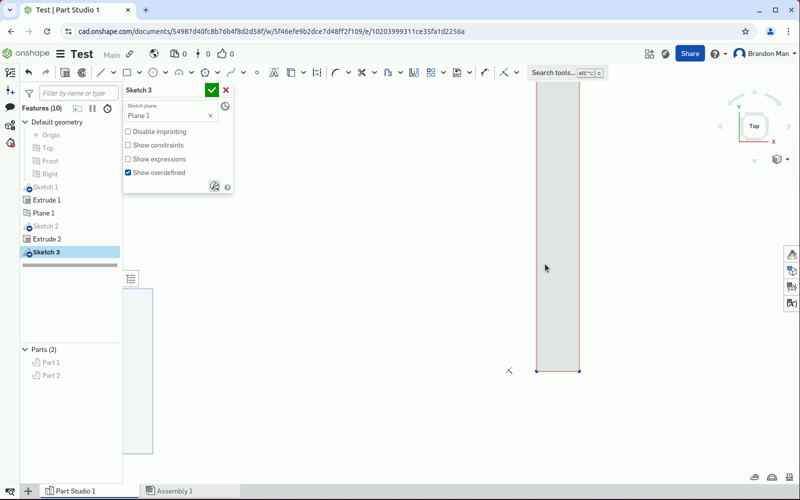
scroll(6)
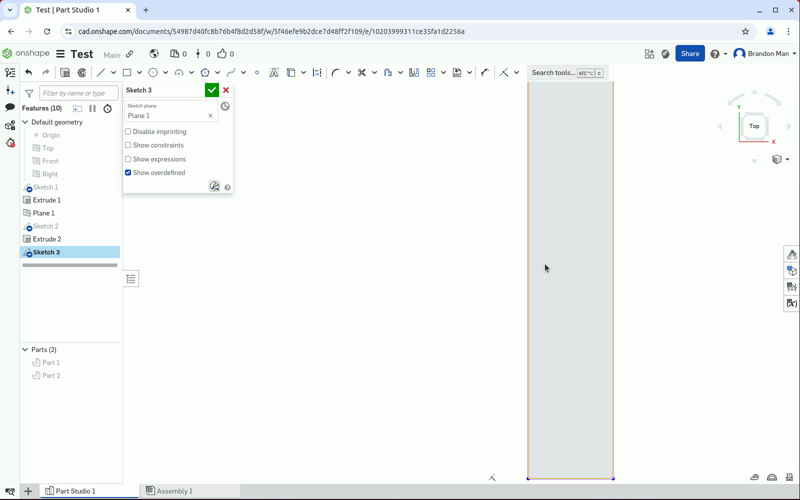
click(545, 263)
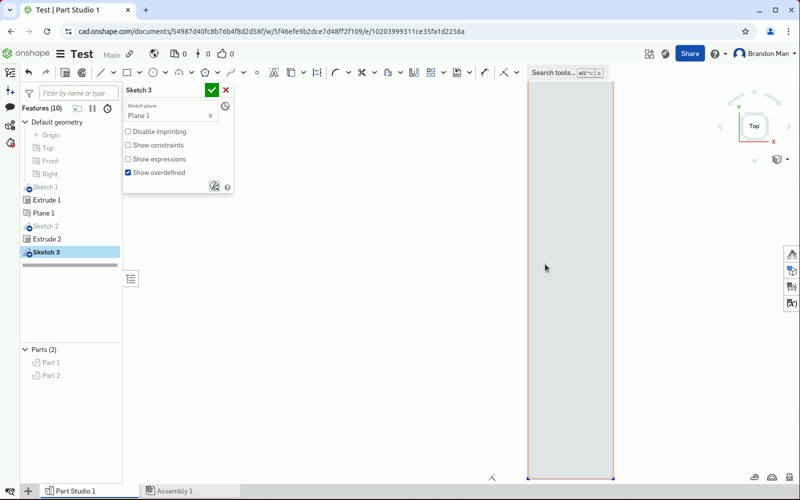
scroll(-6)
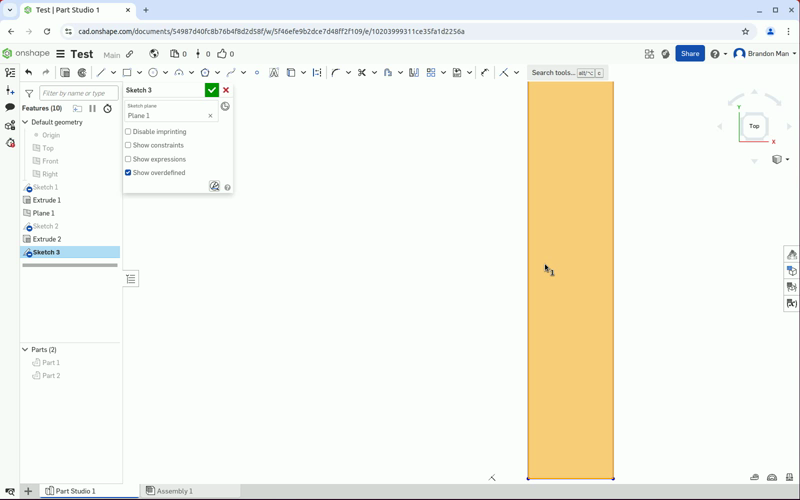
scroll(-6)
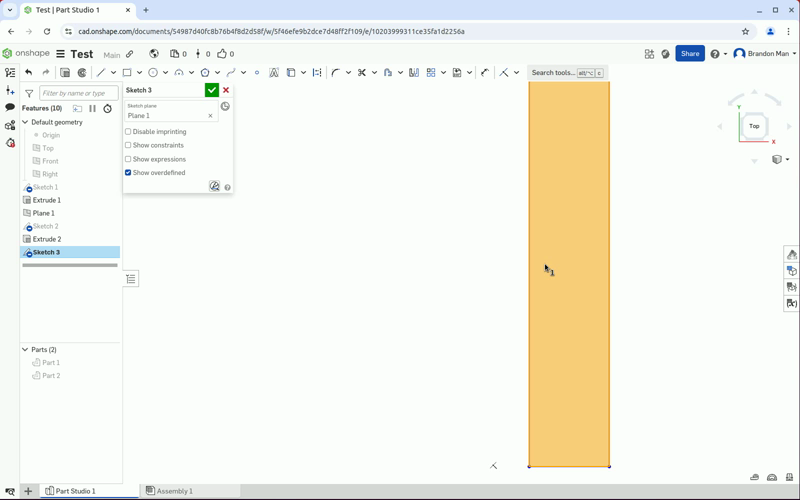
scroll(-6)
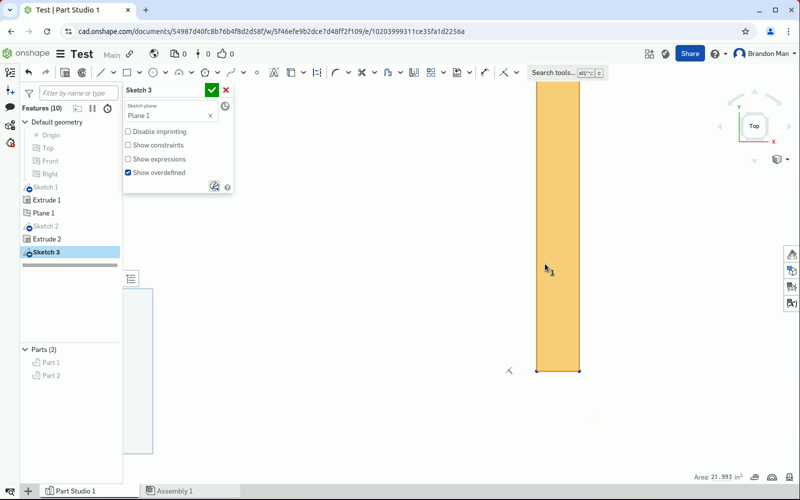
scroll(-6)
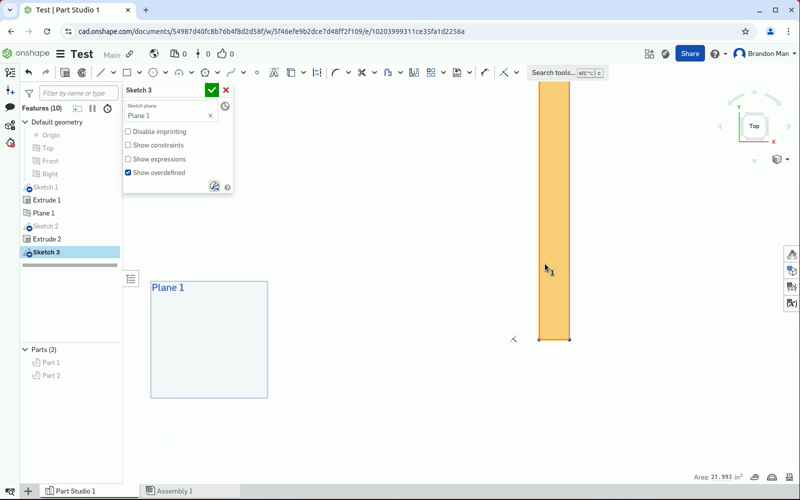
scroll(-6)
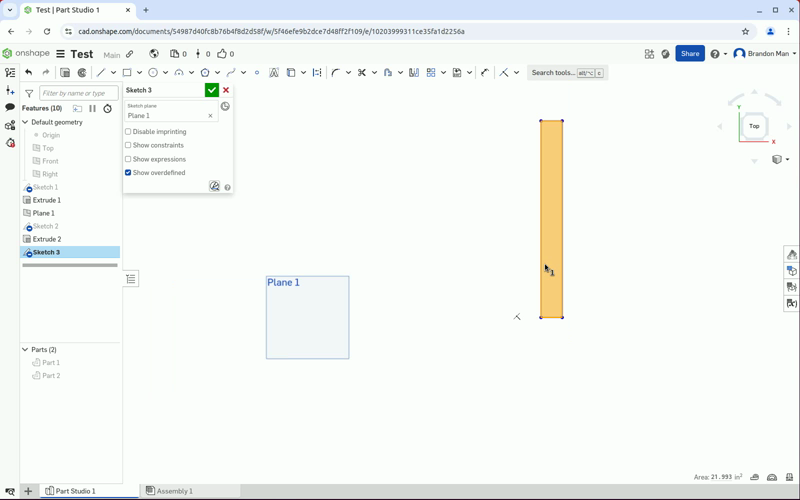
scroll(-6)
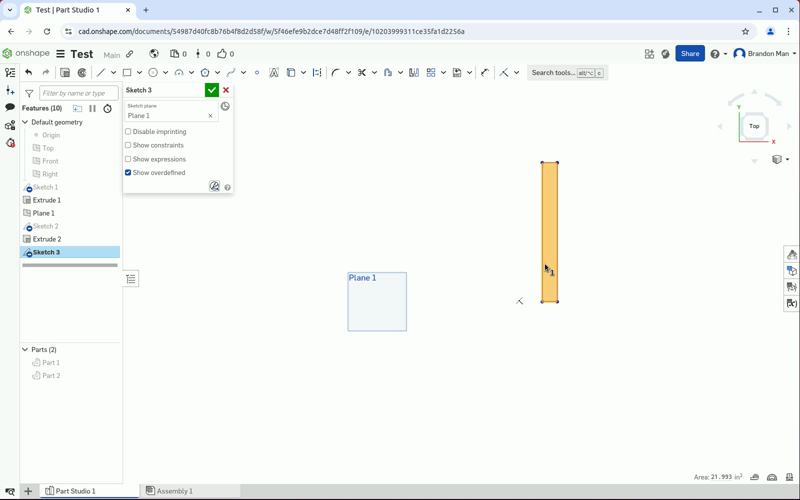
scroll(-6)
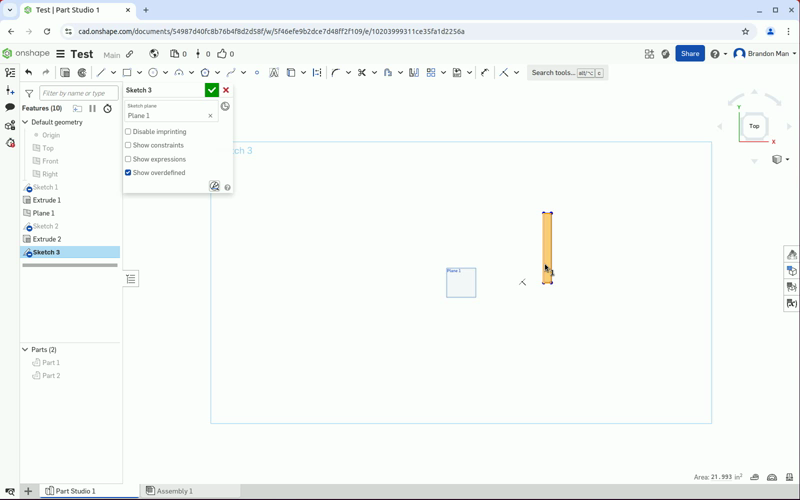
mouse_move(73, 352)
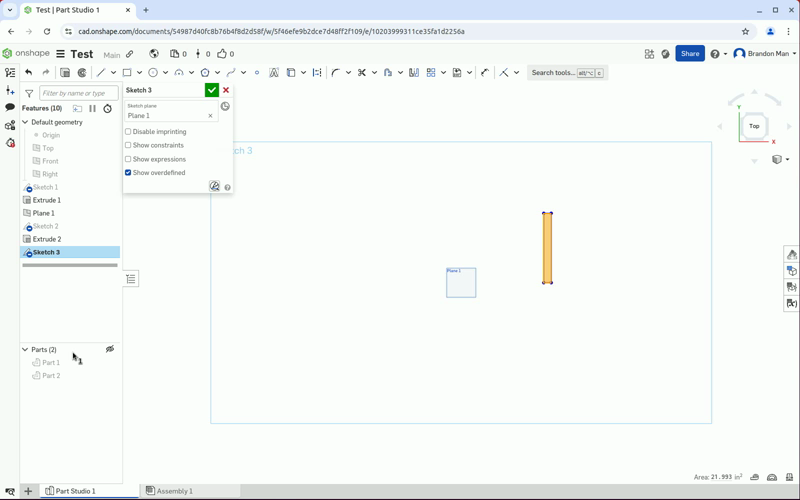
key(shift+y)
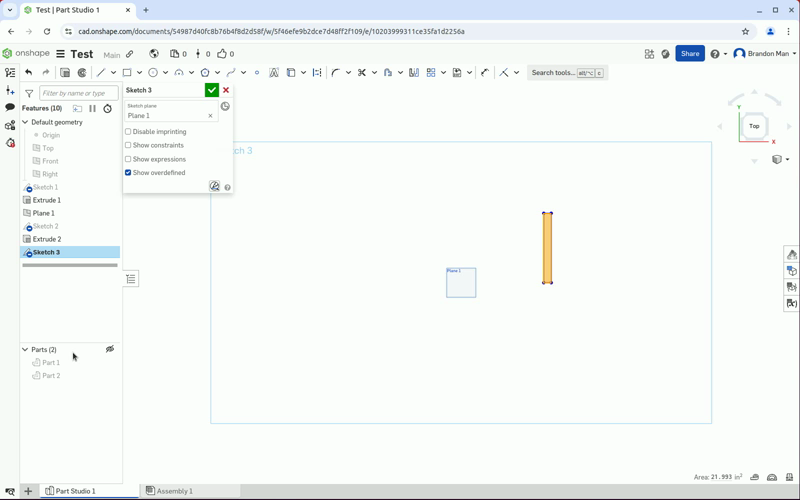
key(shift+e)
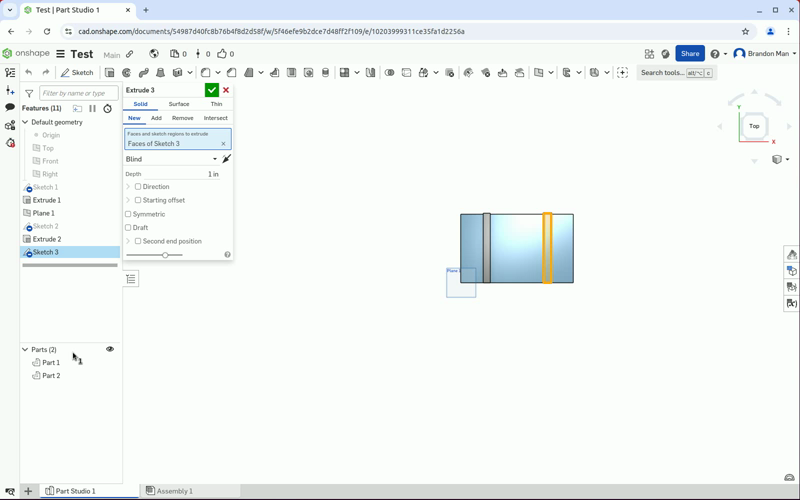
mouse_move(143, 106)
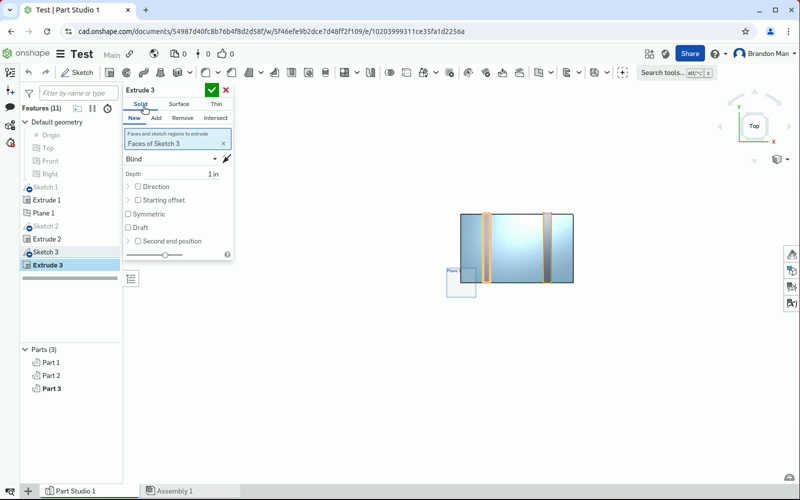
click(143, 106)
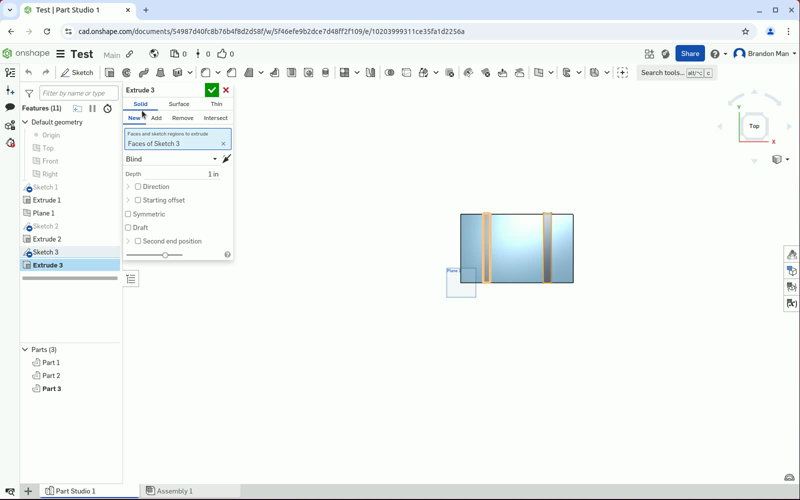
mouse_move(137, 120)
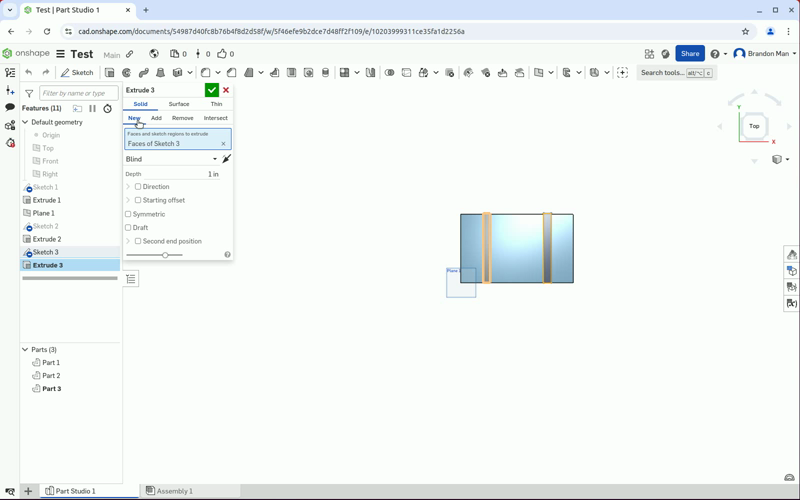
click(137, 120)
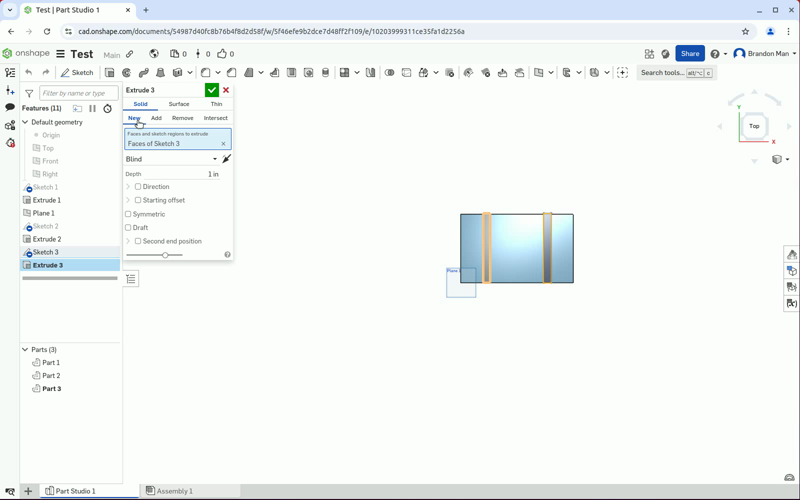
key(tab, 4)
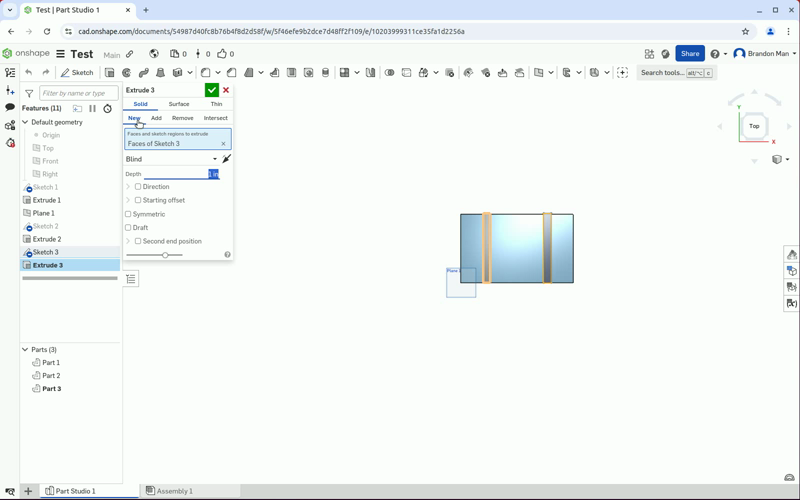
text(0.481)
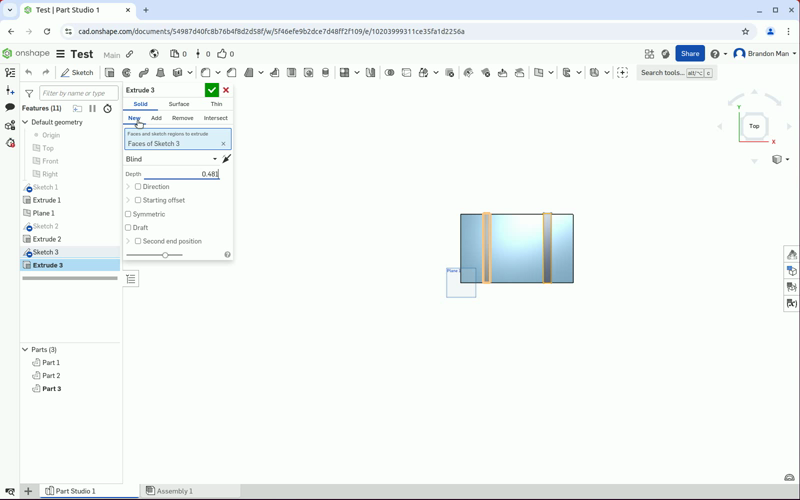
key(enter)
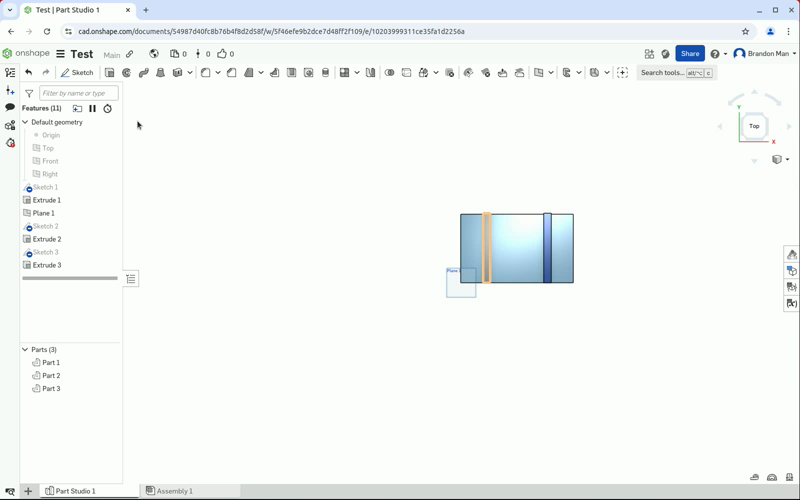
key(shift+h)
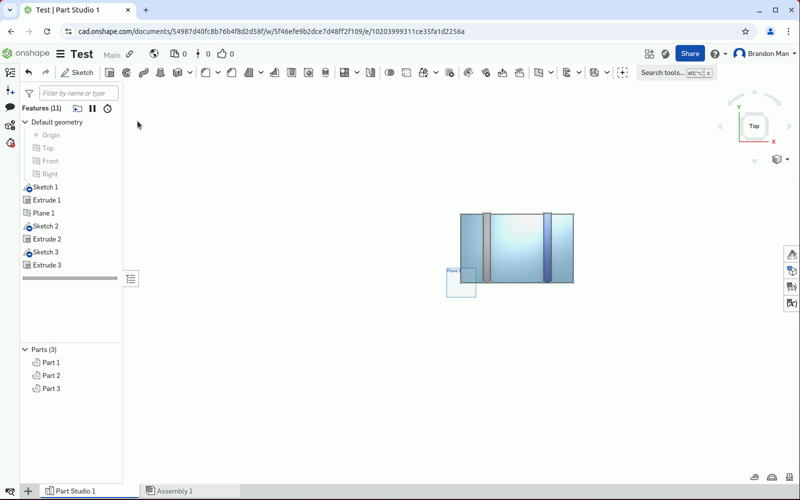
key(shift+h)
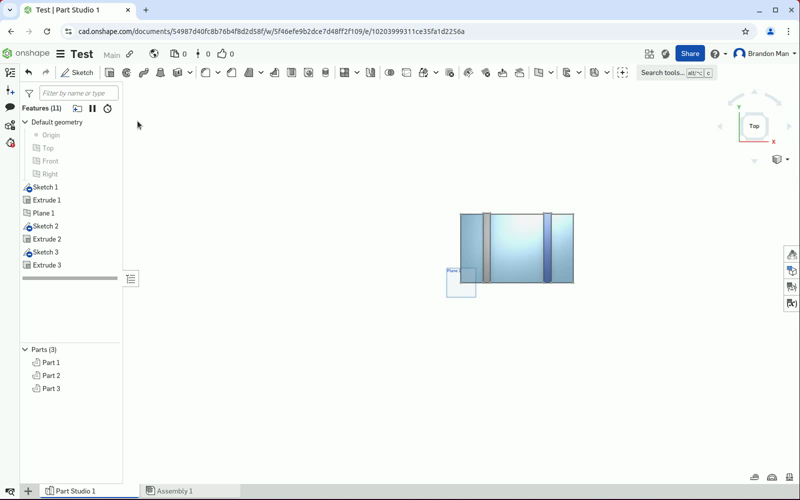
key(shift+7)
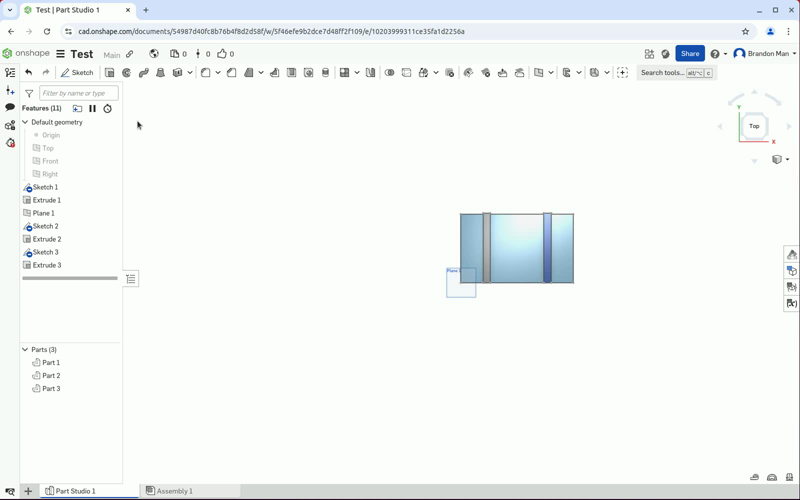
key(up, 3)
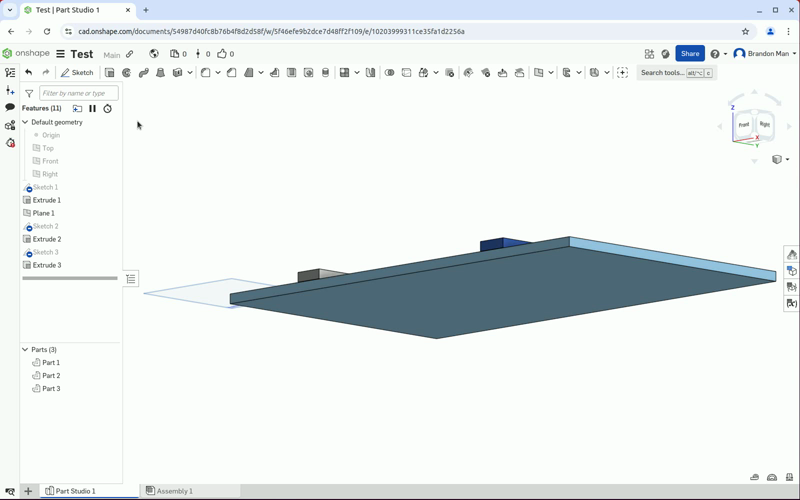
key(left, 3)
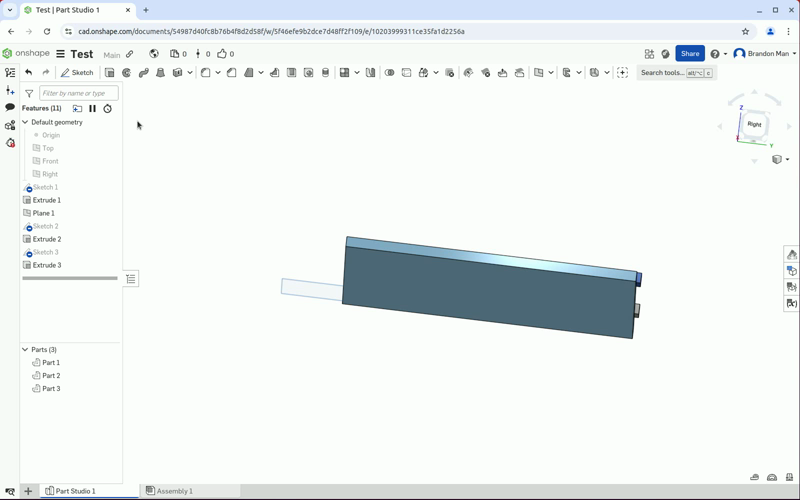
key(right, 3)
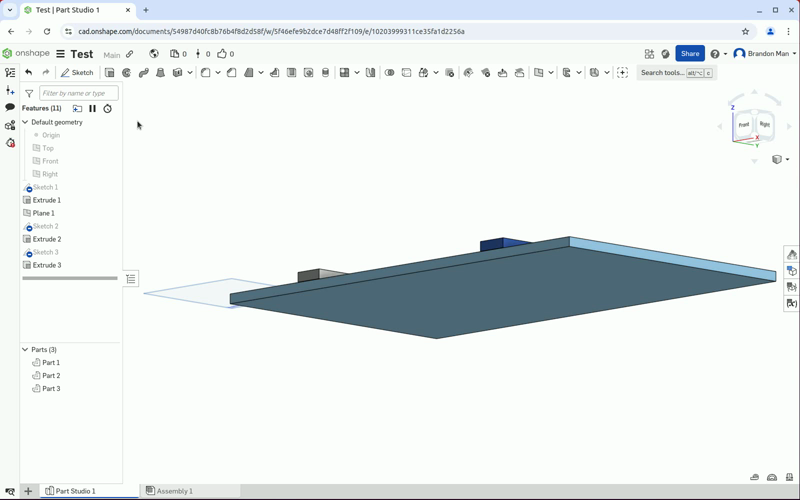
key(down, 3)
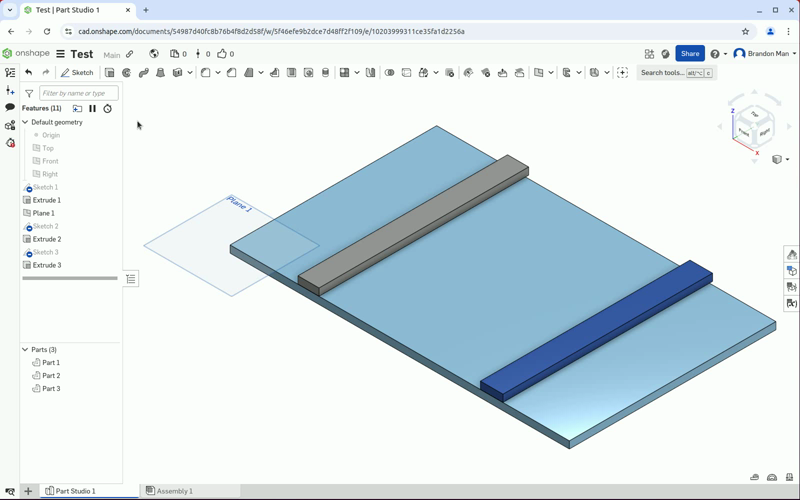
mouse_move(73, 189)
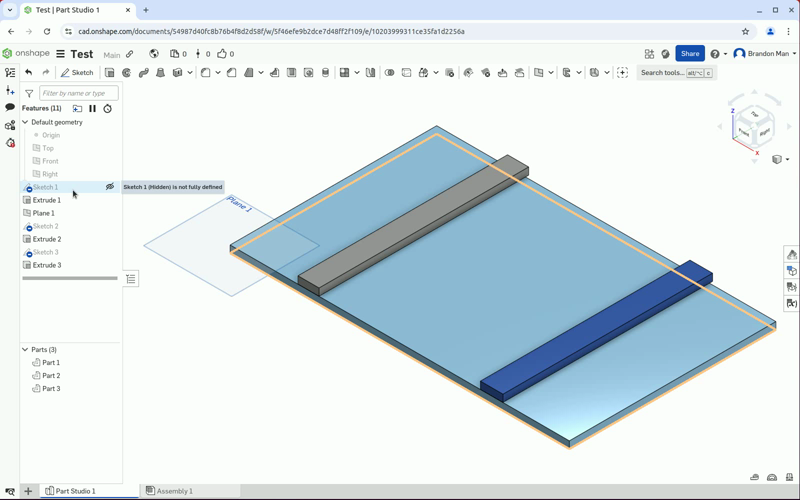
click(73, 189)